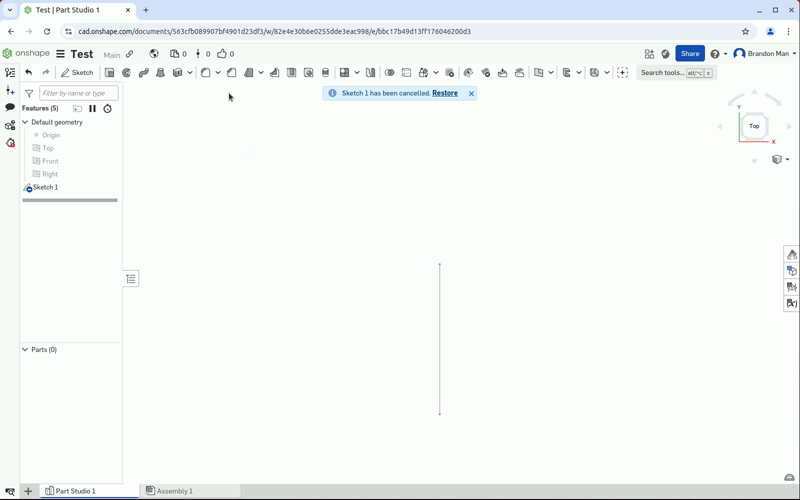
key(shift+h)
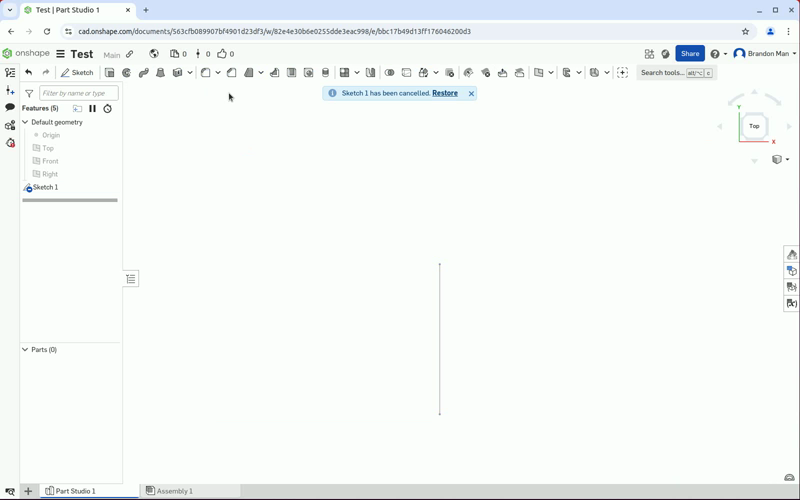
key(shift+s)
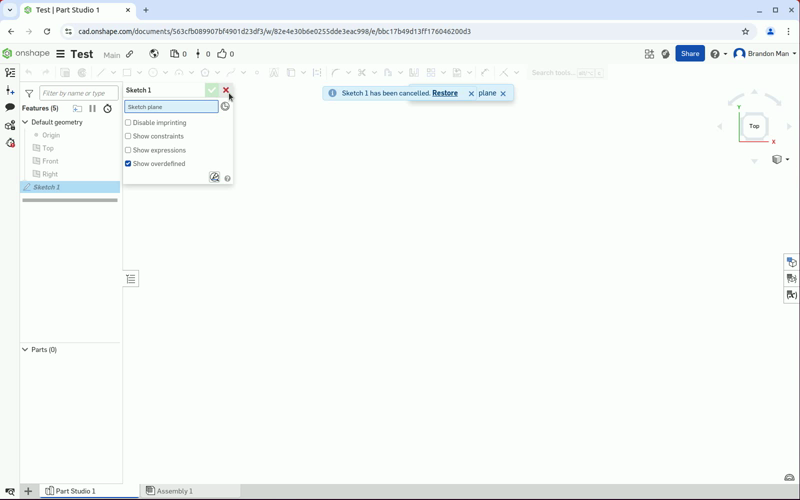
mouse_move(73, 150)
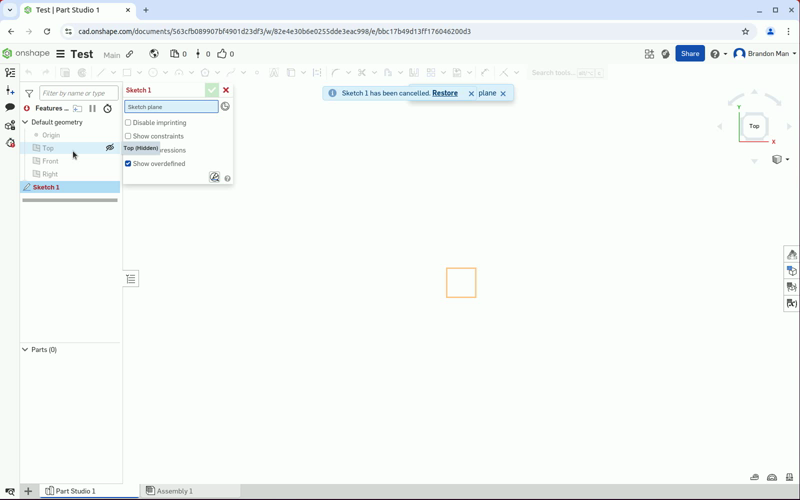
click(73, 150)
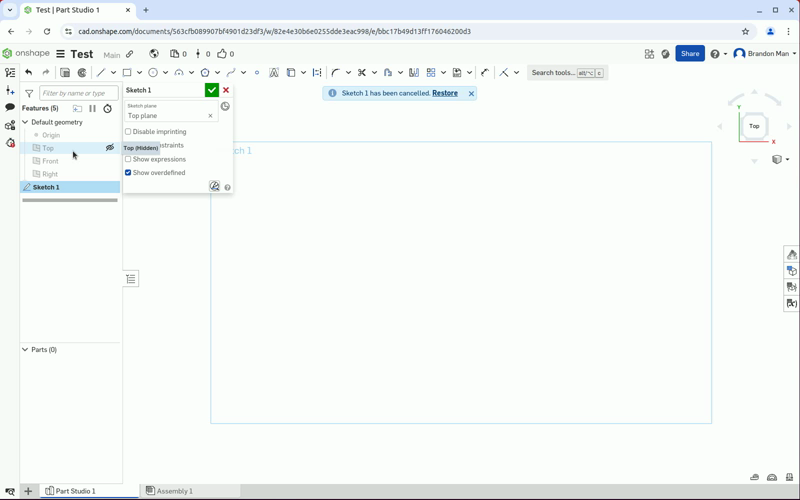
mouse_move(73, 352)
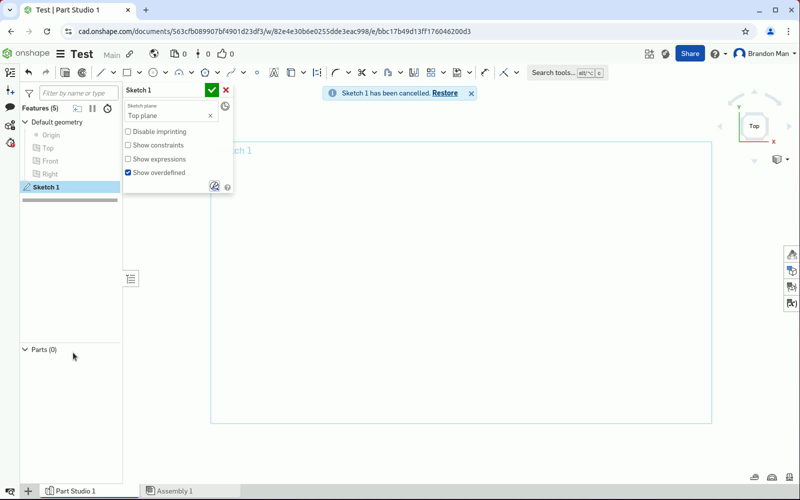
key(y)
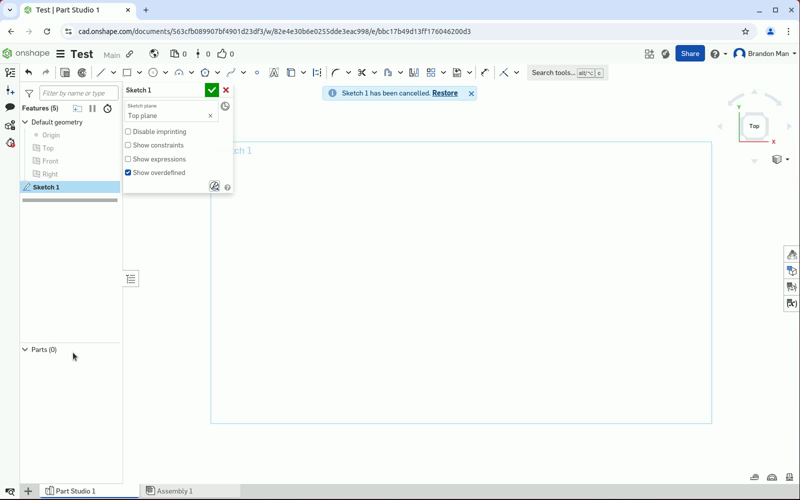
key(l)
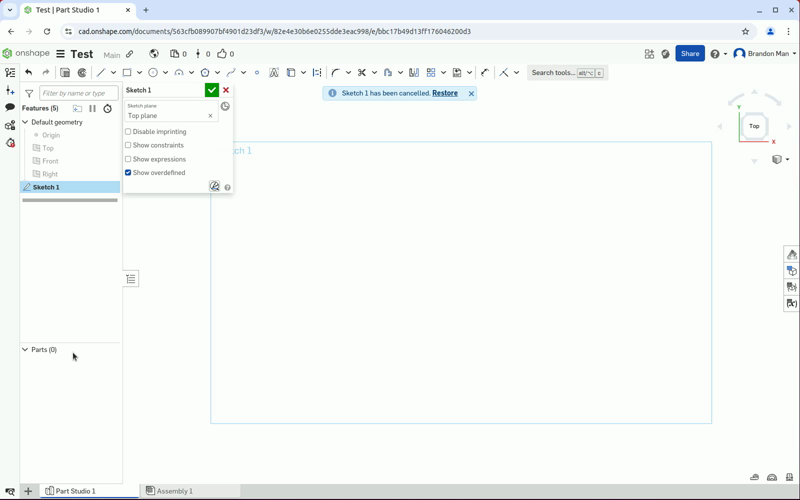
key_down(shift)
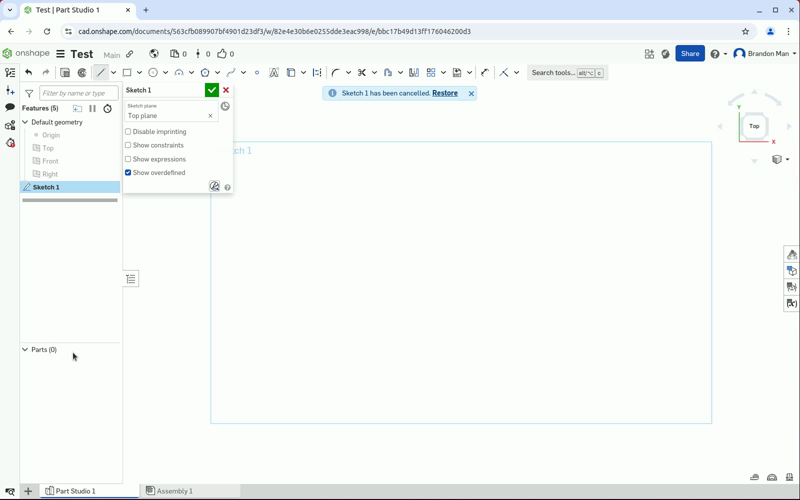
mouse_move(460, 357)
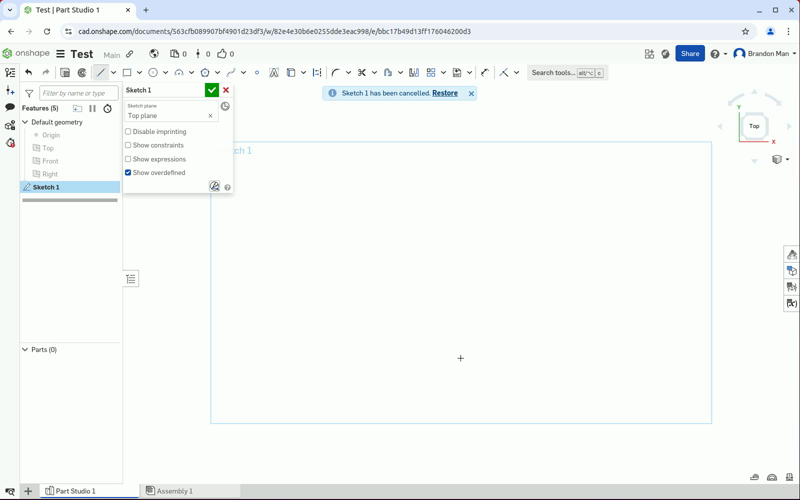
click(460, 357)
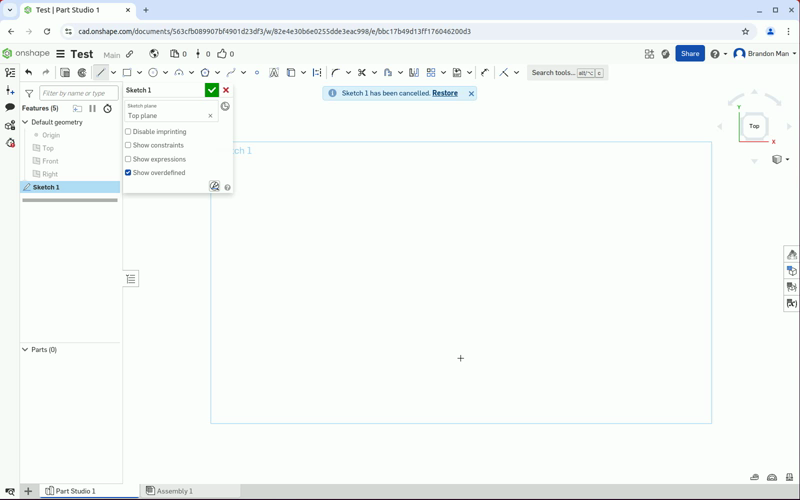
key_up(shift)
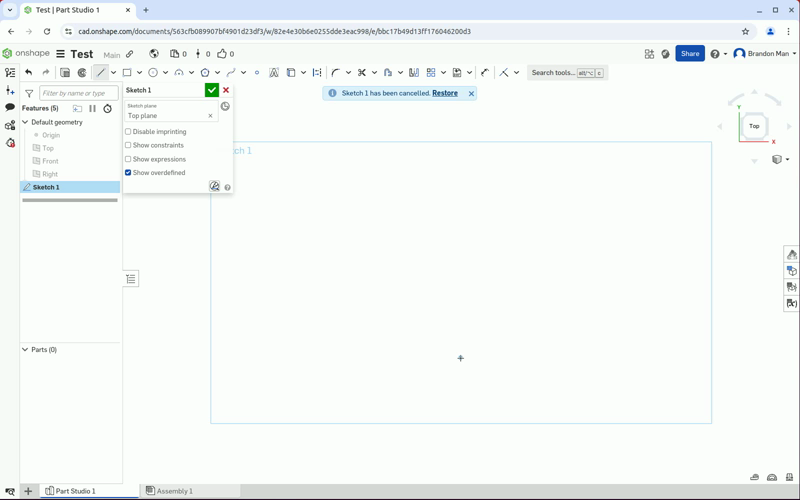
key_down(shift)
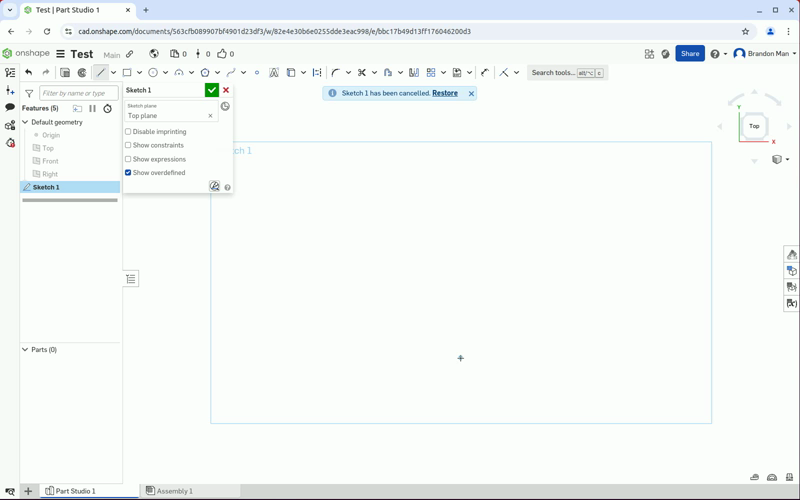
mouse_move(490, 357)
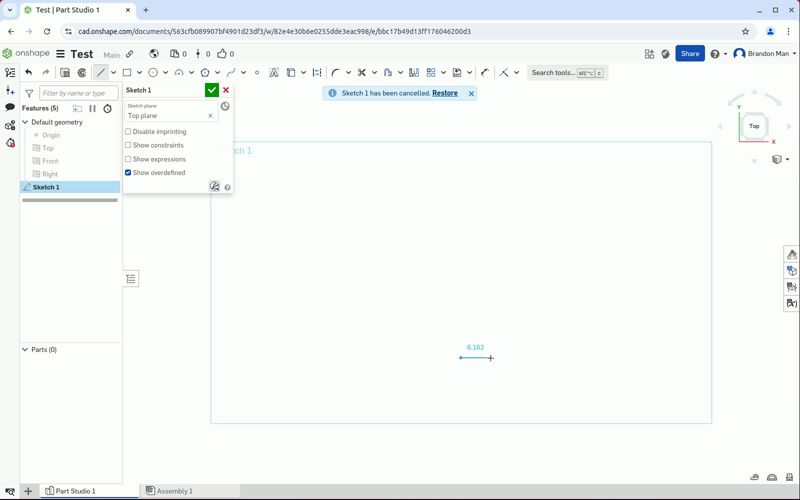
mouse_move(470, 357)
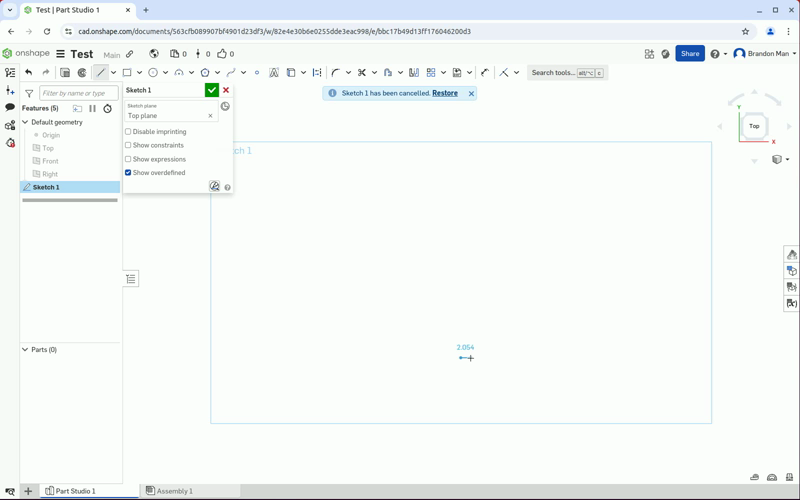
click(470, 357)
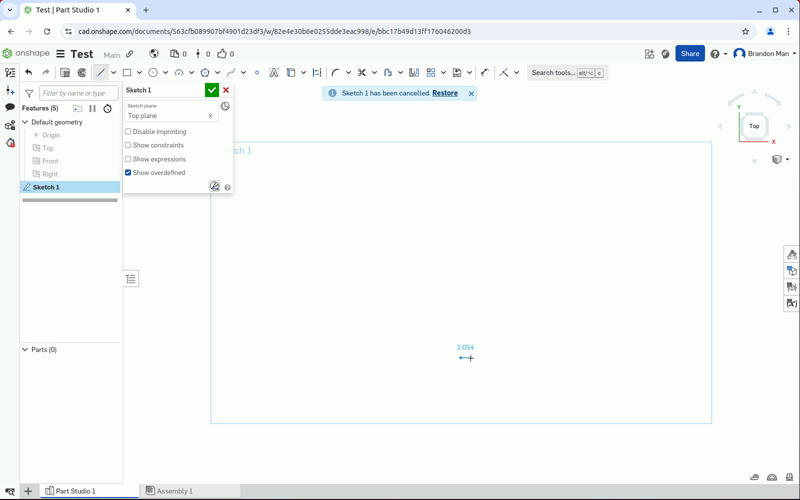
key_up(shift)
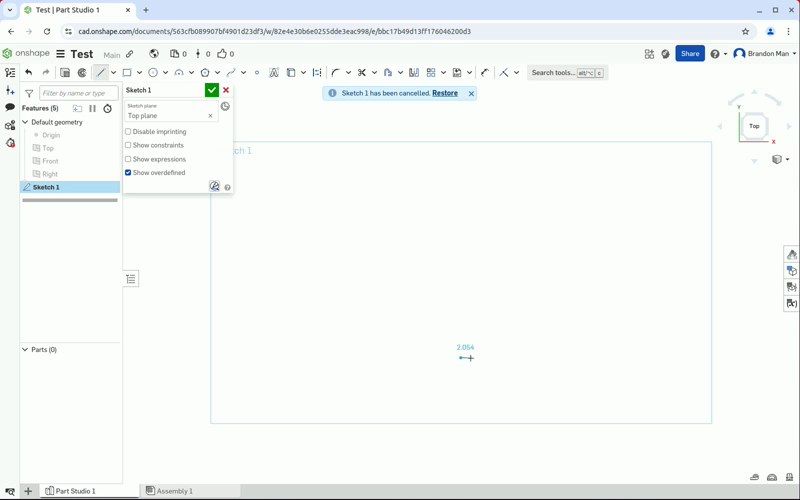
key_down(shift)
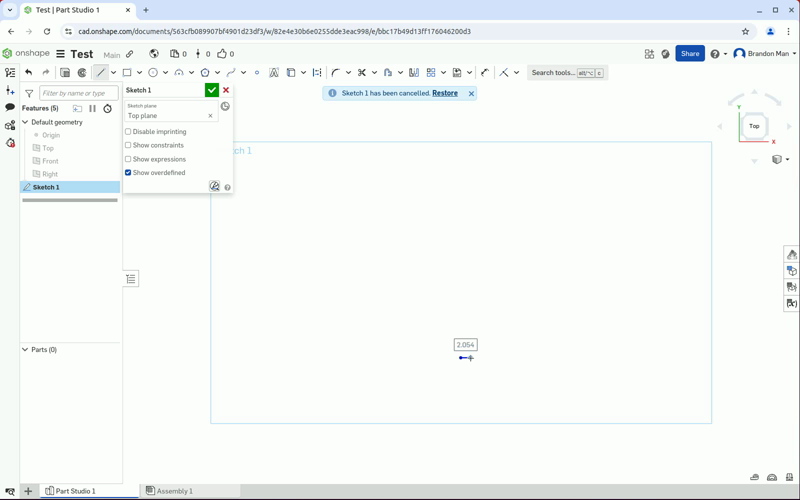
mouse_move(501, 357)
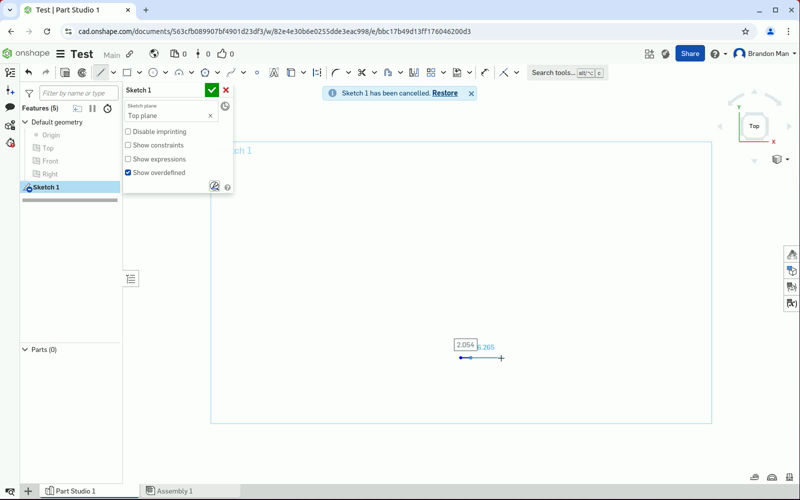
mouse_move(501, 327)
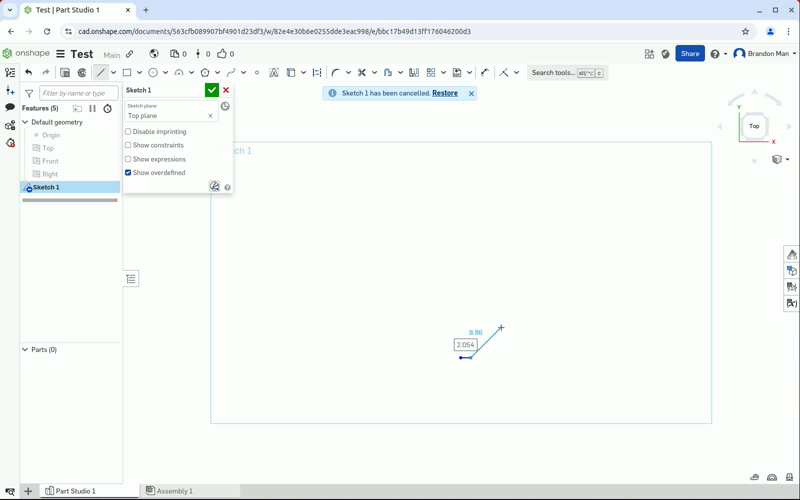
click(501, 327)
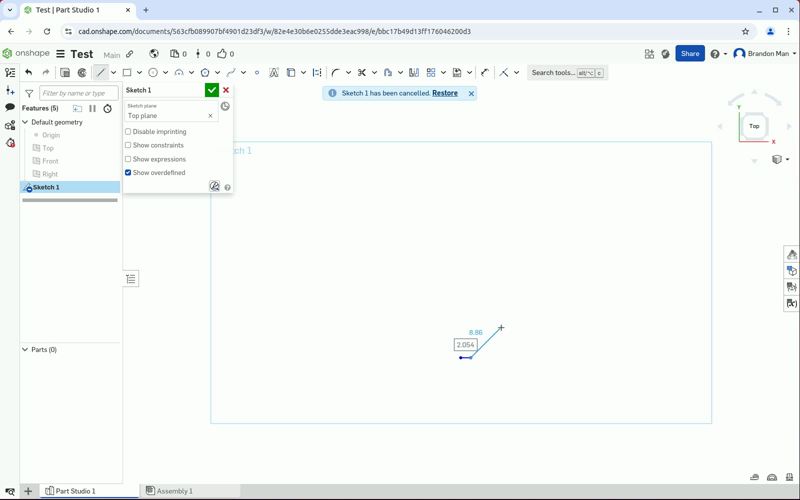
key_up(shift)
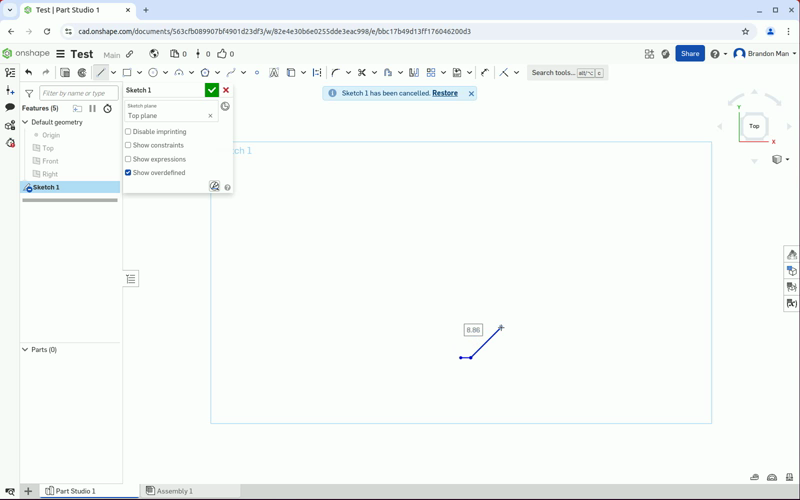
key_down(shift)
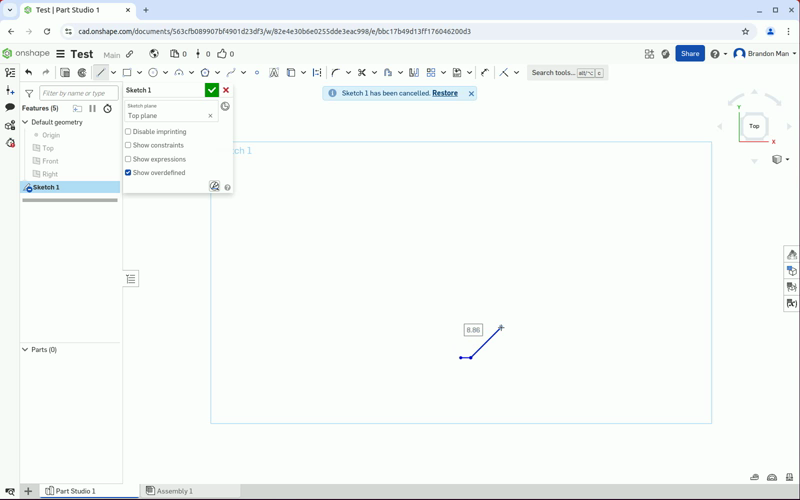
mouse_move(531, 327)
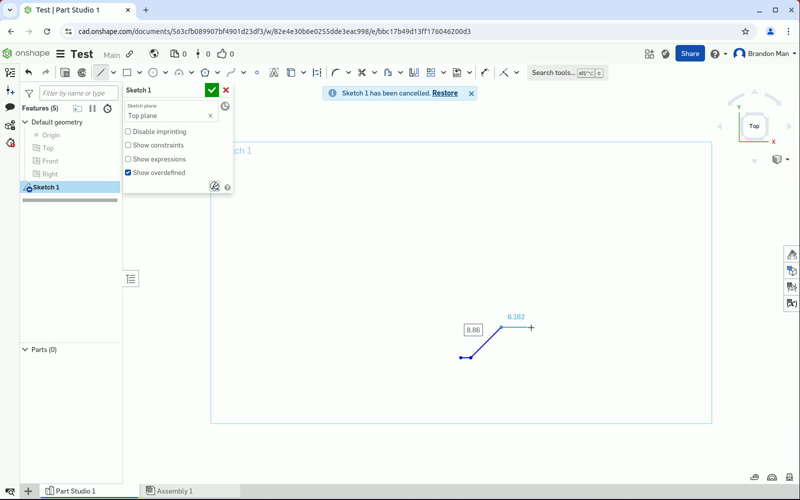
mouse_move(501, 313)
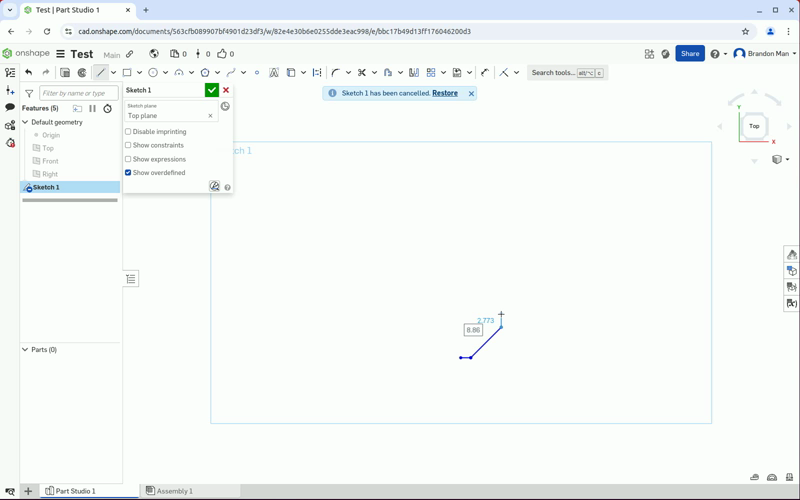
click(501, 313)
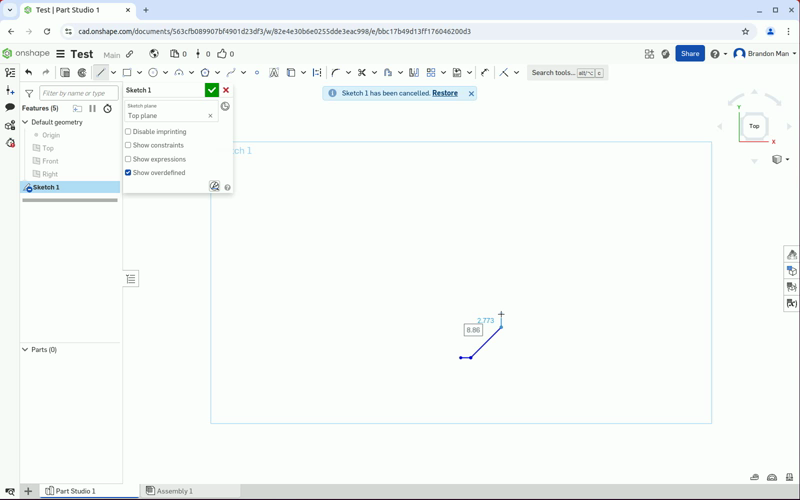
key_up(shift)
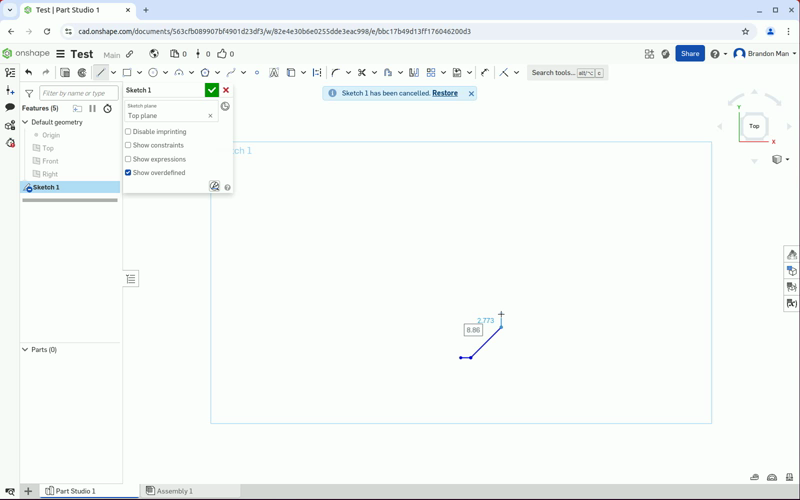
key_down(shift)
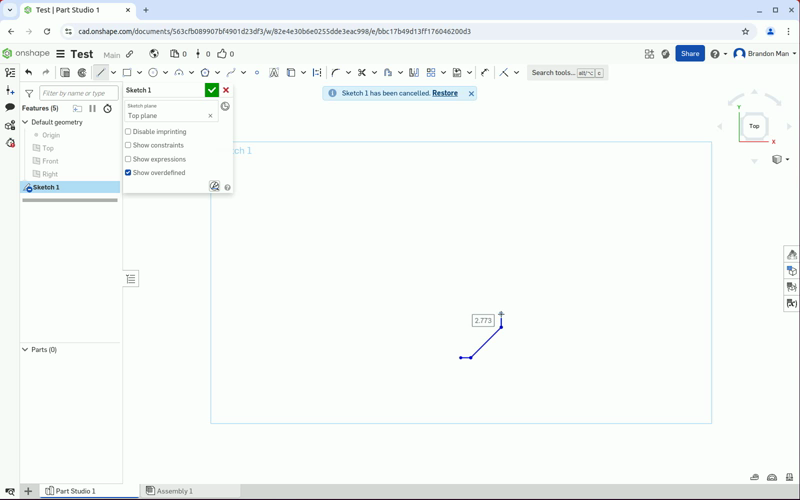
mouse_move(531, 313)
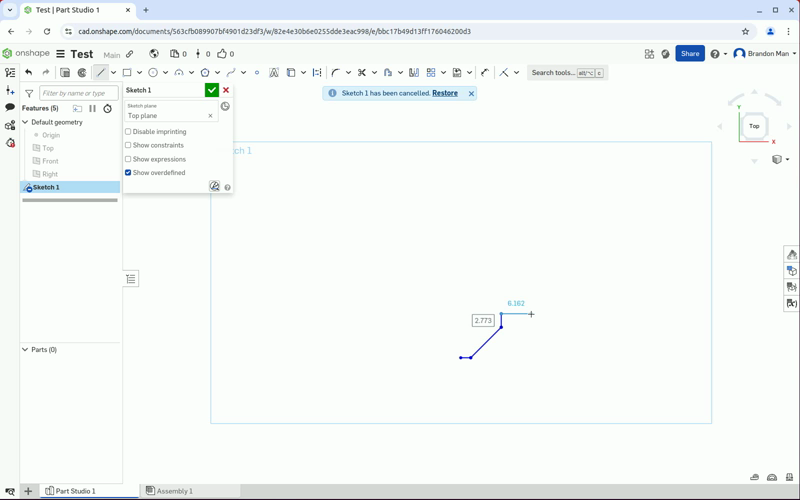
mouse_move(470, 282)
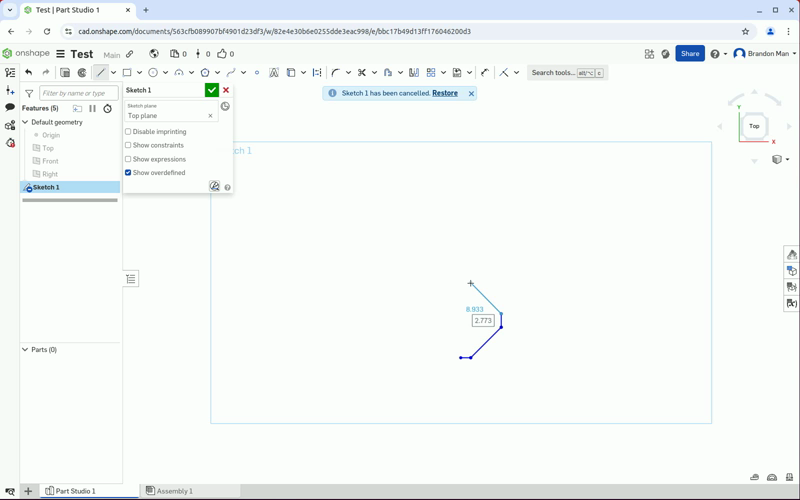
click(470, 282)
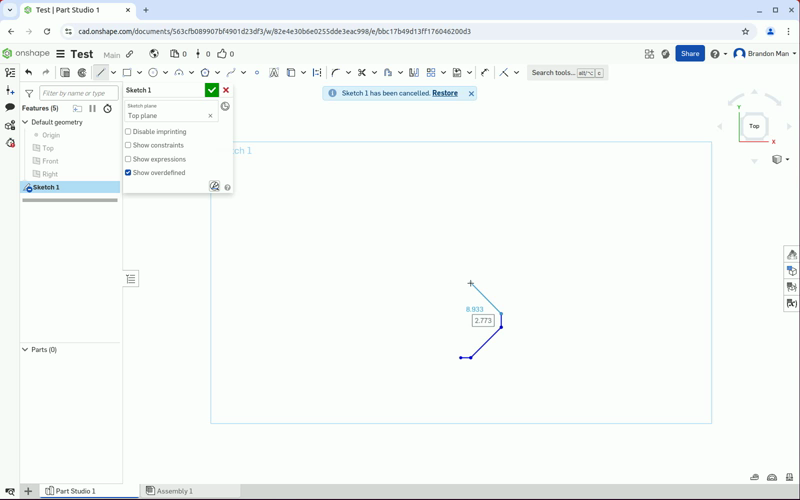
key_up(shift)
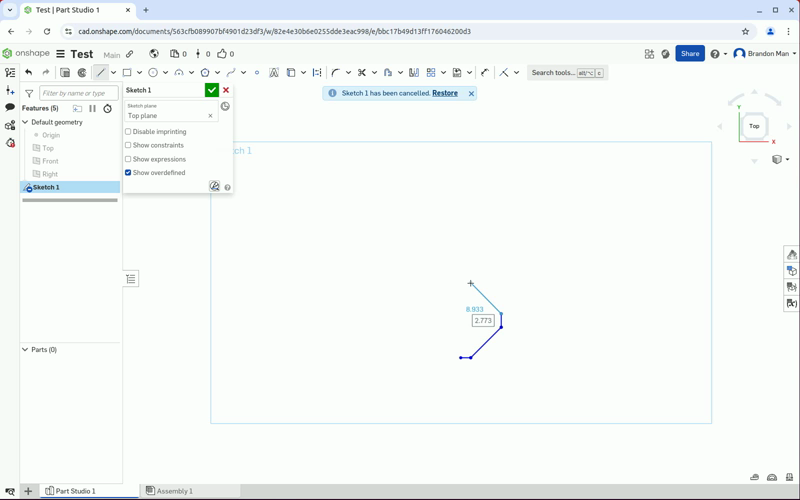
key_down(shift)
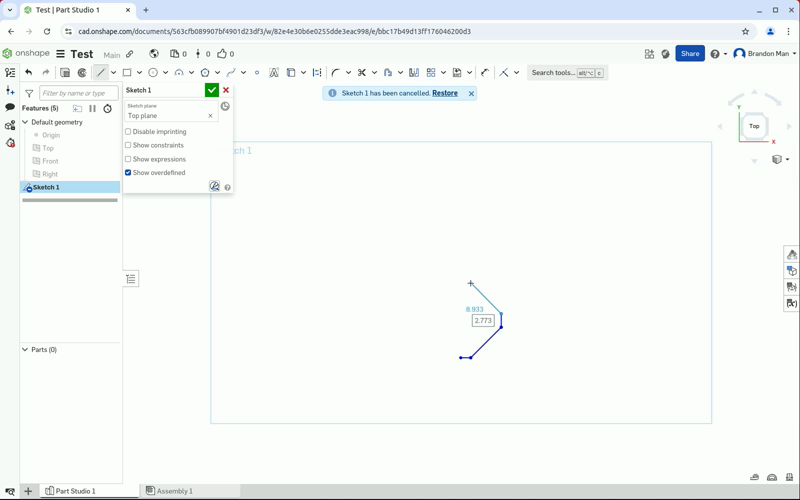
mouse_move(501, 282)
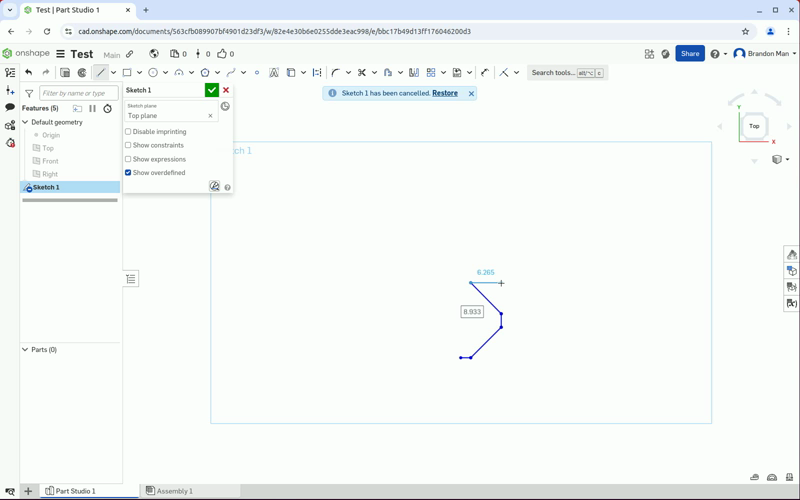
mouse_move(460, 282)
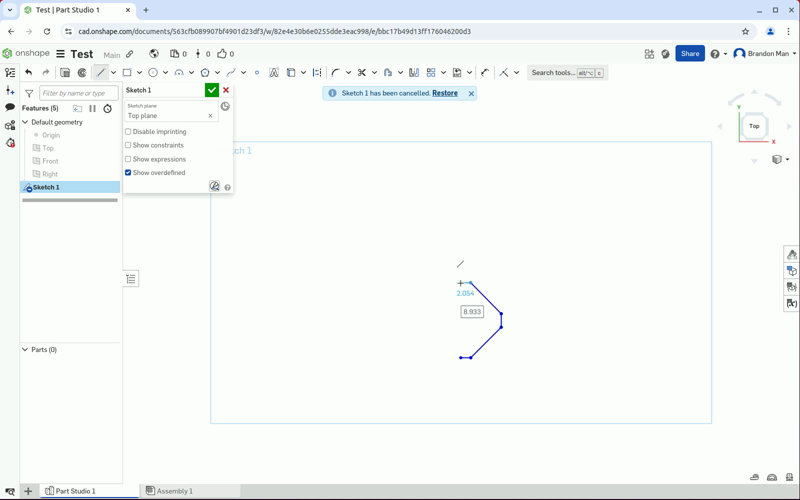
click(460, 282)
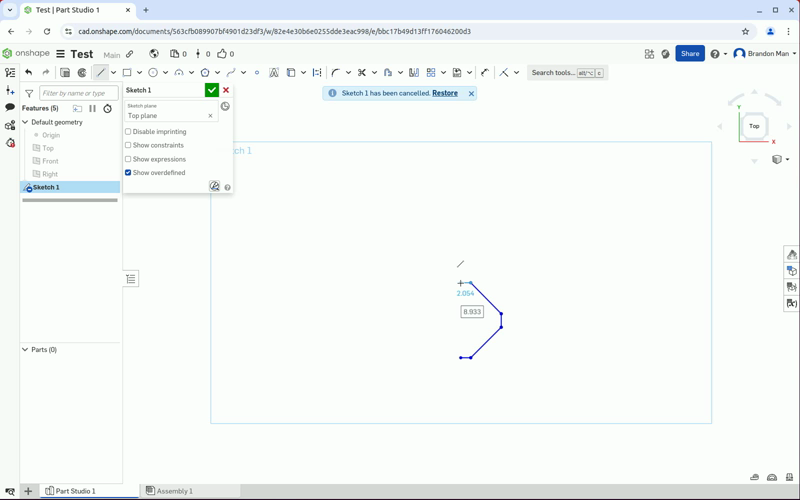
key_up(shift)
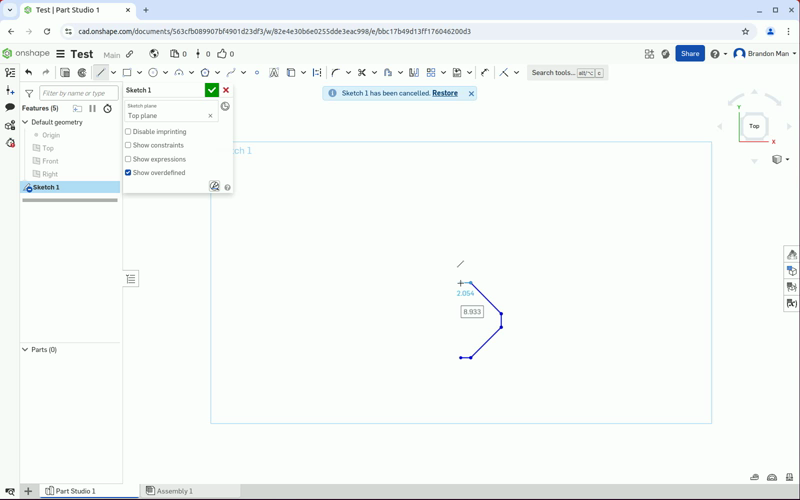
key_down(shift)
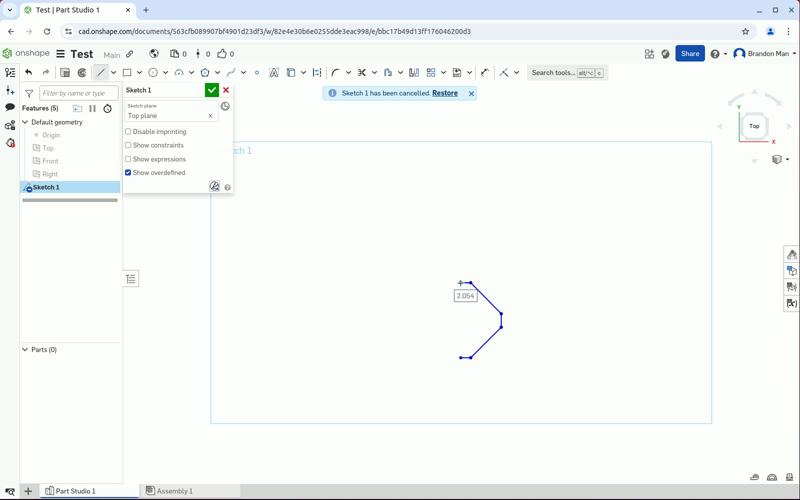
mouse_move(490, 282)
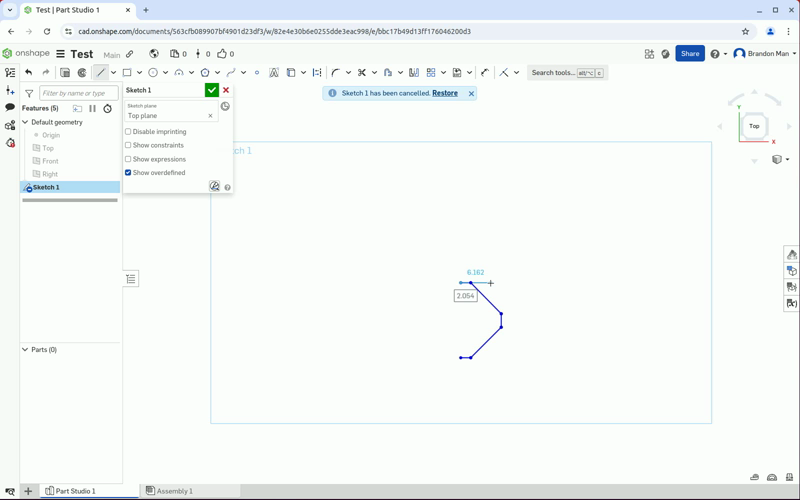
mouse_move(460, 292)
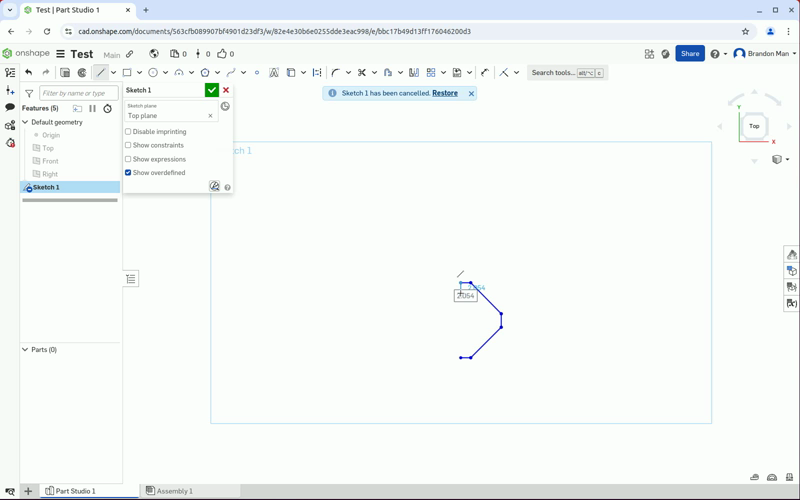
click(460, 292)
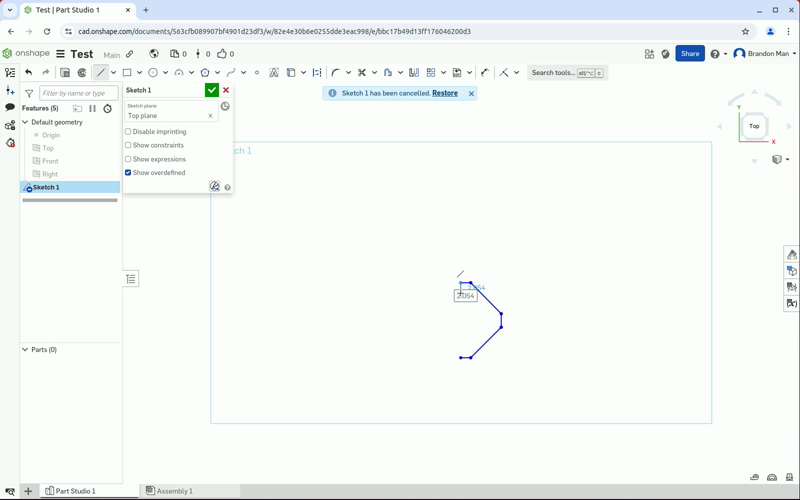
key_up(shift)
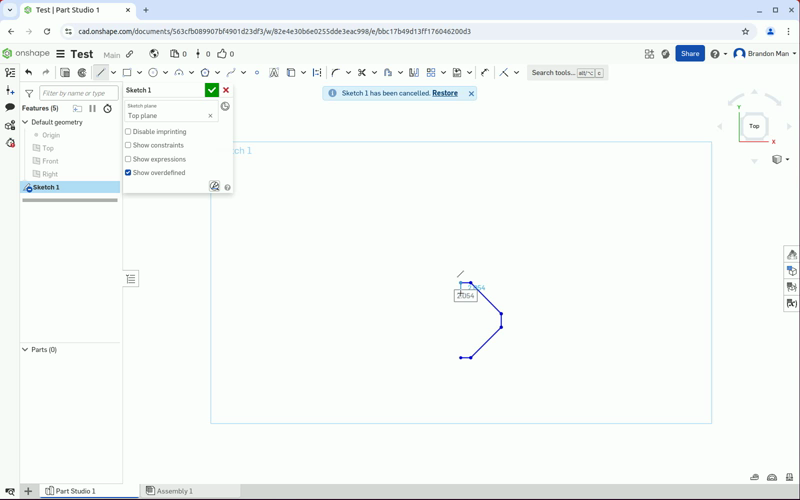
key_down(shift)
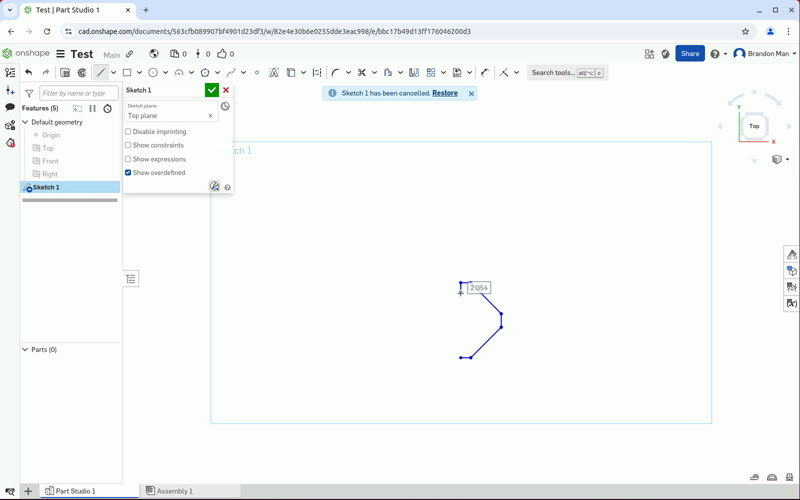
mouse_move(490, 292)
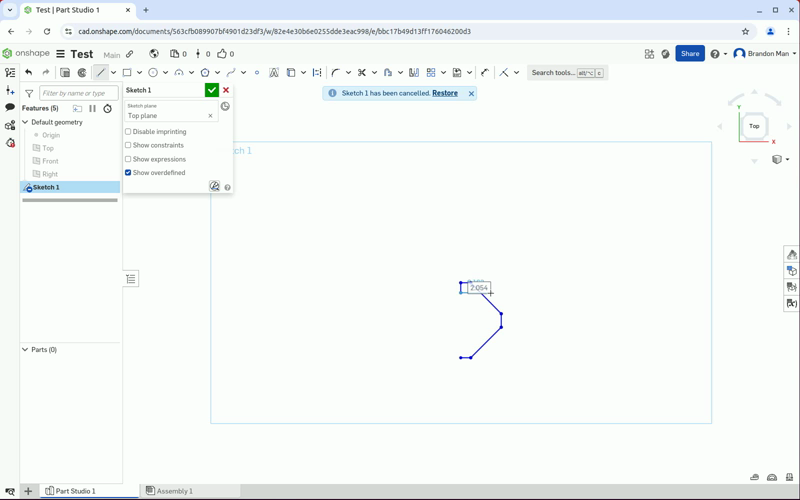
mouse_move(488, 320)
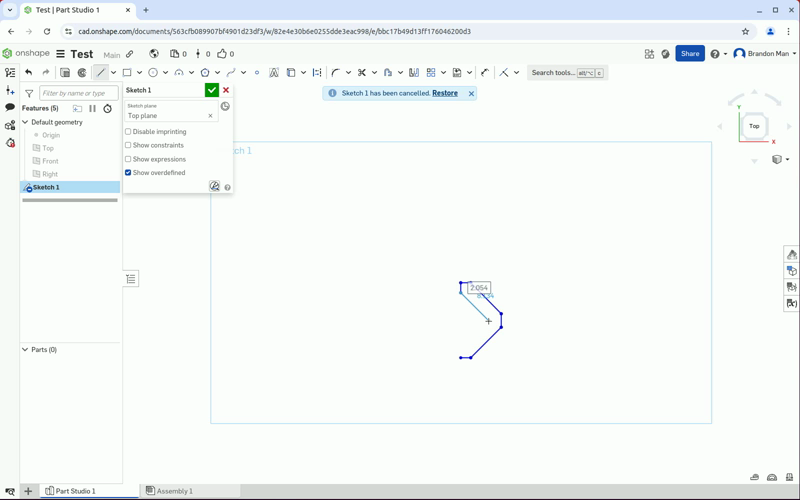
click(488, 320)
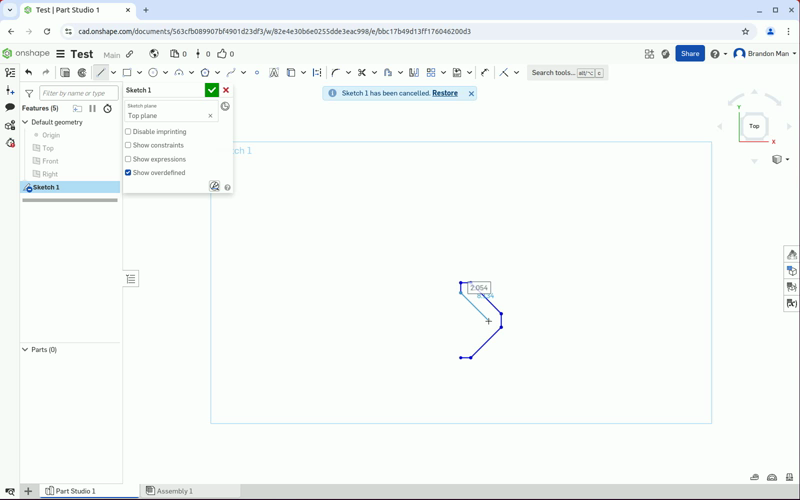
key_up(shift)
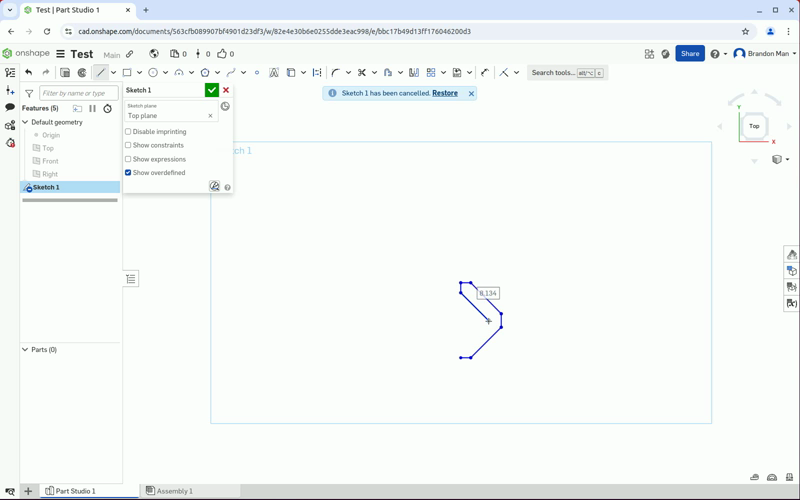
key_down(shift)
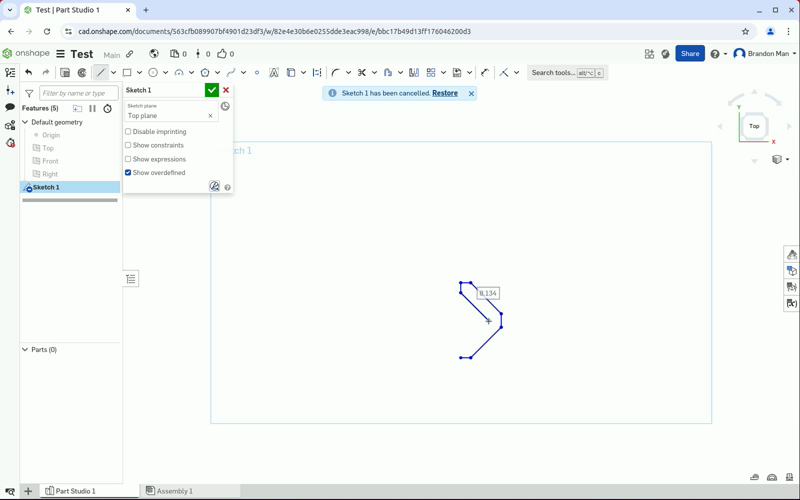
mouse_move(518, 320)
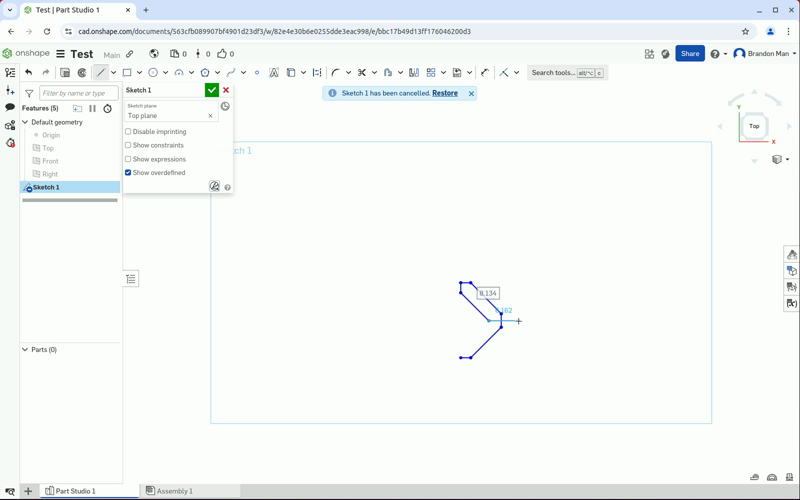
mouse_move(469, 339)
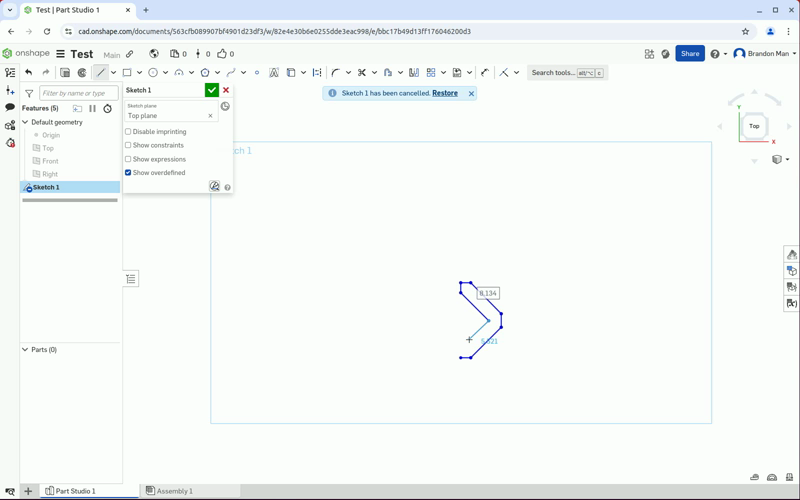
click(469, 339)
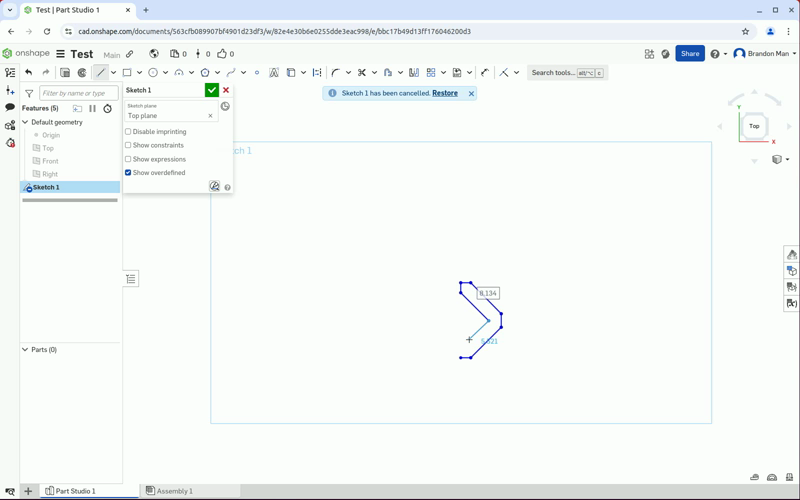
key_up(shift)
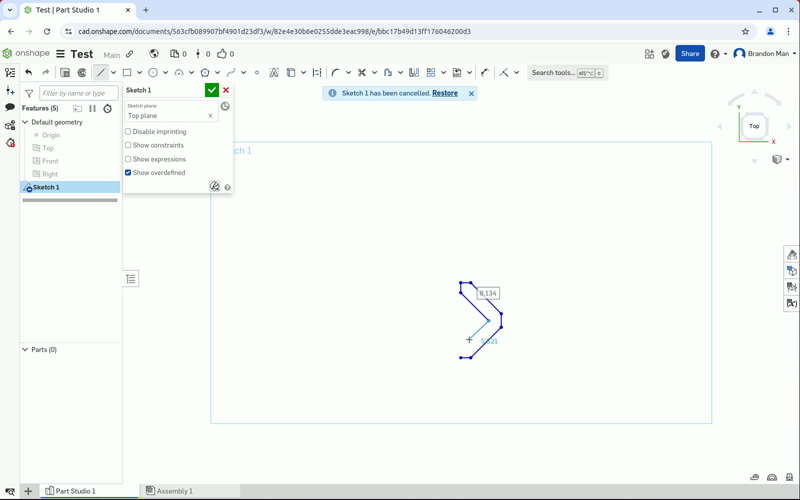
key_down(shift)
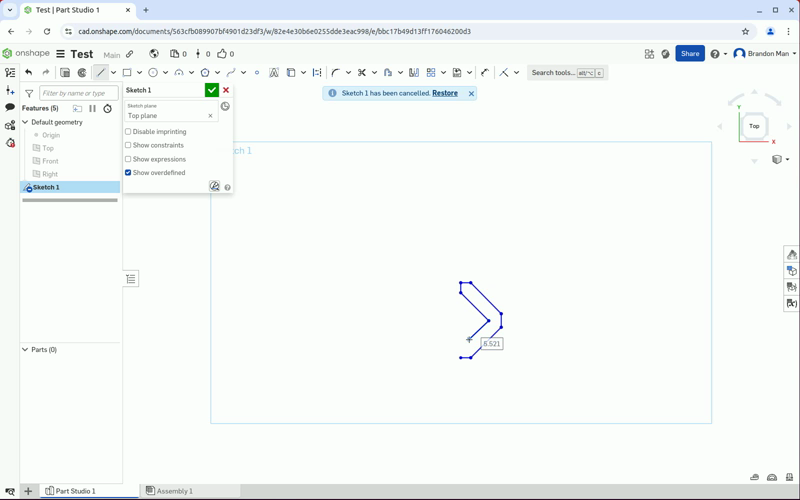
mouse_move(499, 339)
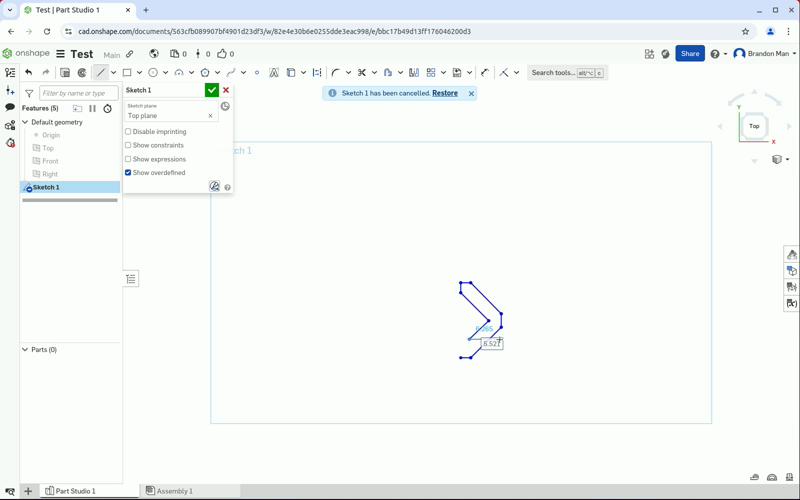
mouse_move(460, 347)
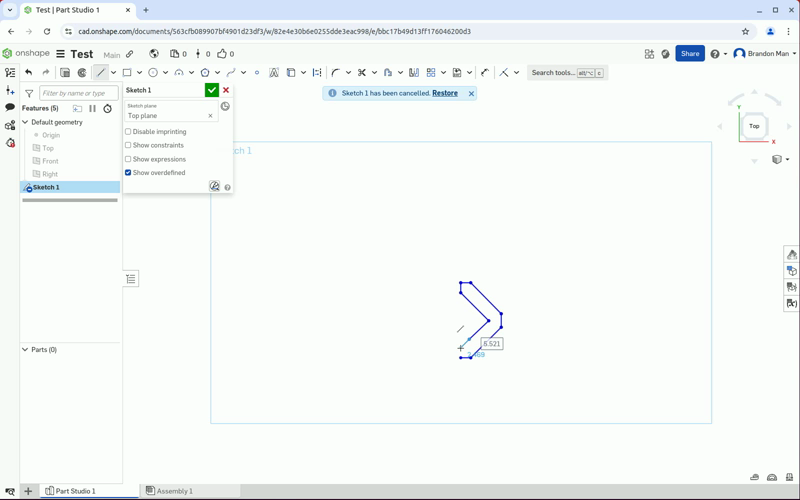
click(460, 347)
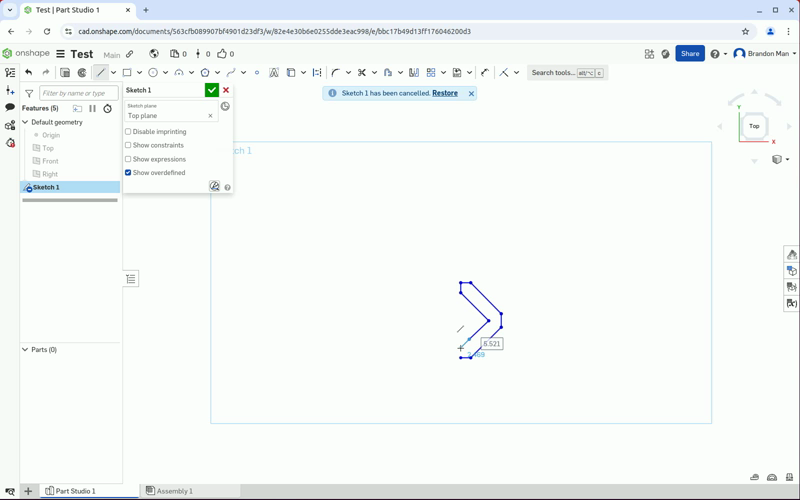
key_up(shift)
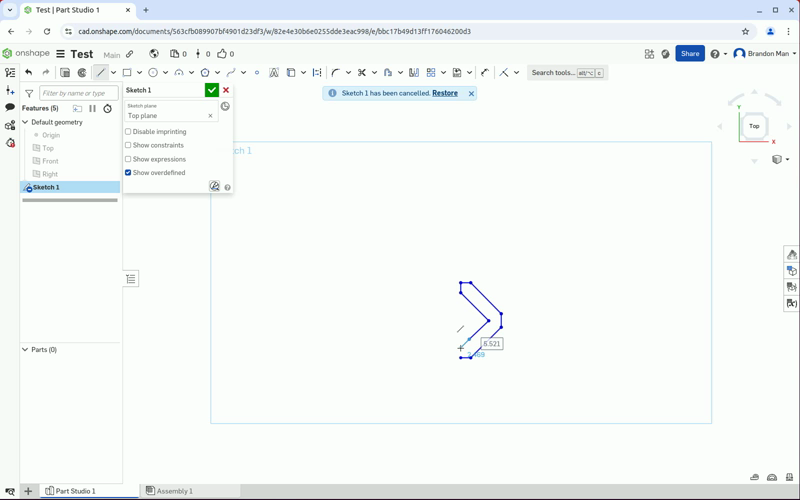
mouse_move(490, 347)
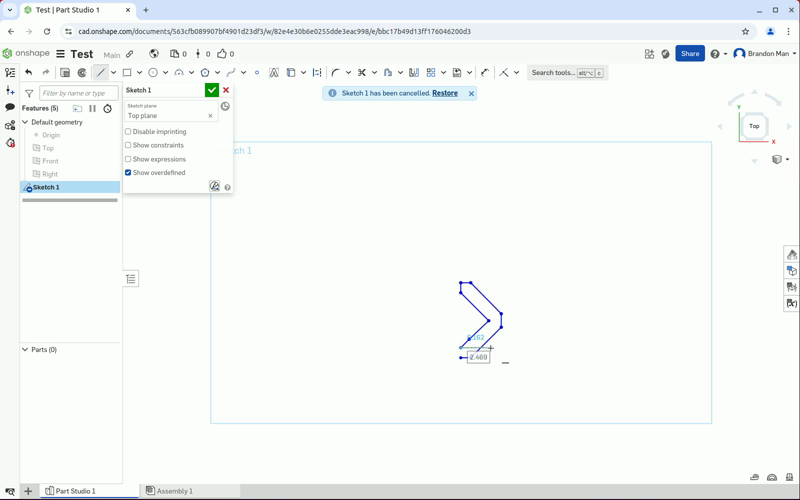
key_down(shift)
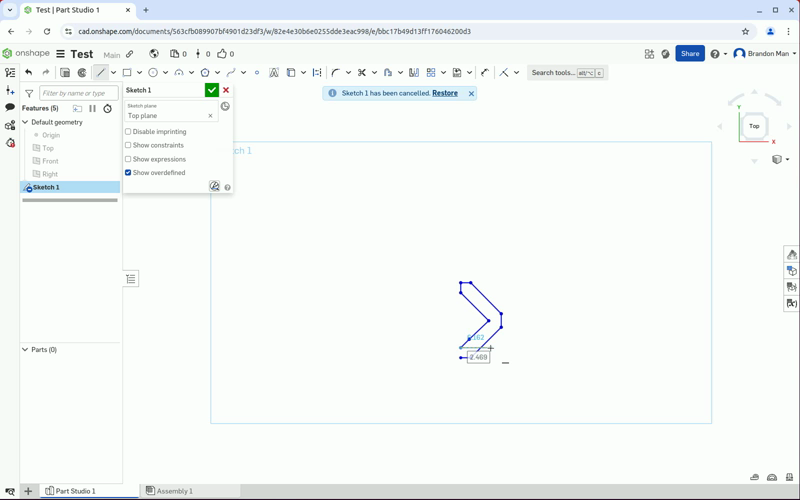
mouse_move(460, 357)
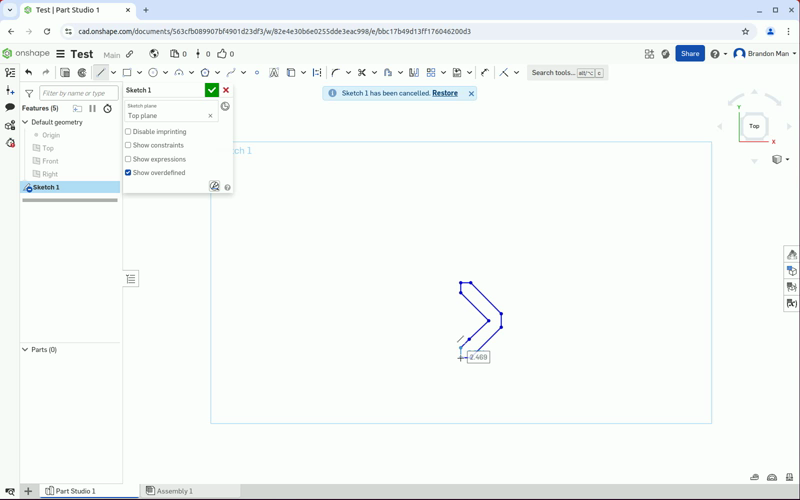
key_up(shift)
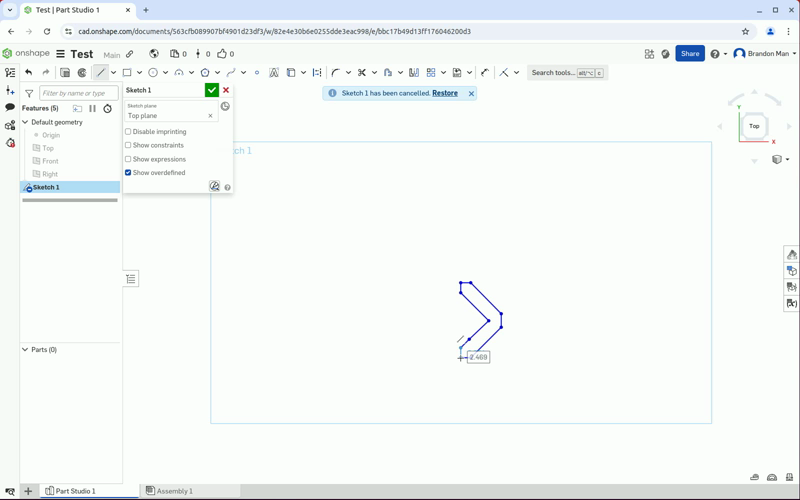
click(460, 357)
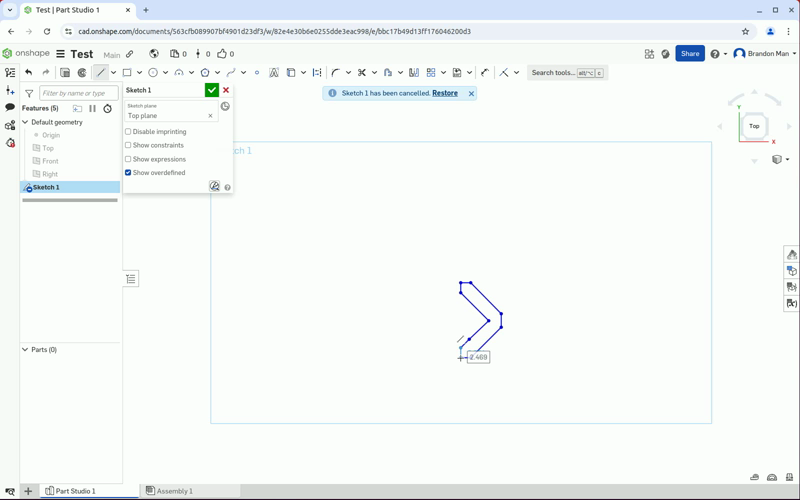
key(esc)
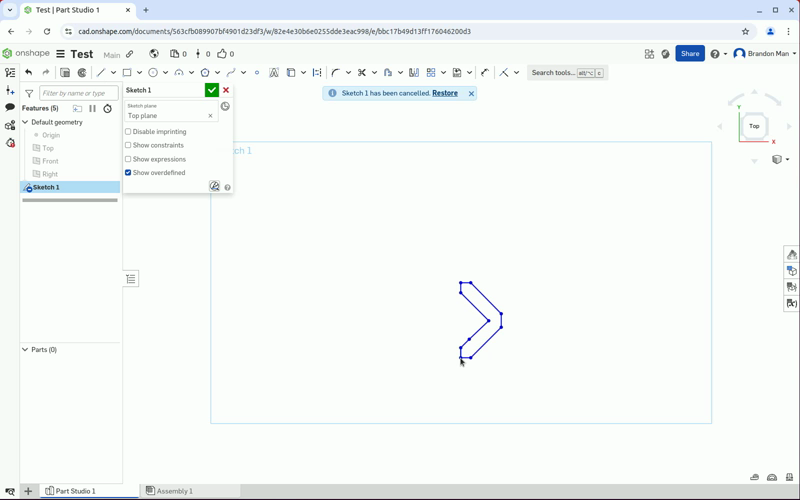
mouse_move(474, 349)
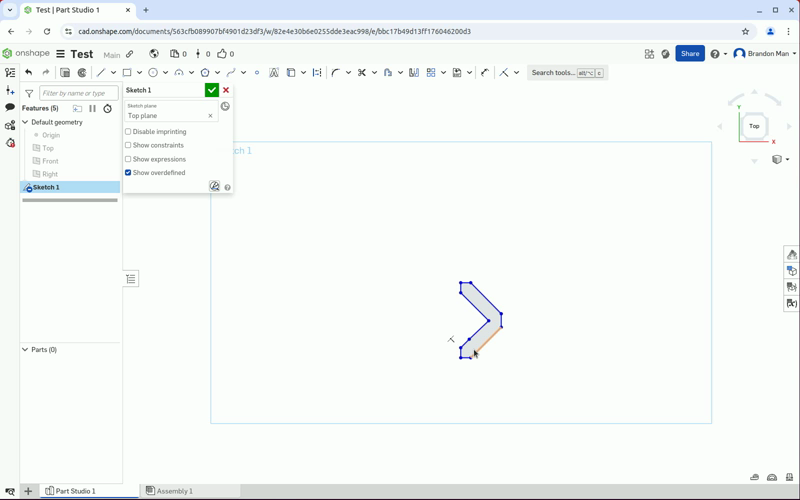
scroll(6)
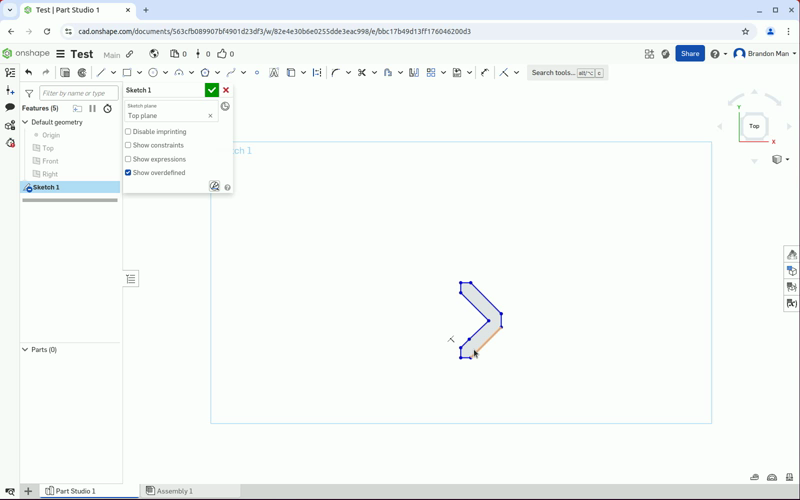
scroll(6)
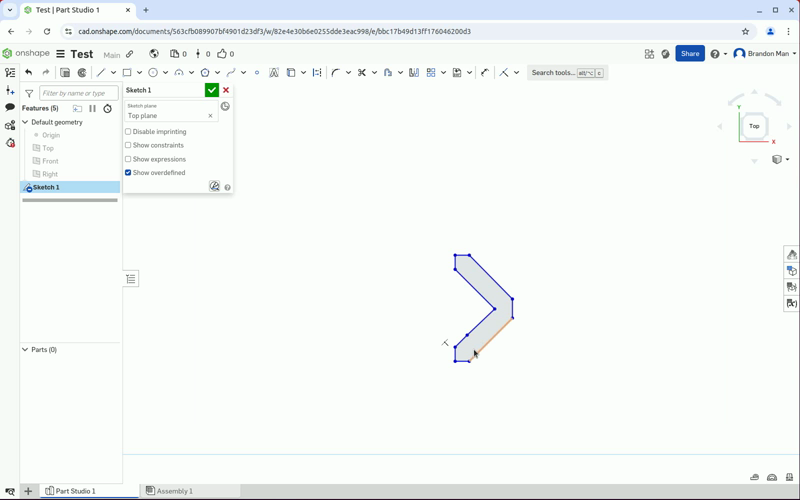
scroll(6)
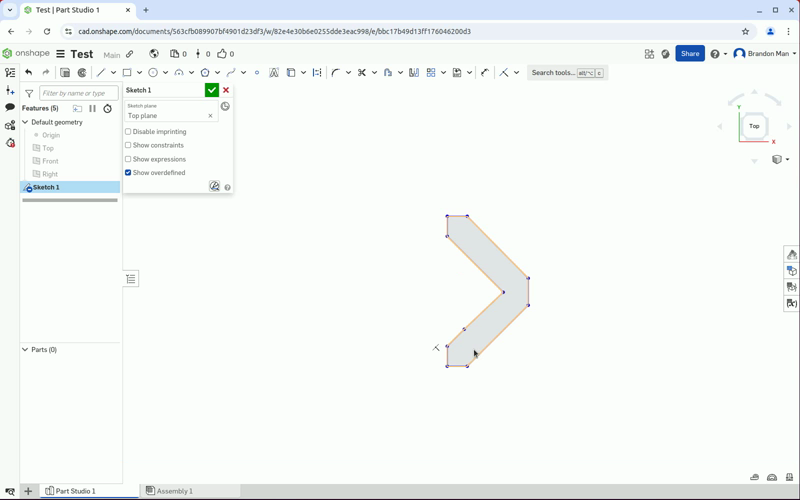
scroll(6)
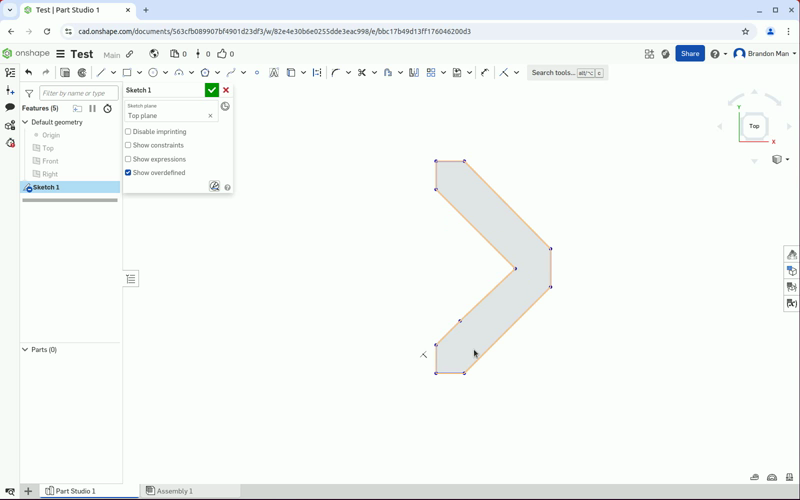
scroll(6)
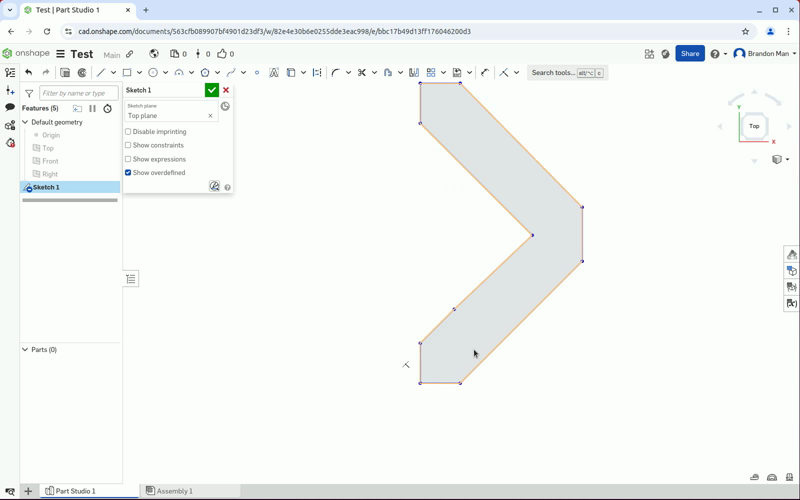
scroll(6)
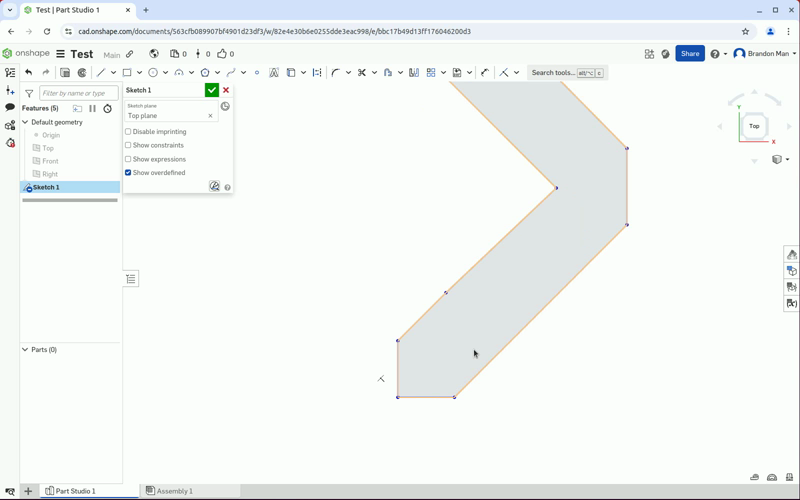
scroll(6)
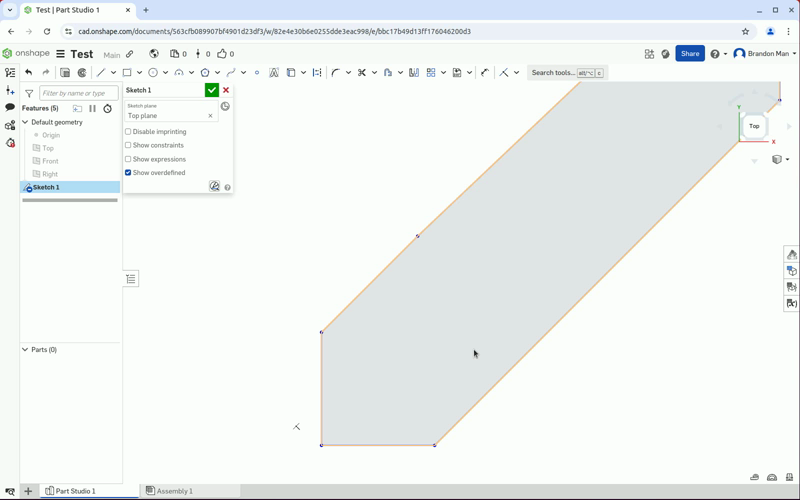
click(474, 349)
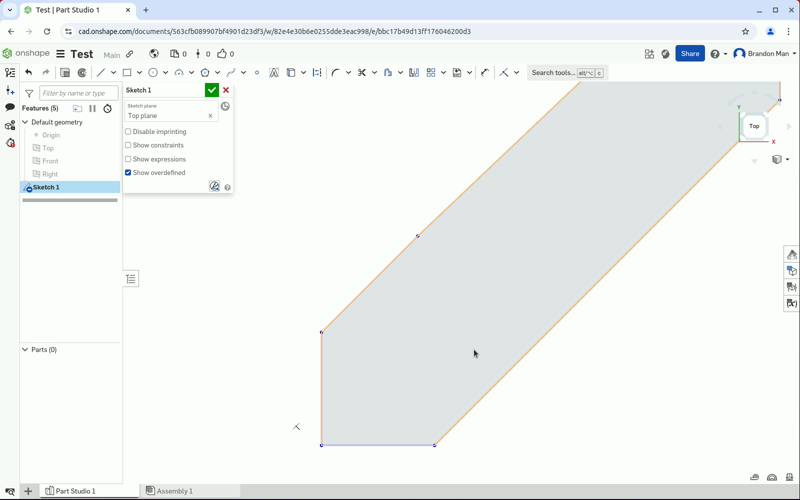
scroll(-6)
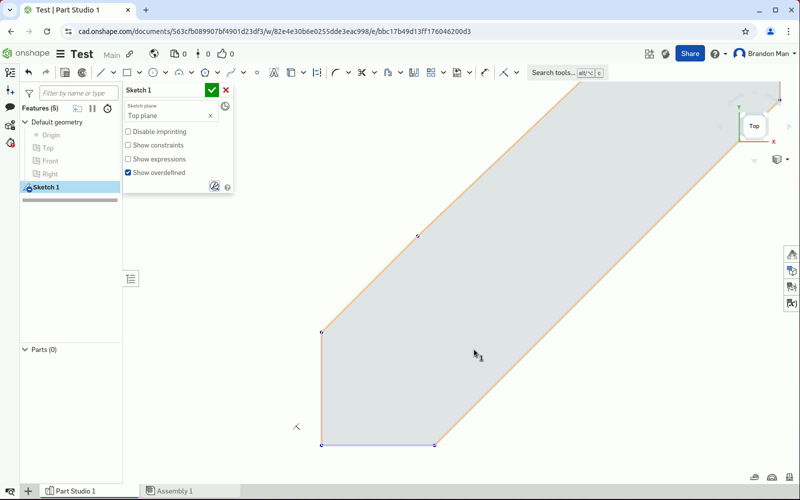
scroll(-6)
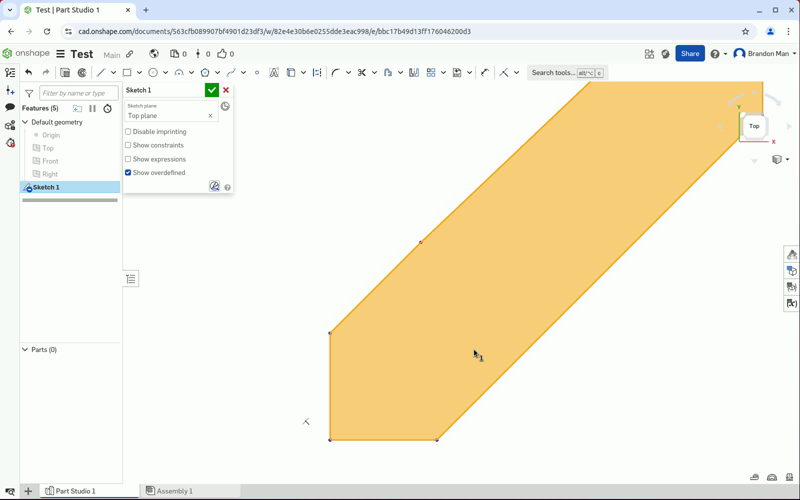
scroll(-6)
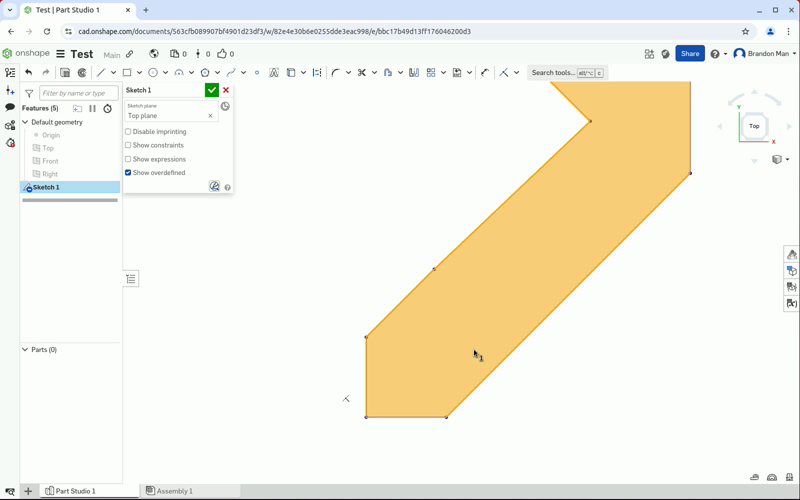
scroll(-6)
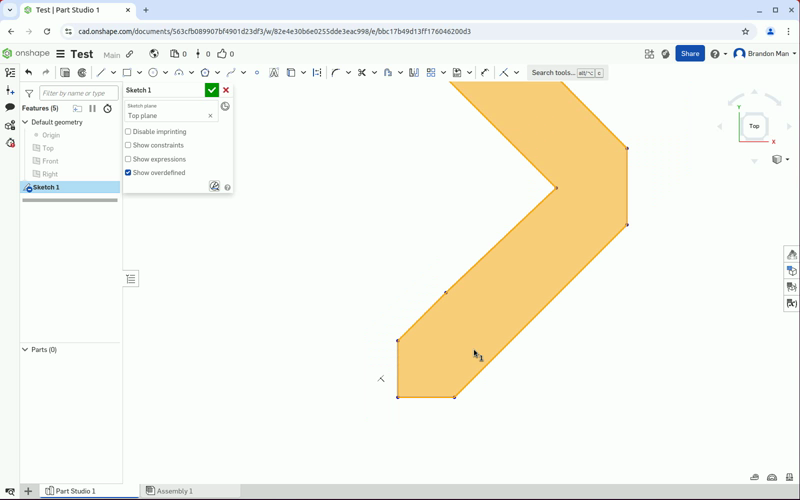
scroll(-6)
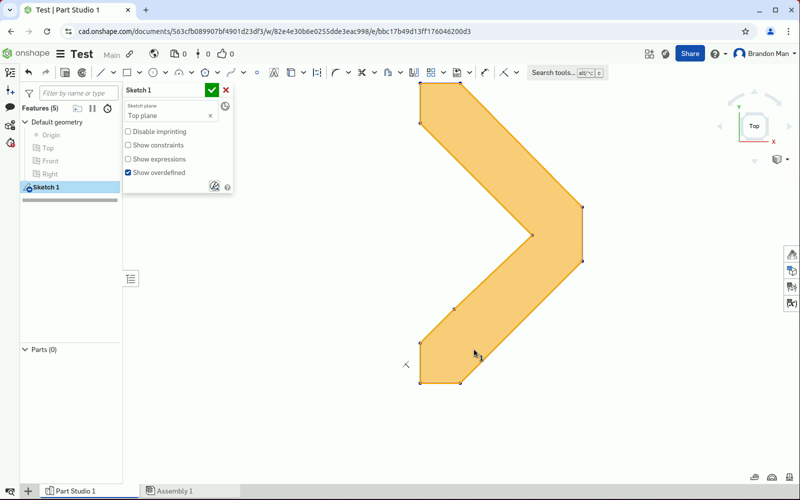
scroll(-6)
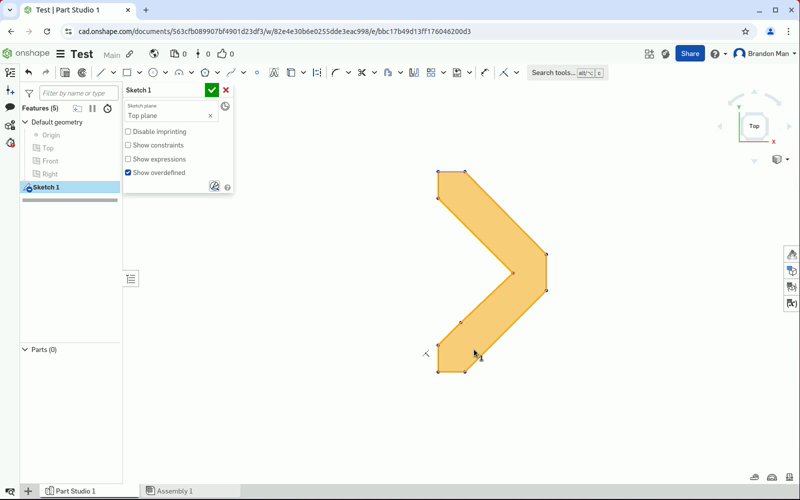
scroll(-6)
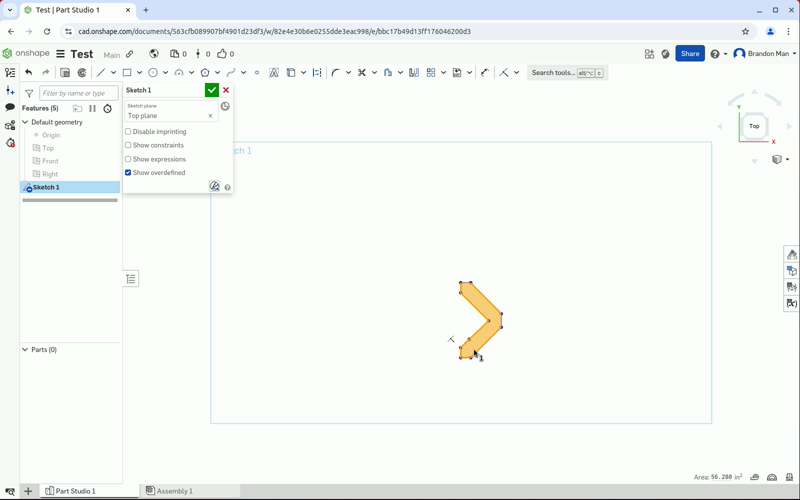
mouse_move(73, 352)
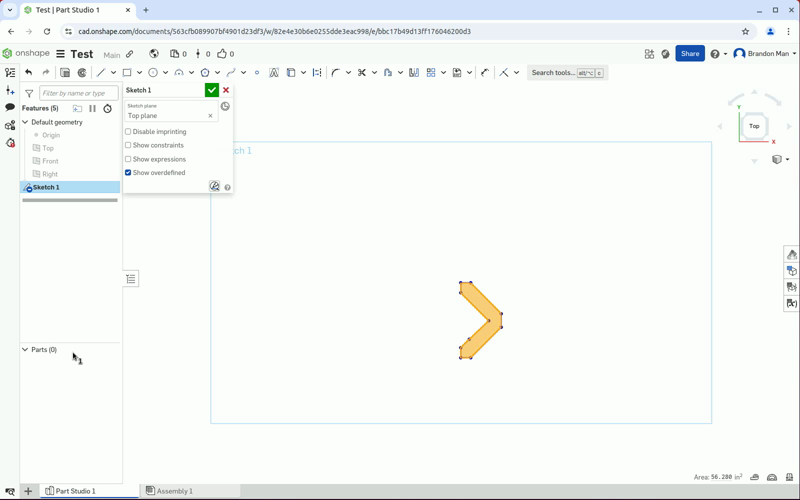
key(shift+y)
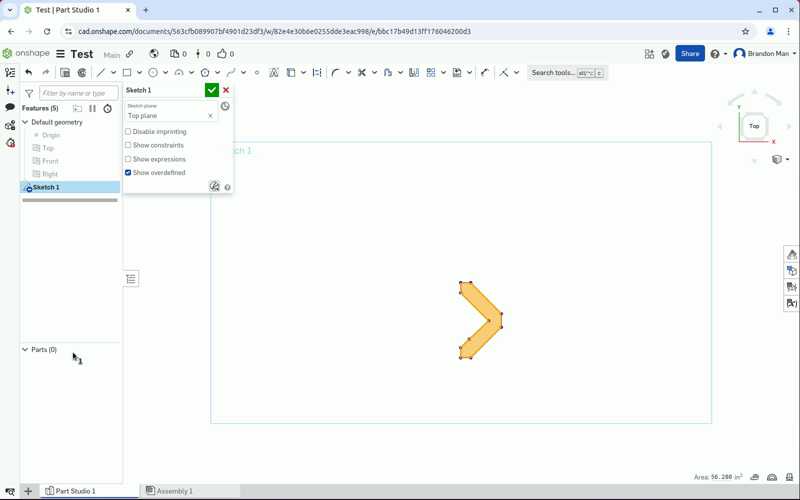
key(shift+e)
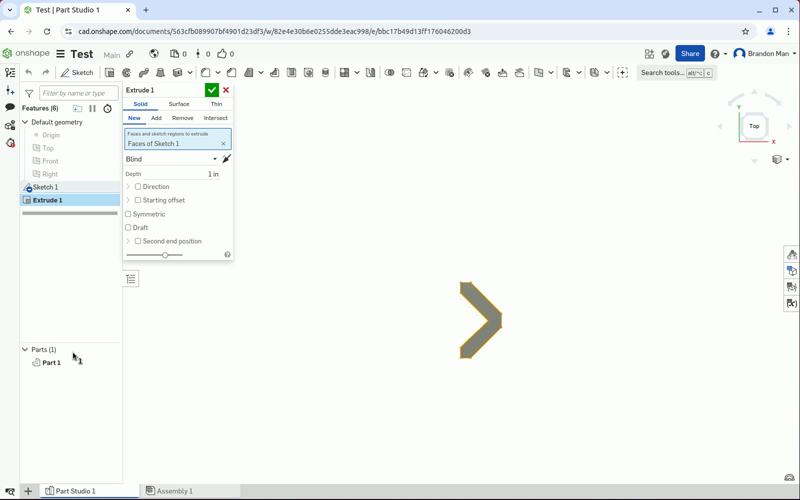
mouse_move(143, 106)
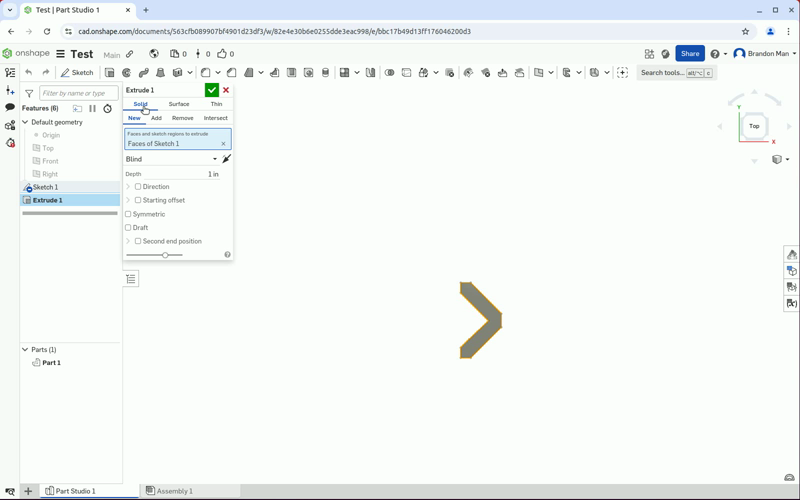
click(143, 106)
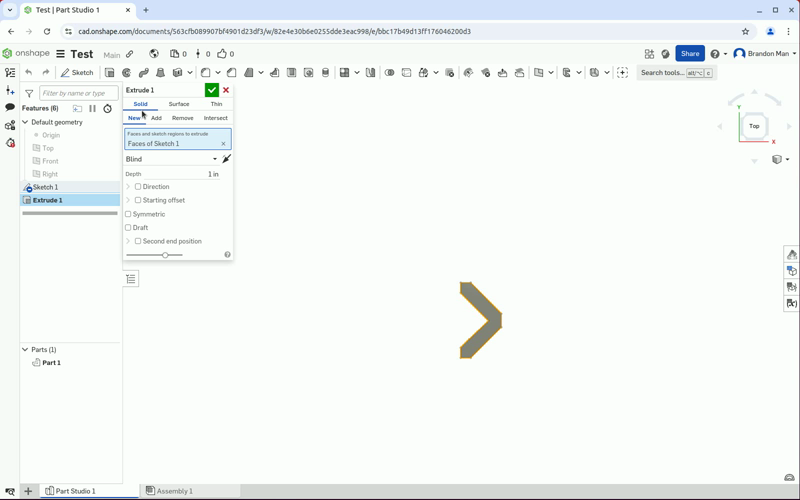
mouse_move(137, 120)
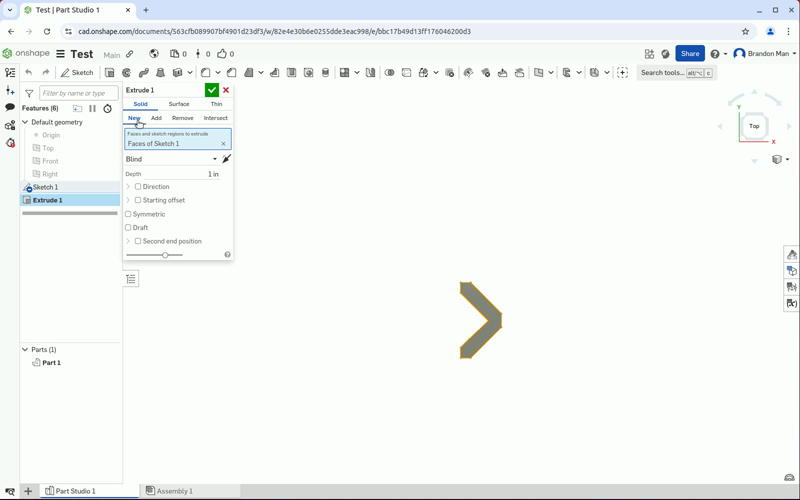
click(137, 120)
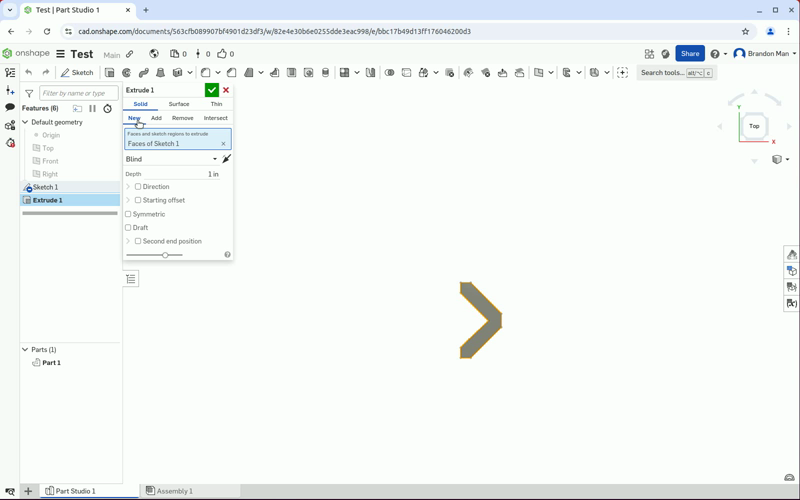
key(tab, 4)
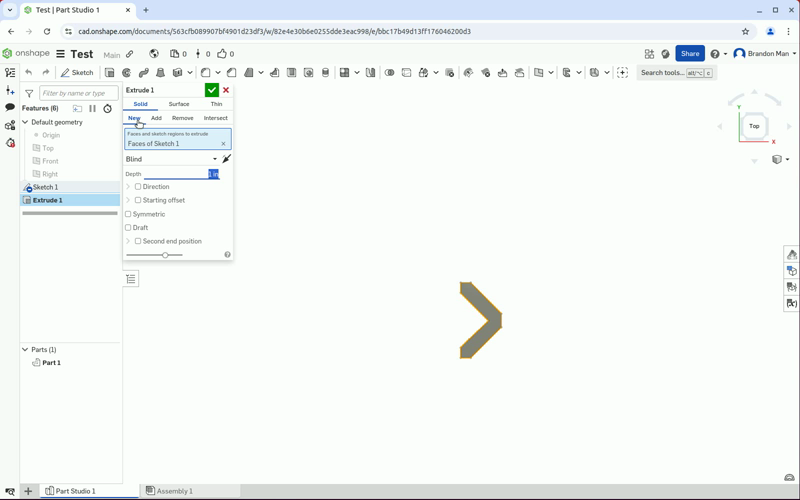
text(5.777)
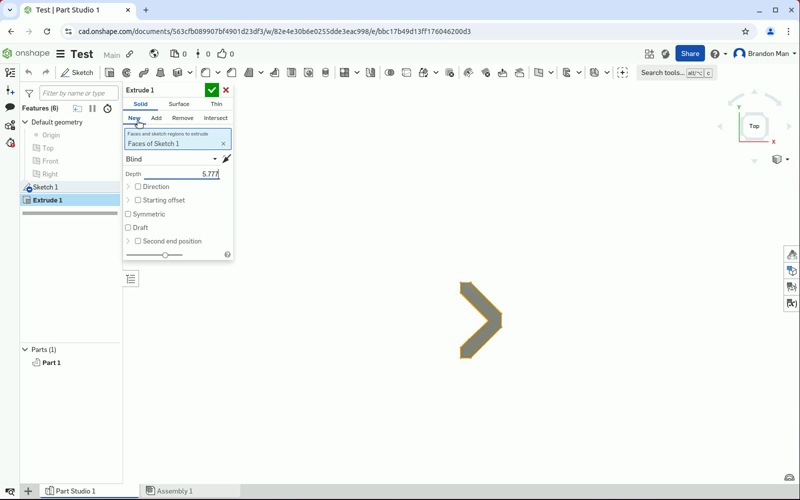
key(enter)
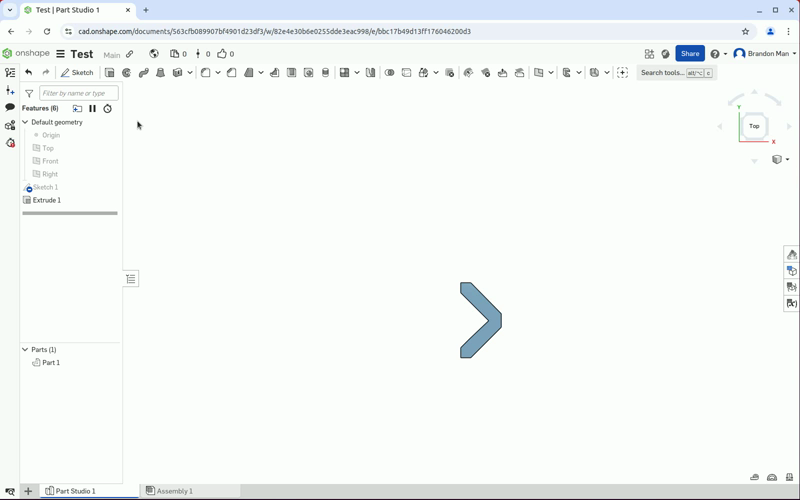
key(shift+h)
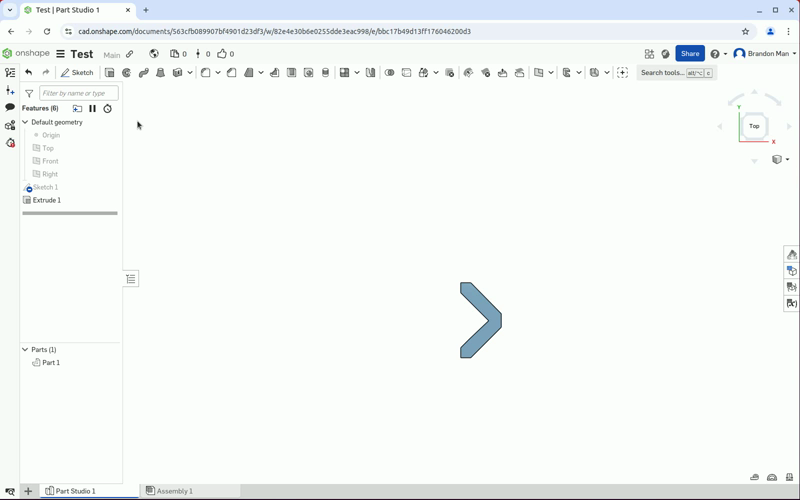
key(shift+h)
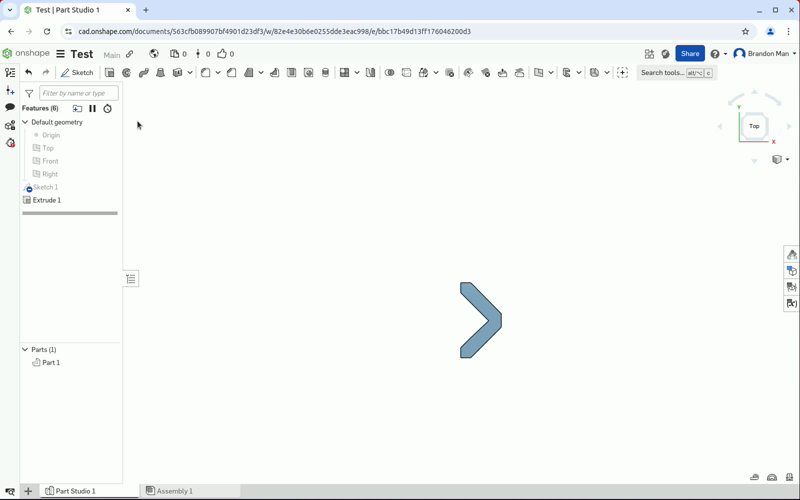
mouse_move(73, 189)
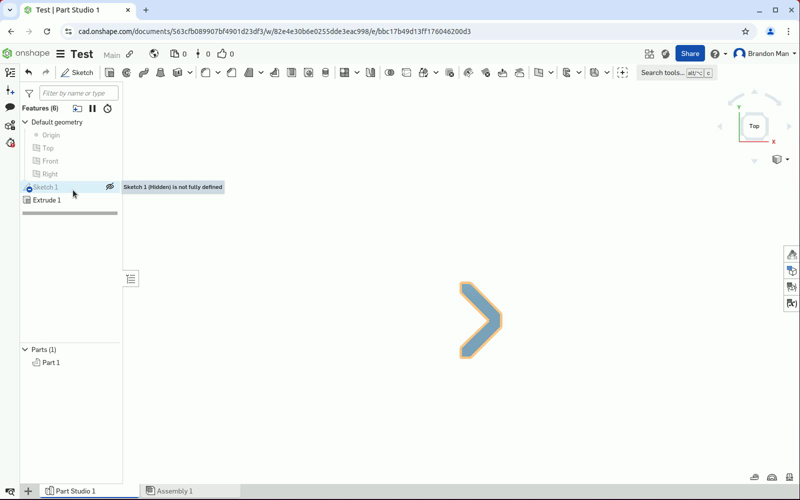
click(73, 189)
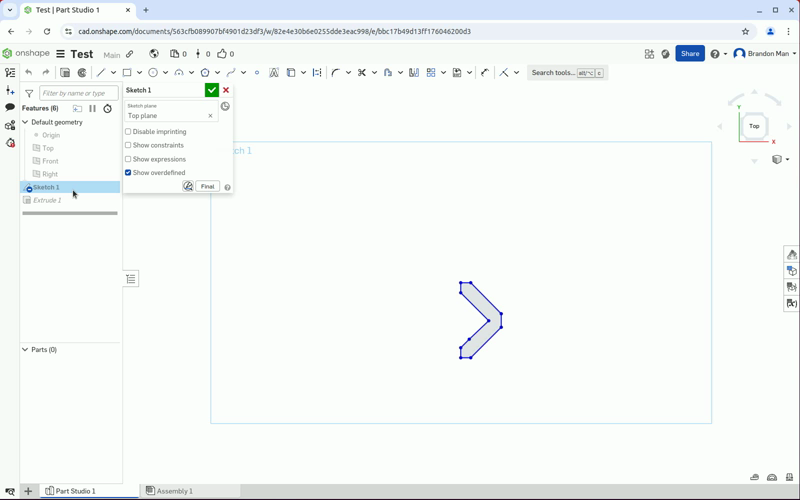
mouse_move(229, 92)
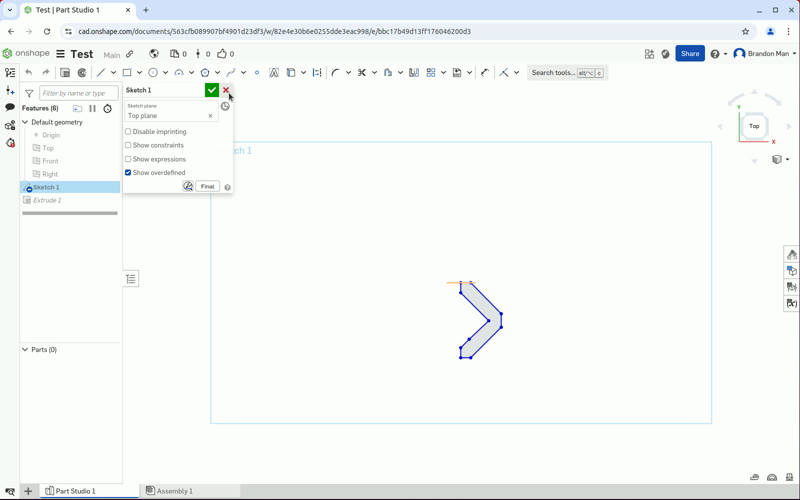
click(229, 92)
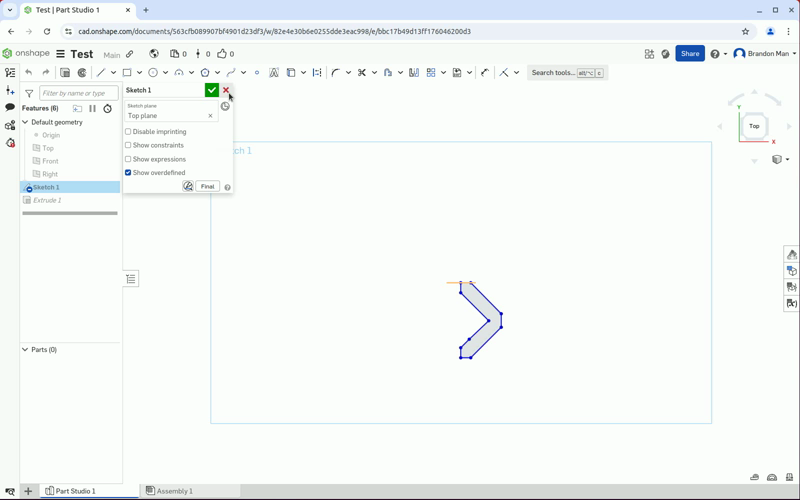
key(shift+s)
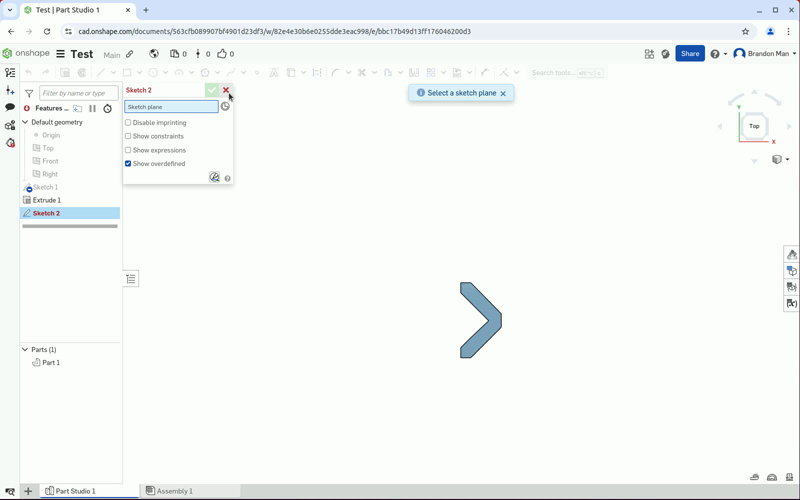
mouse_move(73, 150)
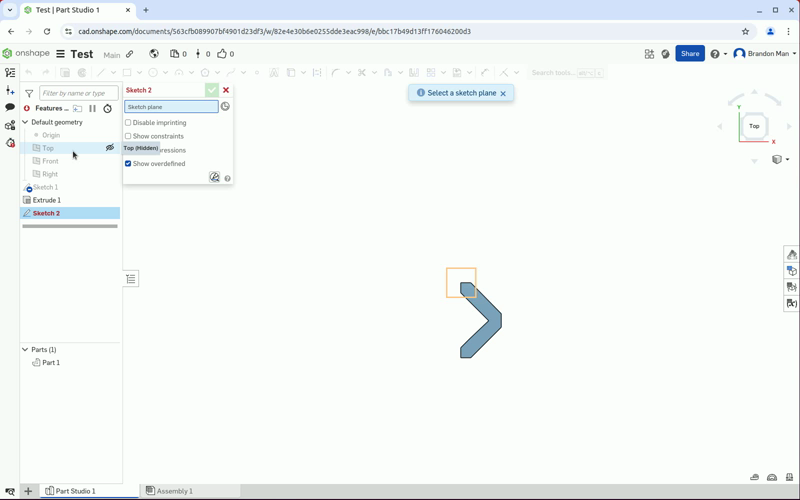
click(73, 150)
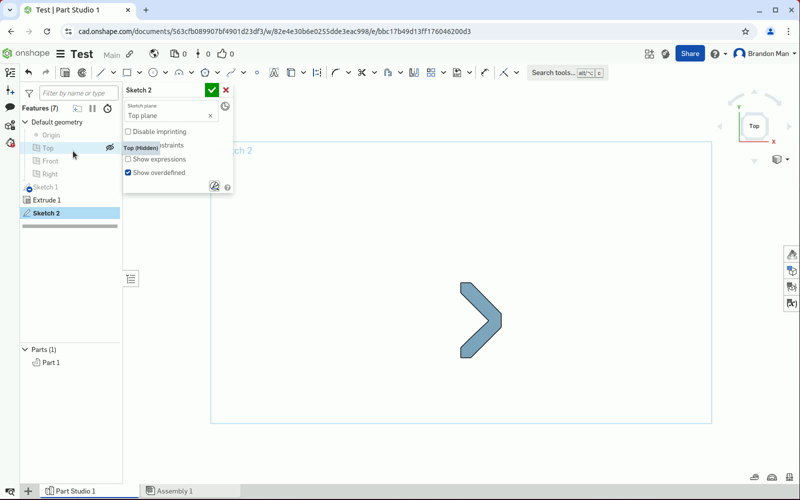
mouse_move(73, 352)
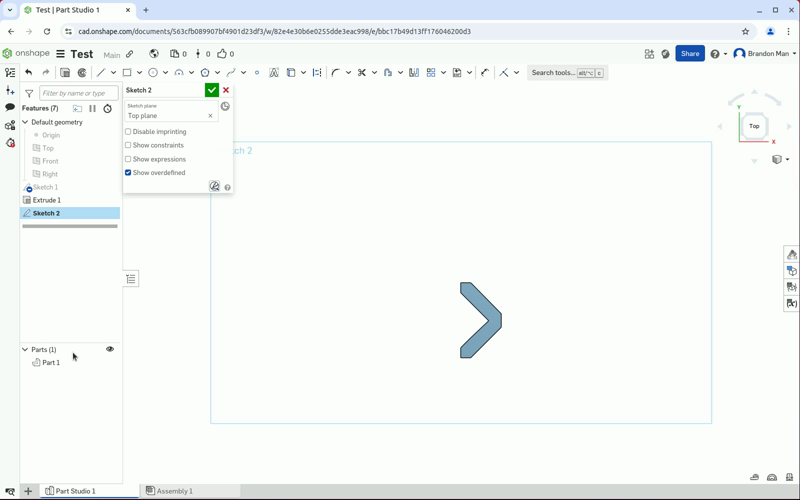
key(y)
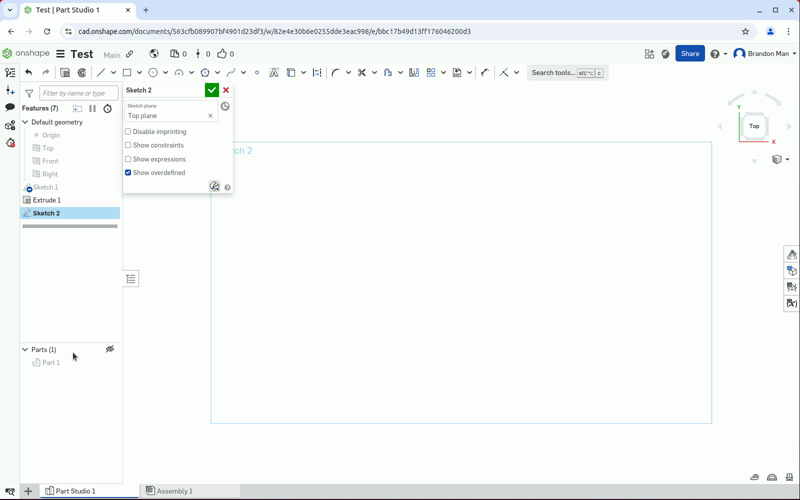
key(l)
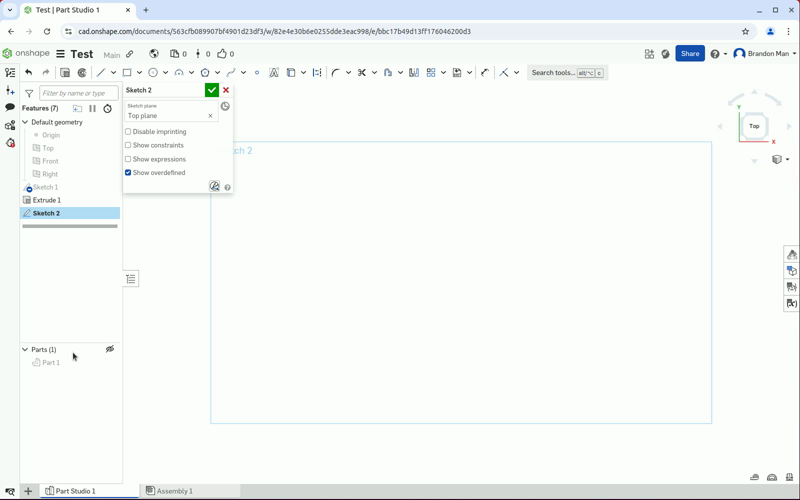
key_down(shift)
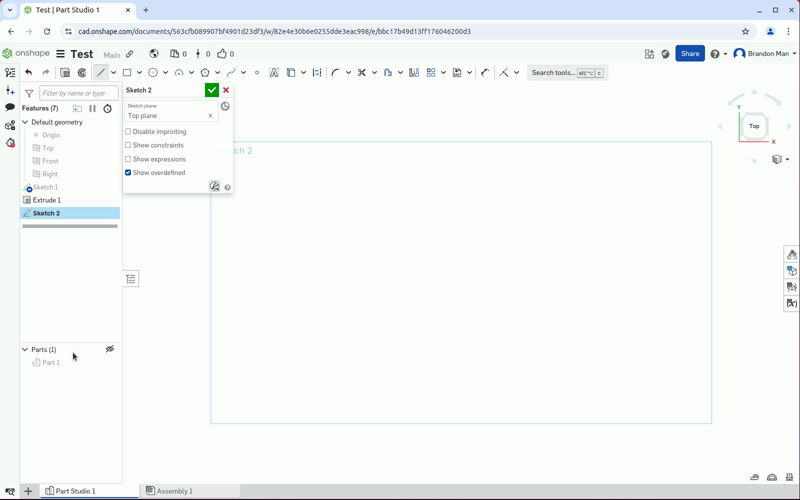
mouse_move(420, 365)
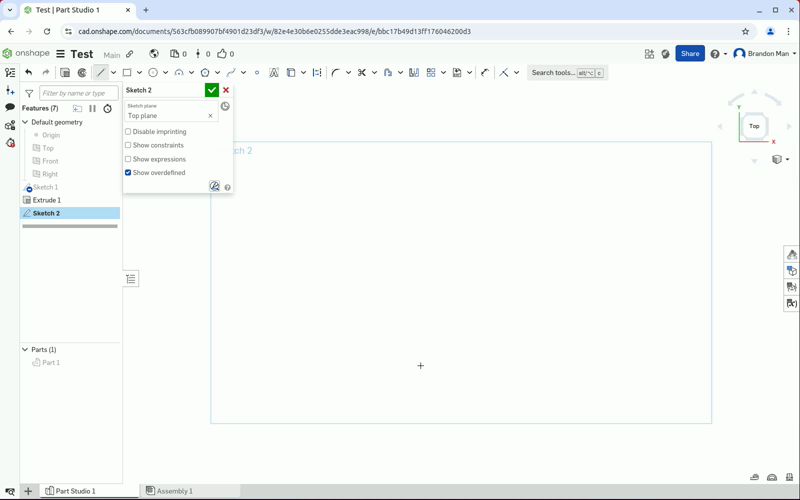
click(420, 365)
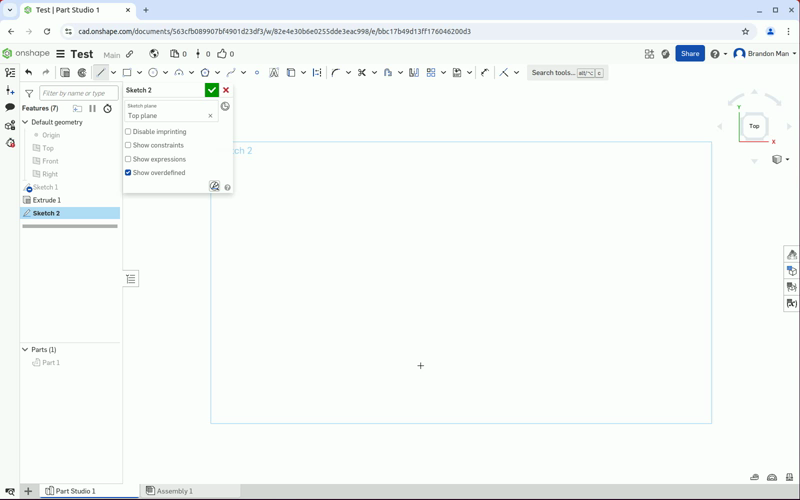
key_up(shift)
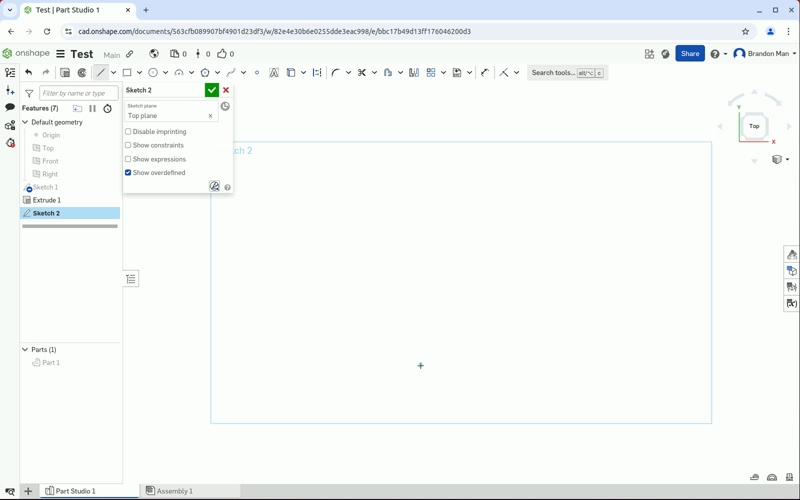
key_down(shift)
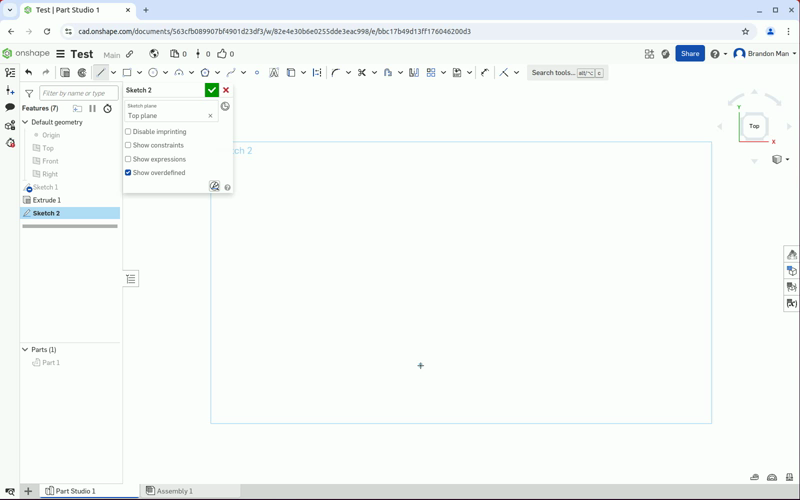
mouse_move(450, 365)
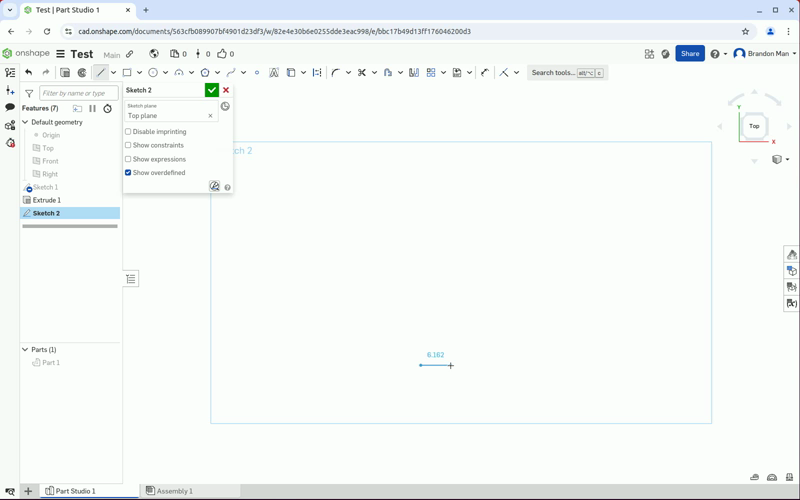
mouse_move(451, 396)
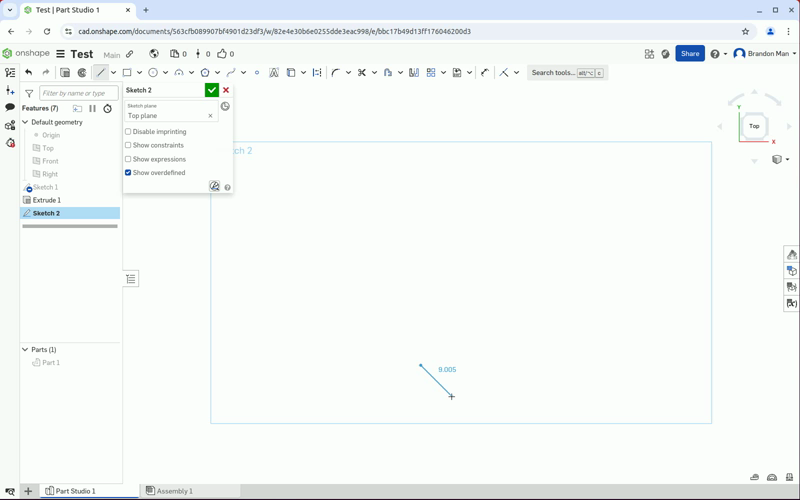
click(451, 396)
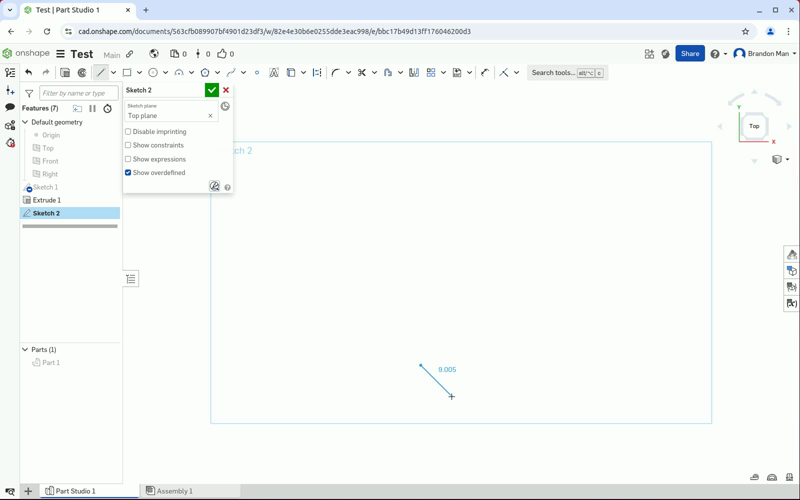
key_up(shift)
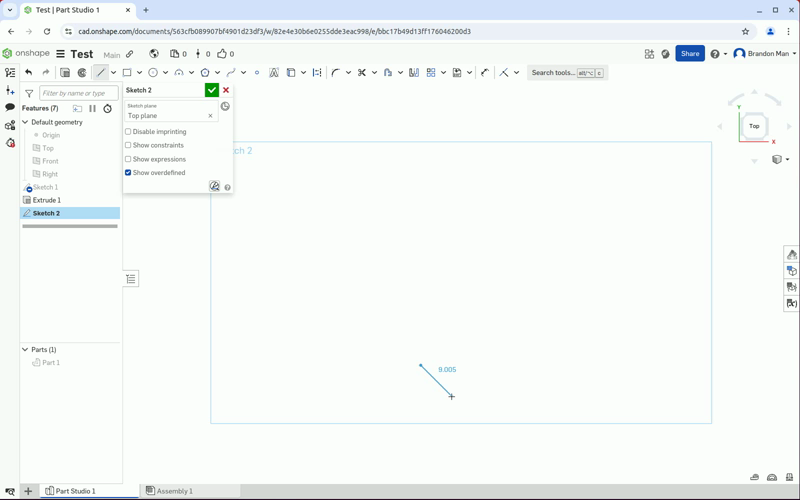
key_down(shift)
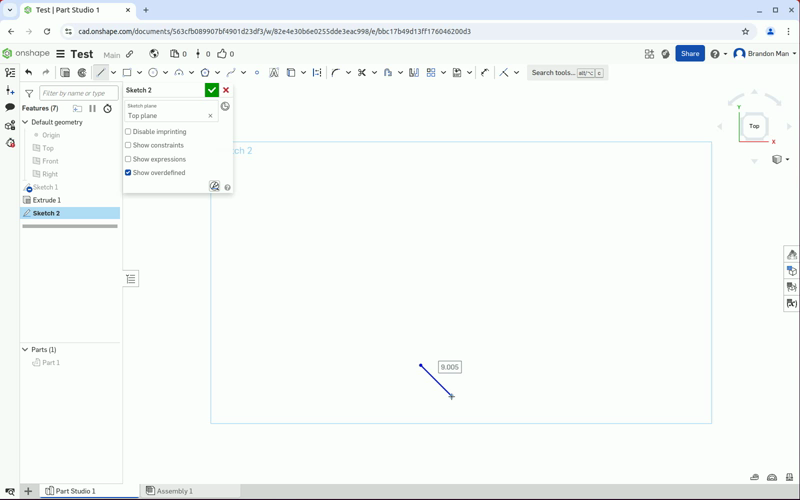
mouse_move(481, 396)
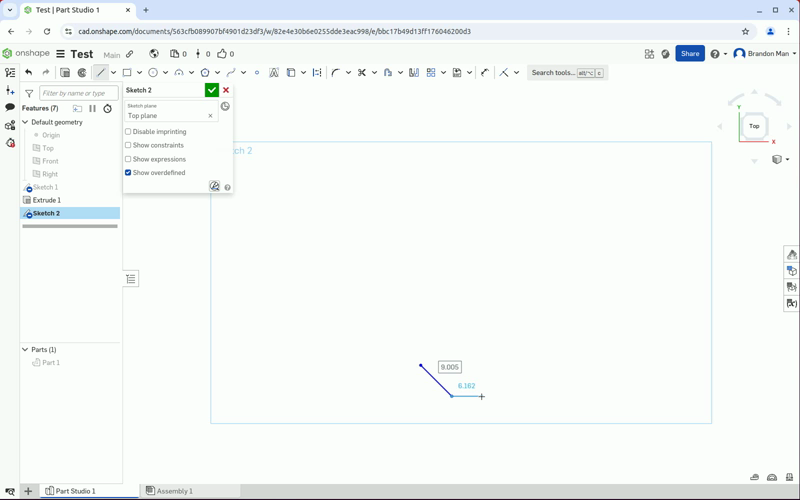
mouse_move(461, 396)
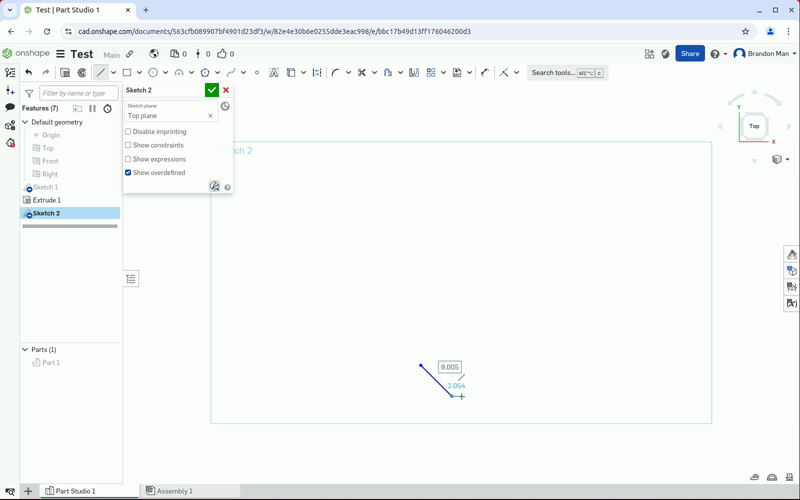
click(461, 396)
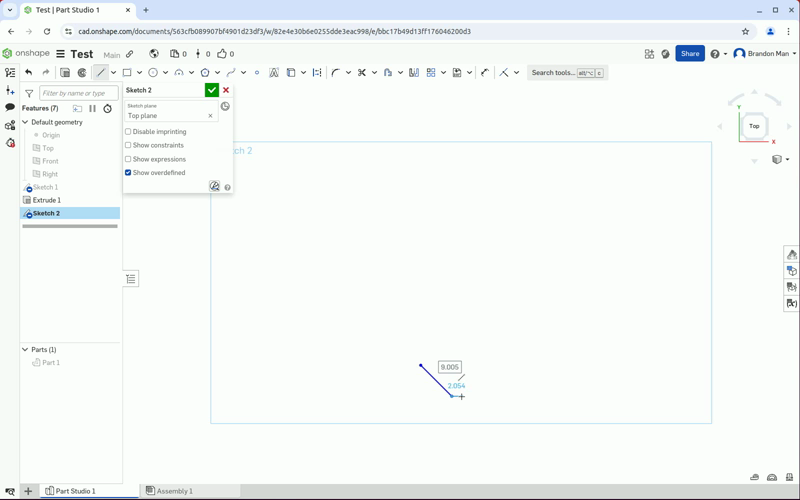
key_up(shift)
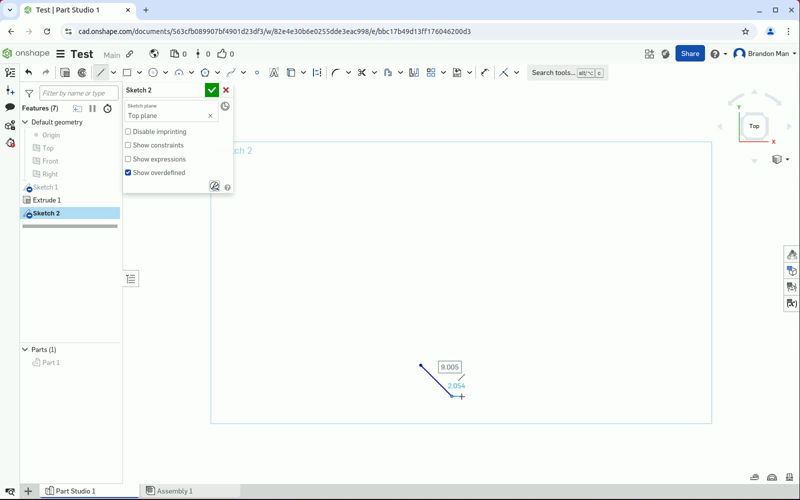
key_down(shift)
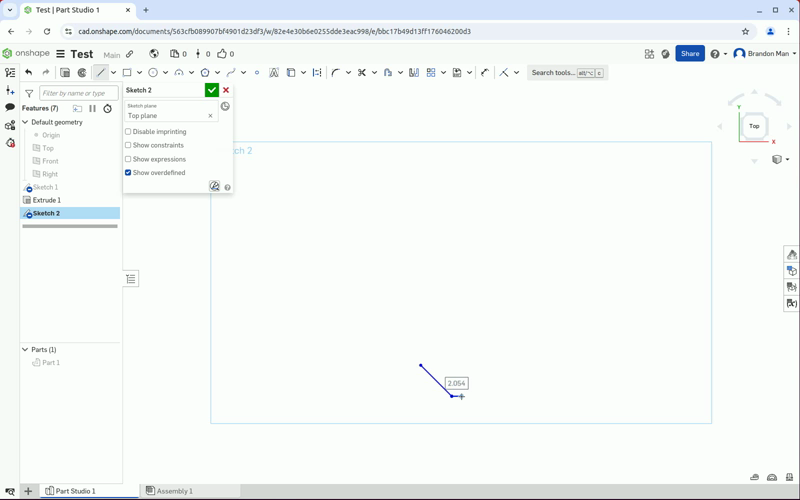
mouse_move(491, 396)
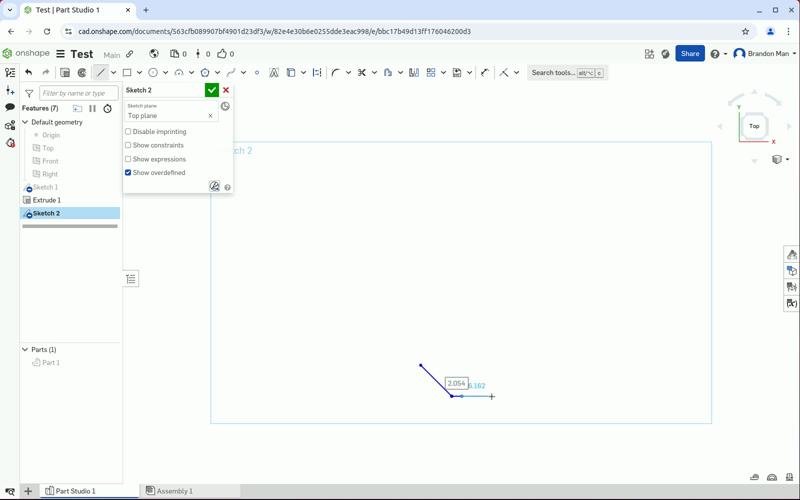
mouse_move(461, 385)
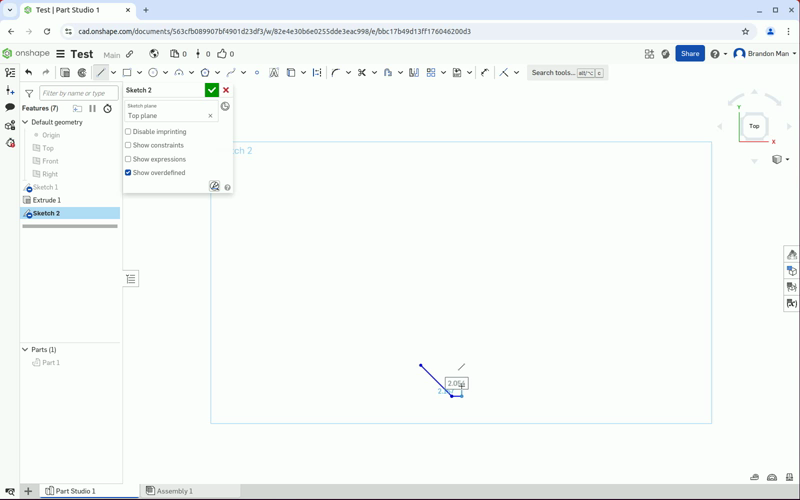
click(461, 385)
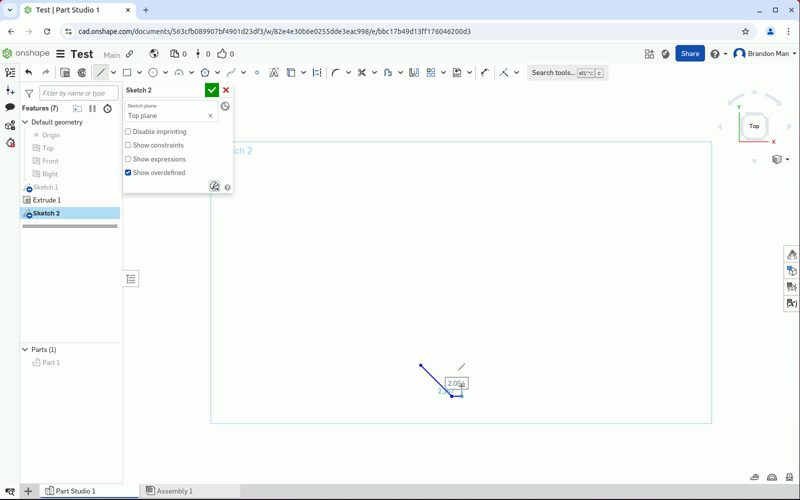
key_up(shift)
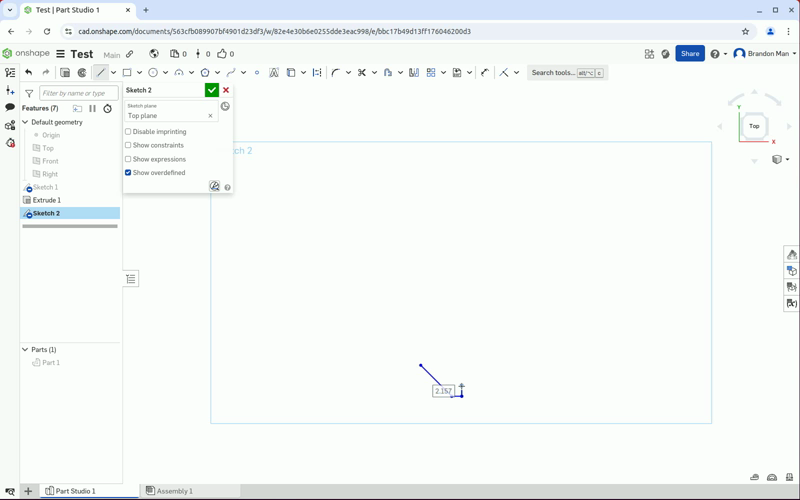
key_down(shift)
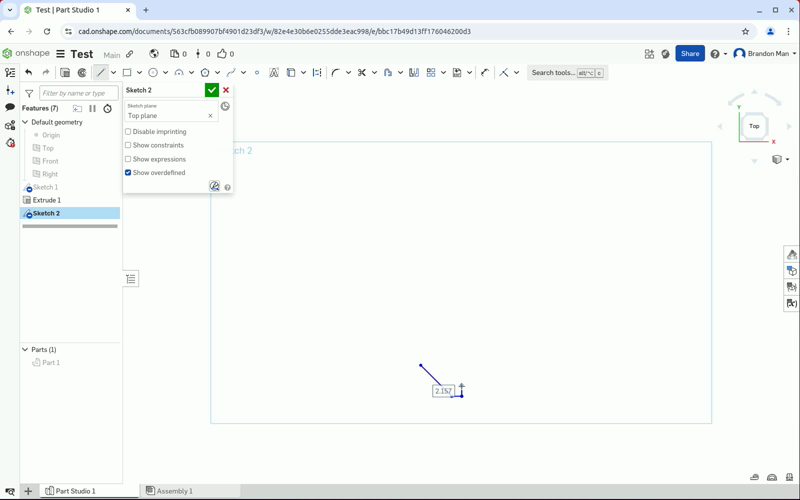
mouse_move(491, 385)
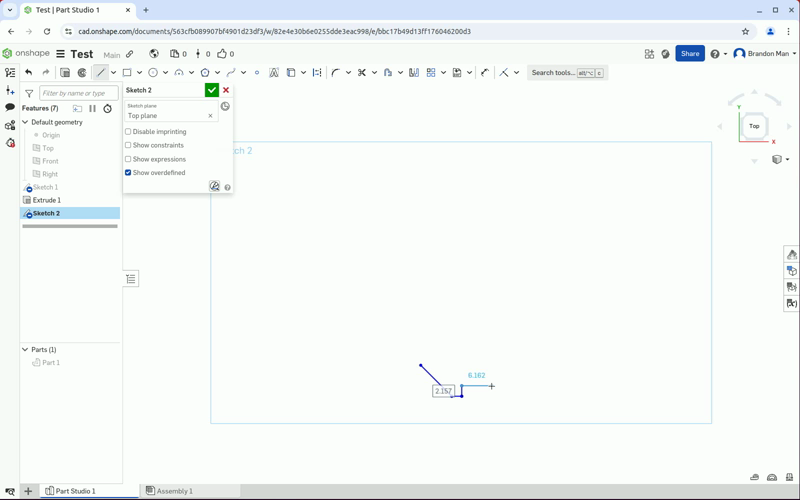
mouse_move(433, 357)
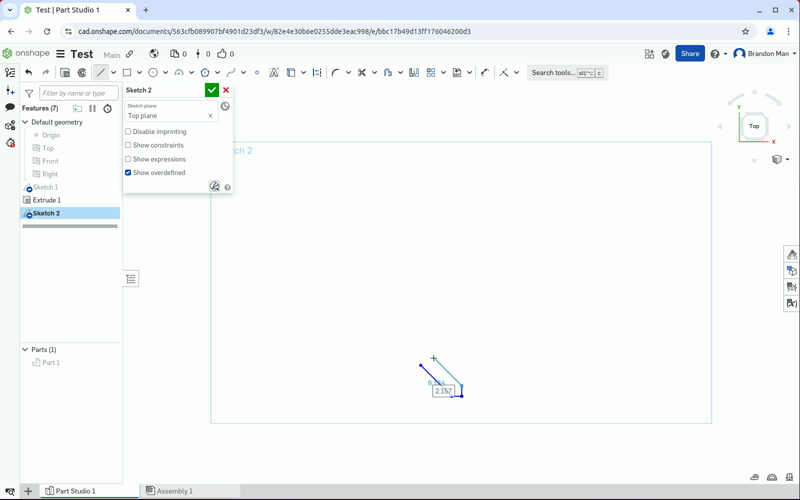
click(433, 357)
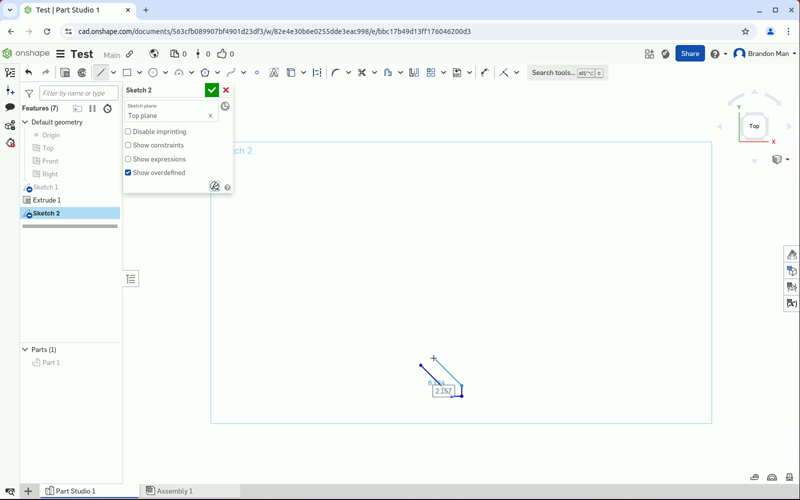
key_up(shift)
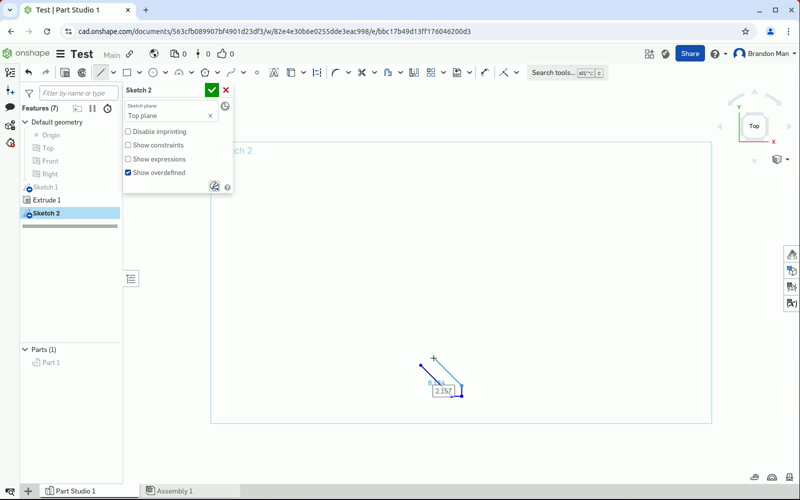
key_down(shift)
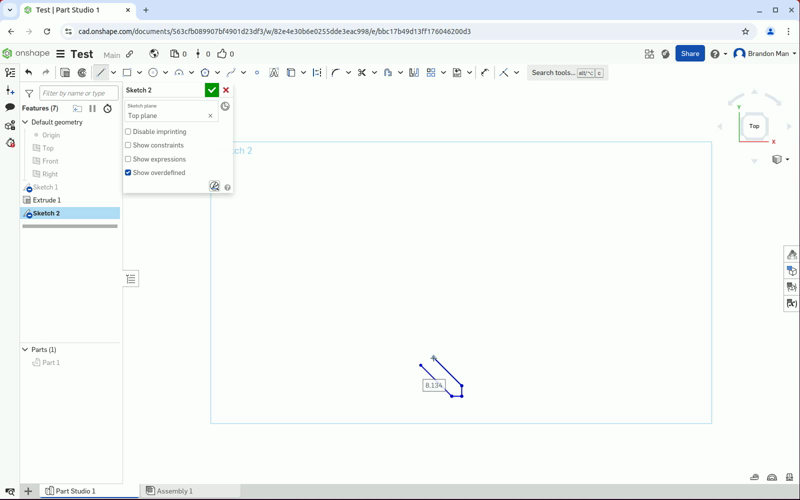
mouse_move(463, 357)
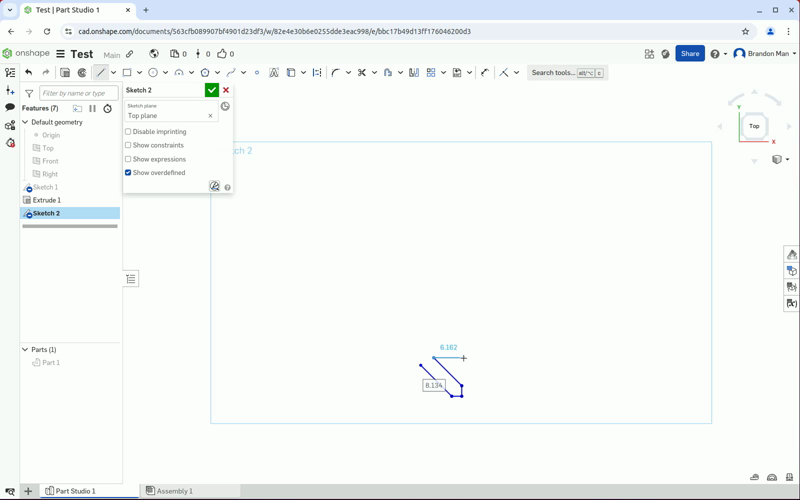
mouse_move(452, 338)
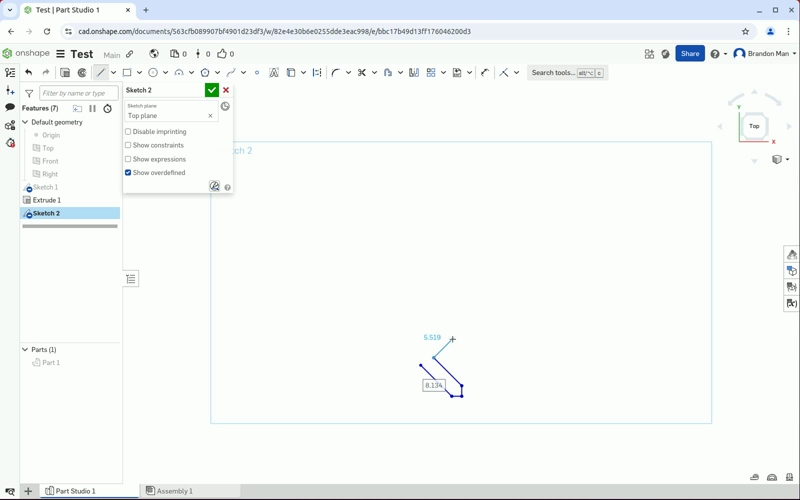
click(452, 338)
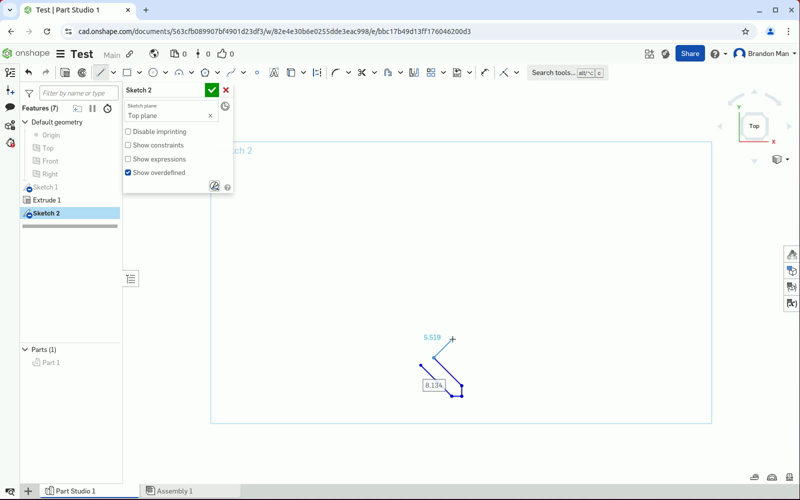
key_up(shift)
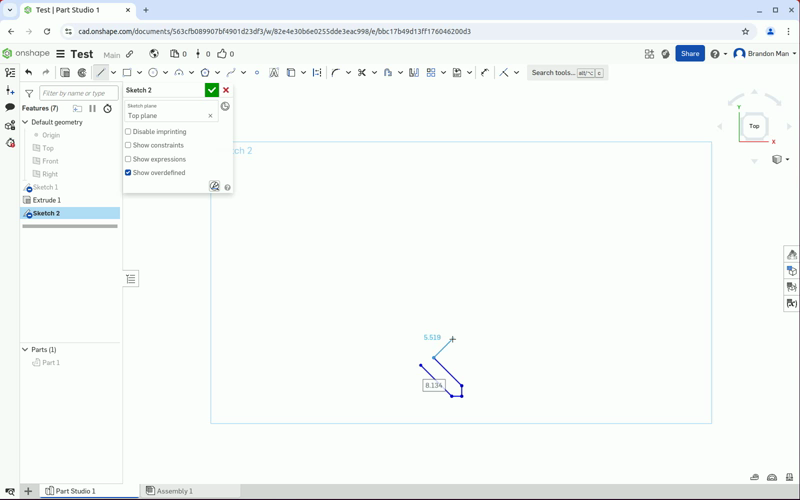
key_down(shift)
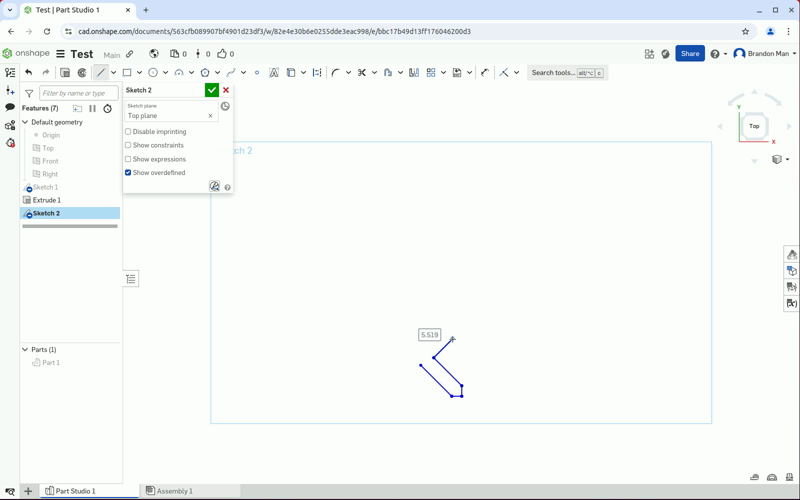
mouse_move(482, 338)
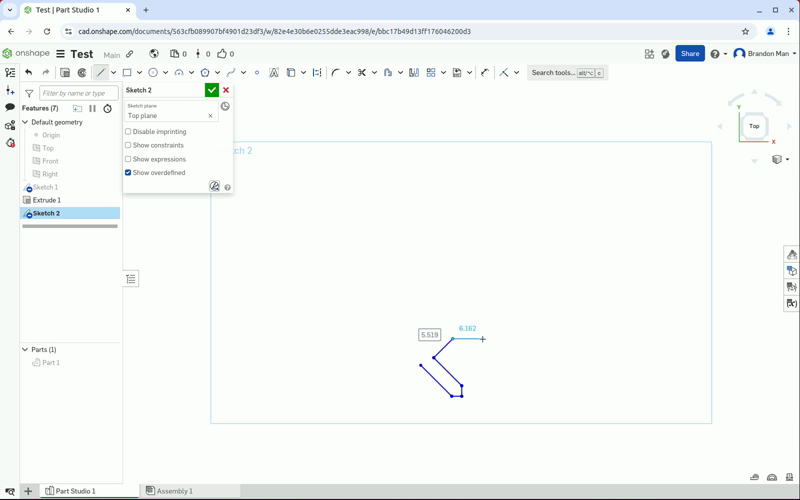
mouse_move(461, 329)
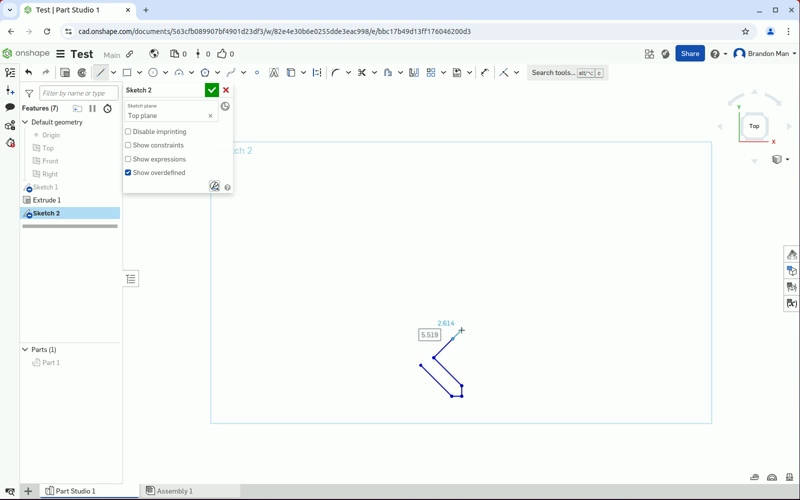
click(461, 329)
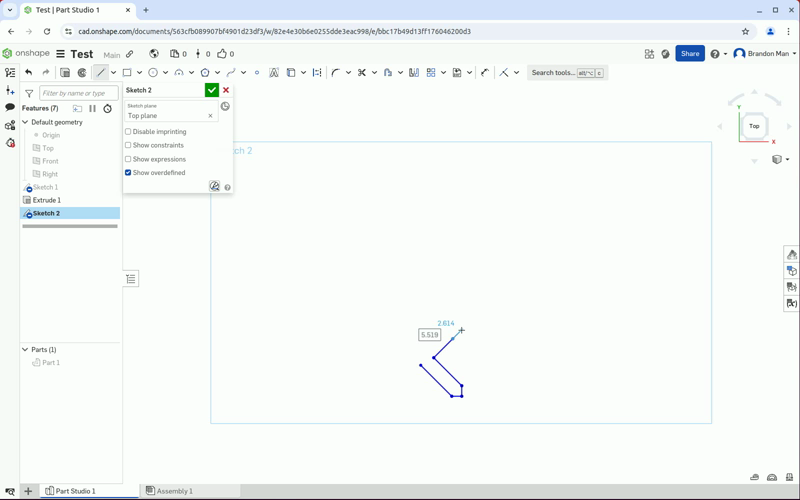
key_up(shift)
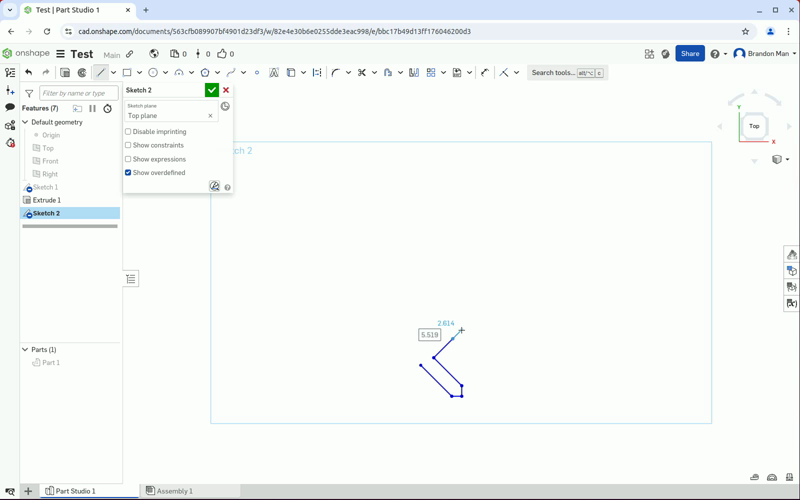
key_down(shift)
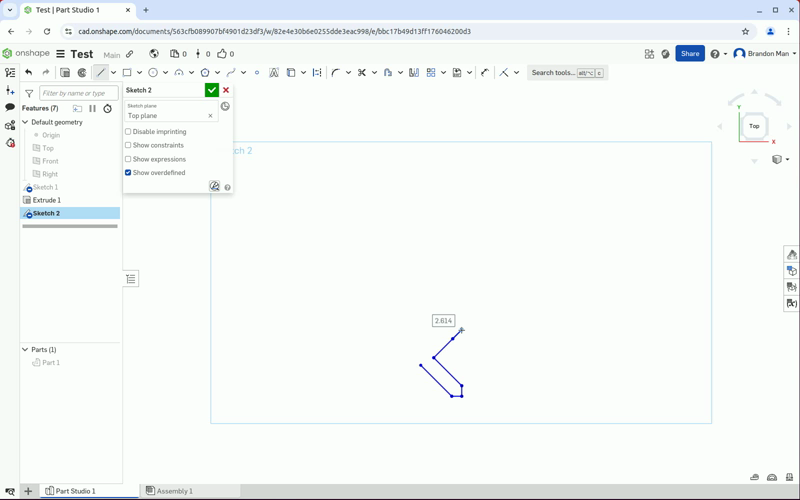
mouse_move(491, 329)
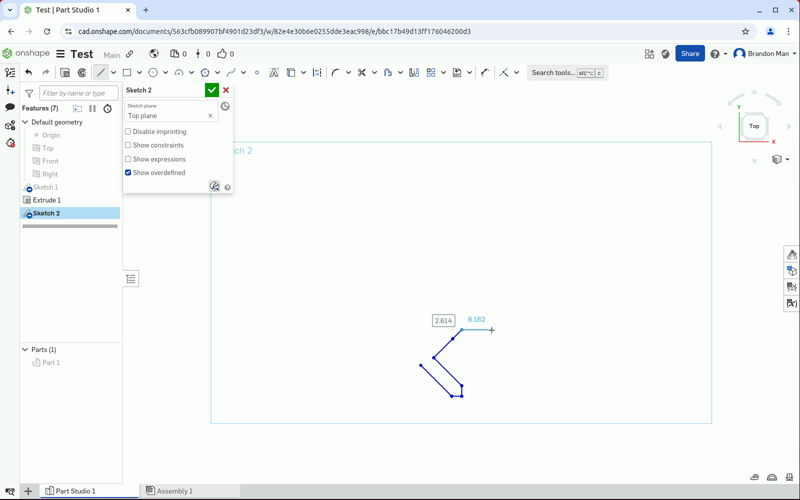
mouse_move(461, 319)
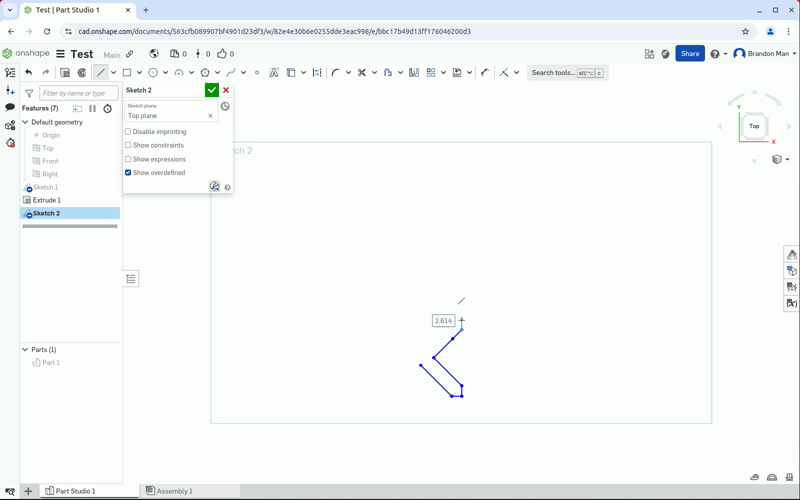
click(461, 319)
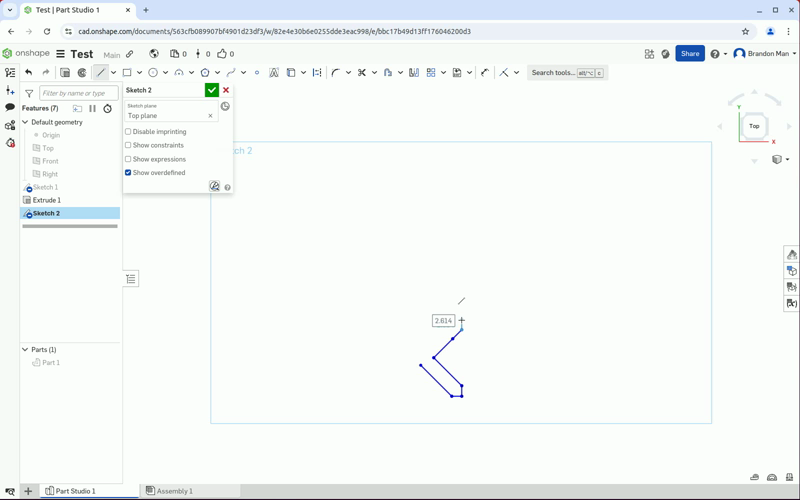
key_up(shift)
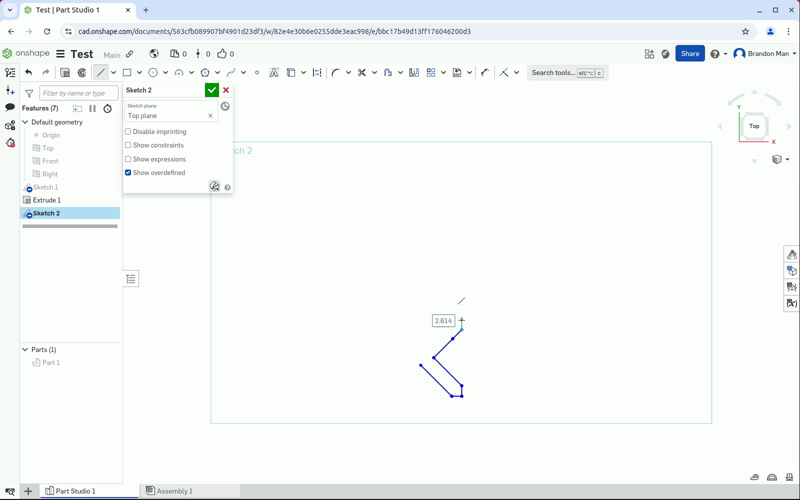
key_down(shift)
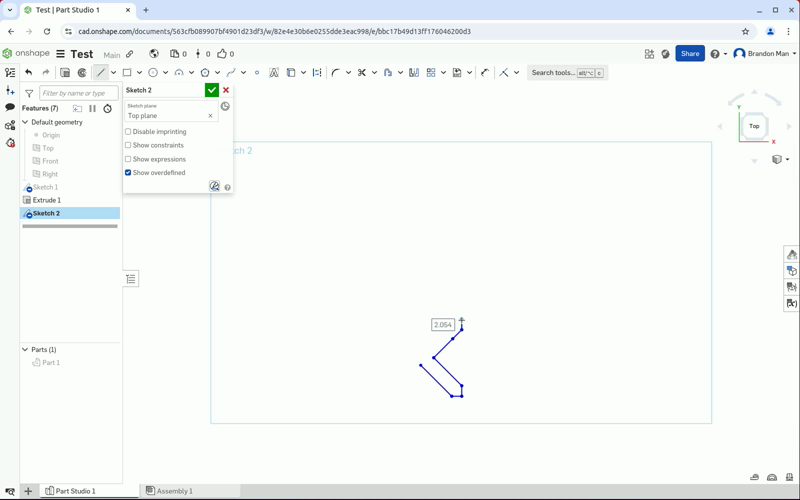
mouse_move(491, 319)
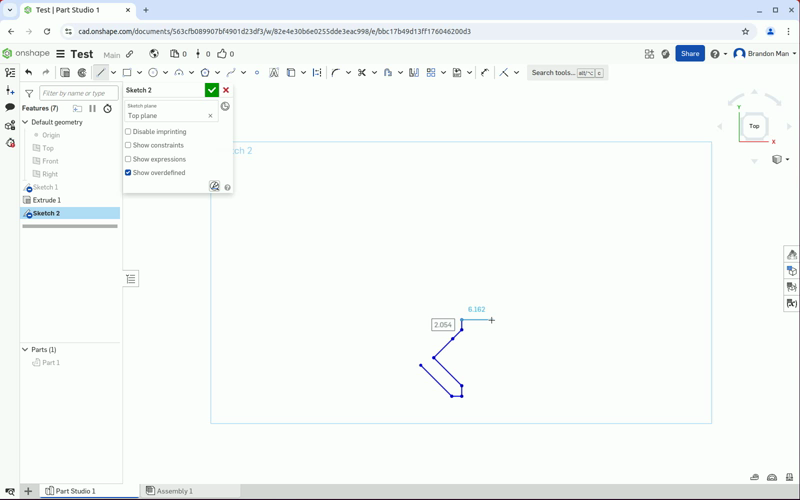
mouse_move(451, 319)
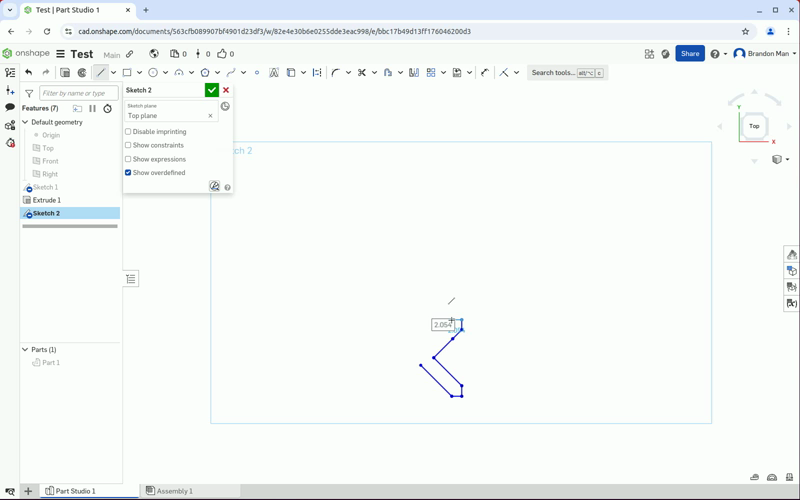
click(451, 319)
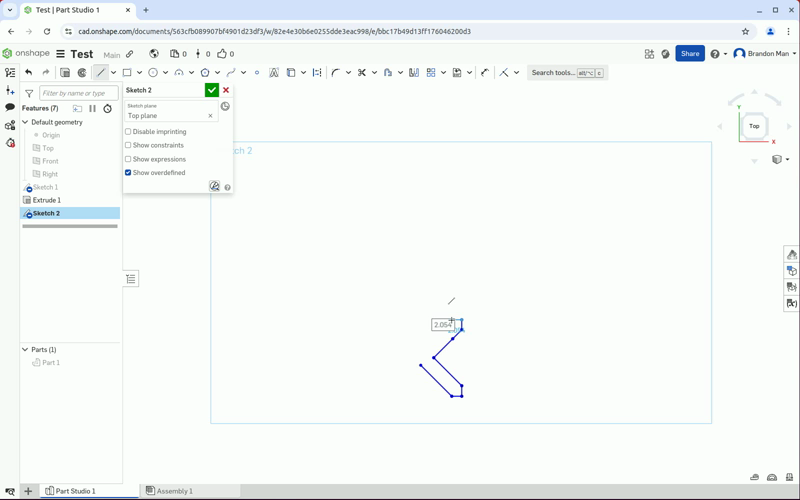
key_up(shift)
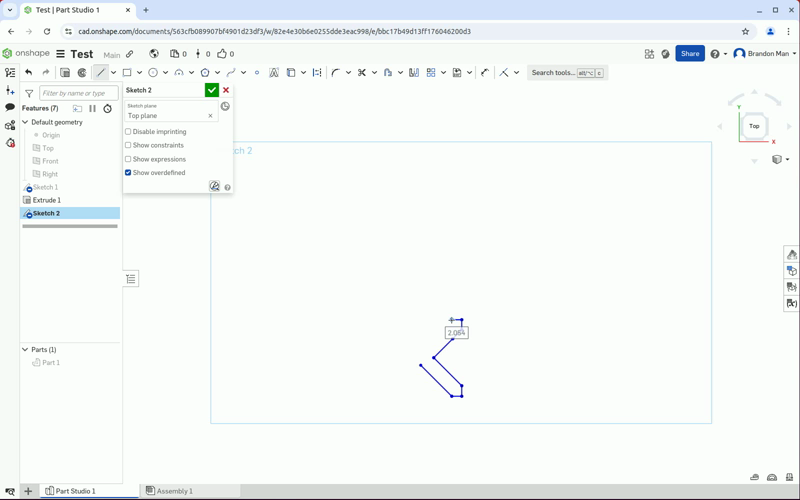
key_down(shift)
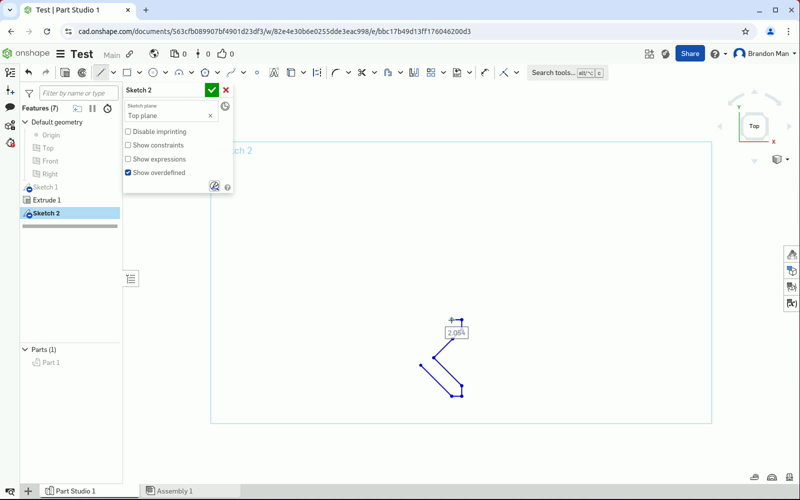
mouse_move(481, 319)
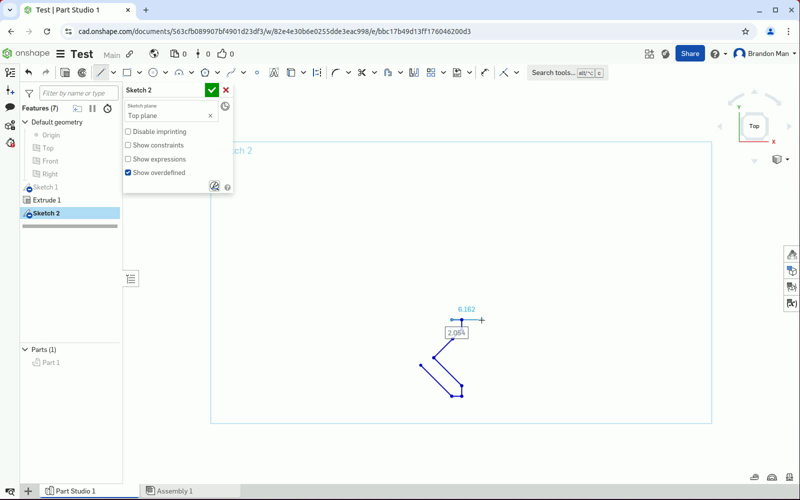
mouse_move(420, 350)
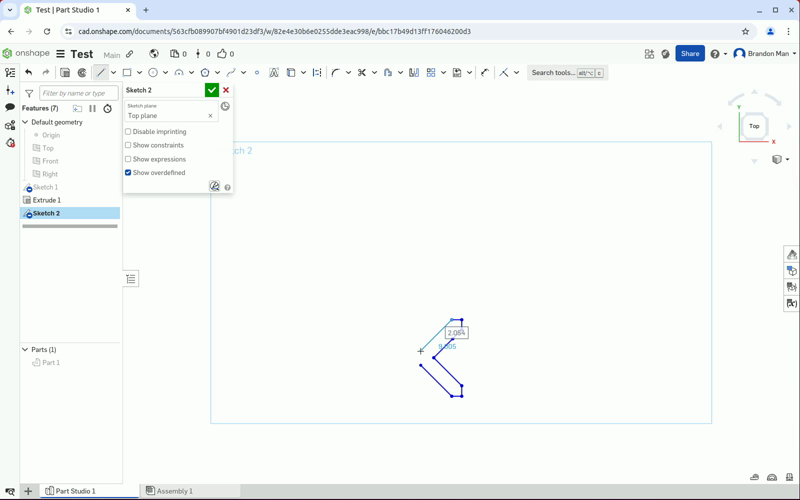
click(420, 350)
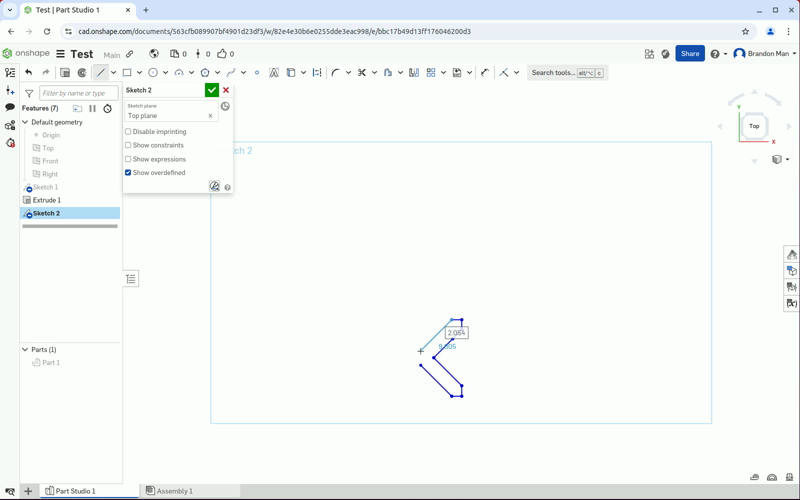
key_up(shift)
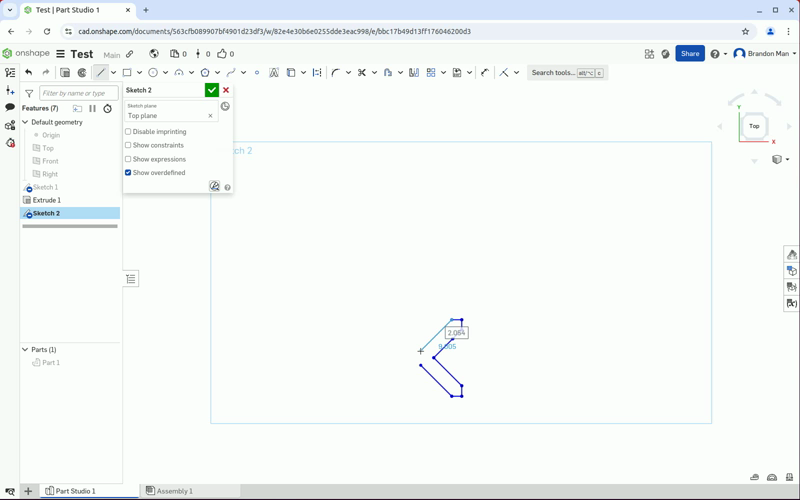
mouse_move(450, 350)
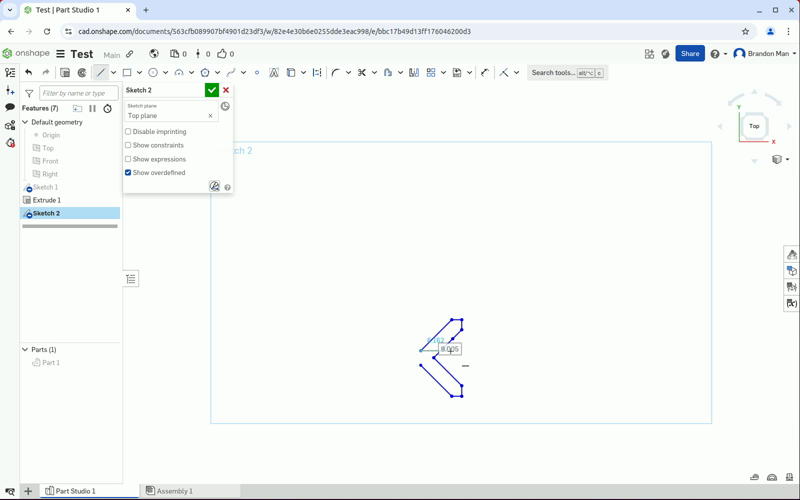
key_down(shift)
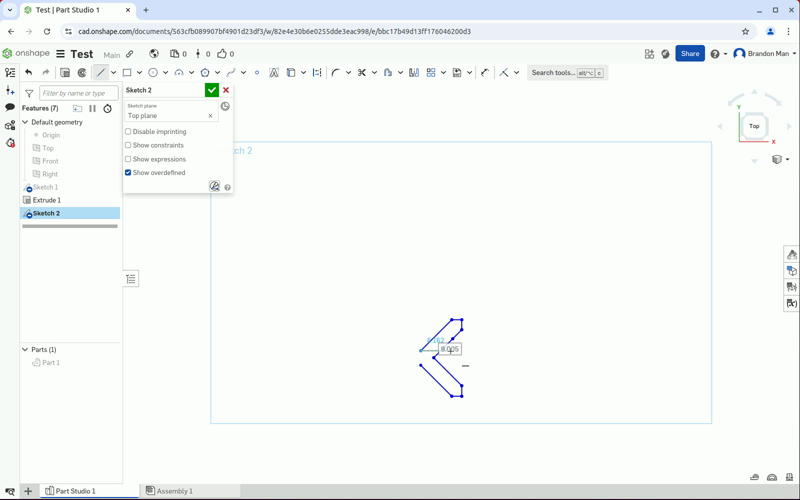
mouse_move(420, 365)
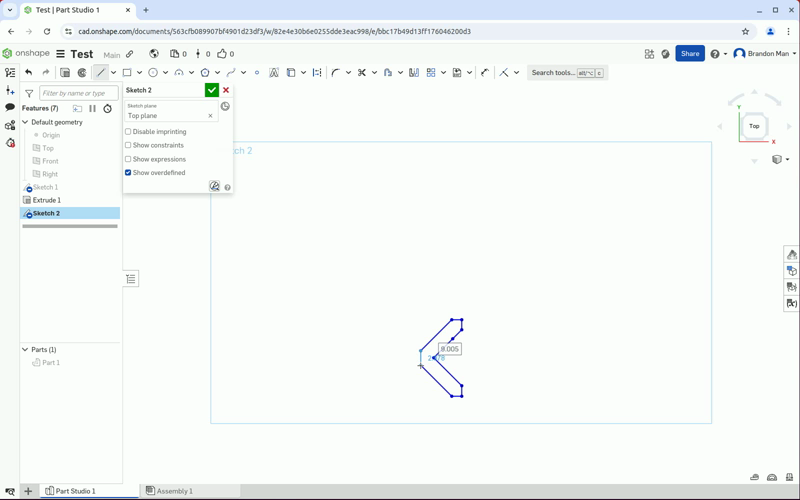
key_up(shift)
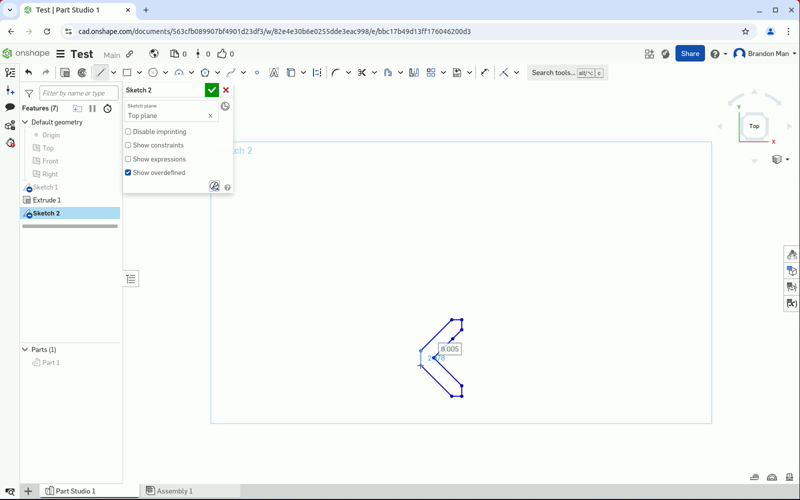
click(420, 365)
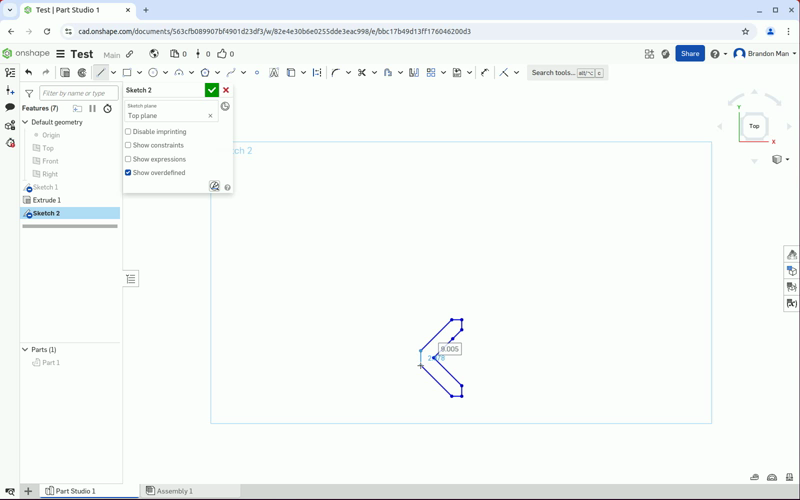
key(esc)
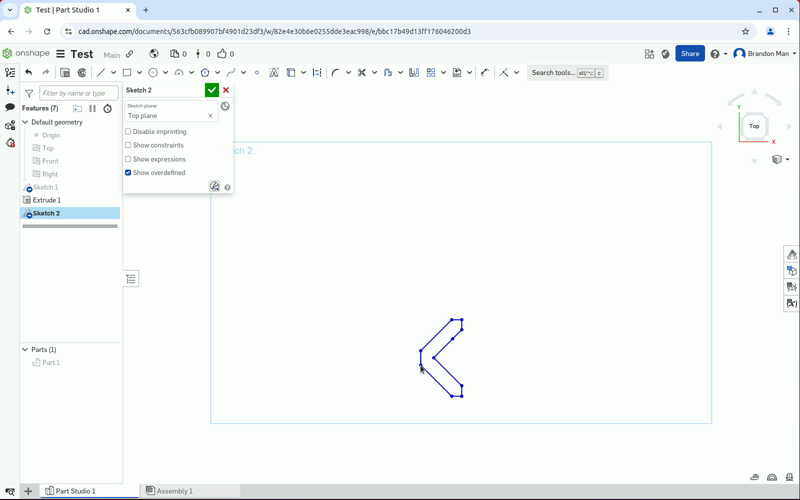
mouse_move(444, 335)
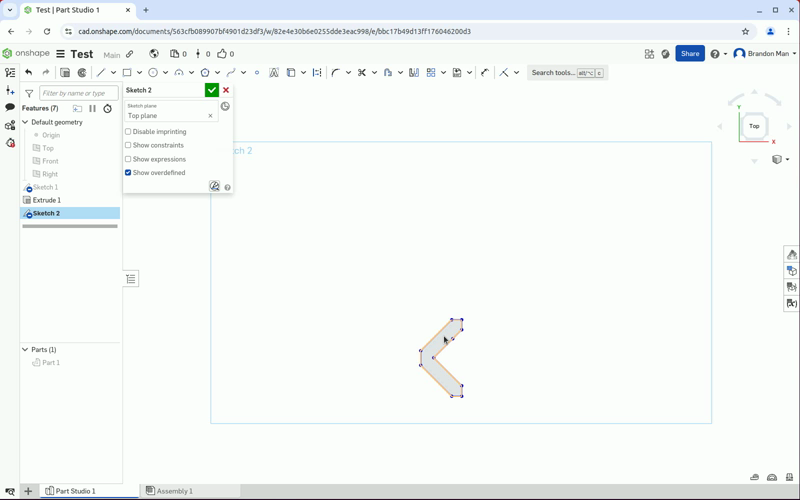
scroll(6)
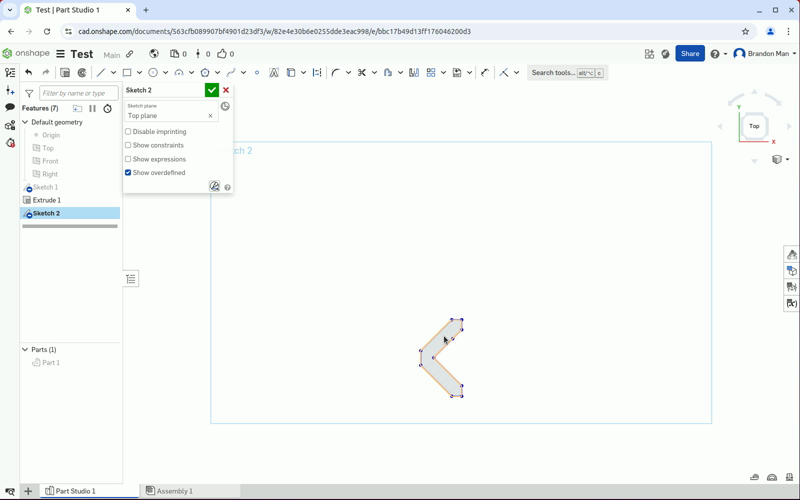
scroll(6)
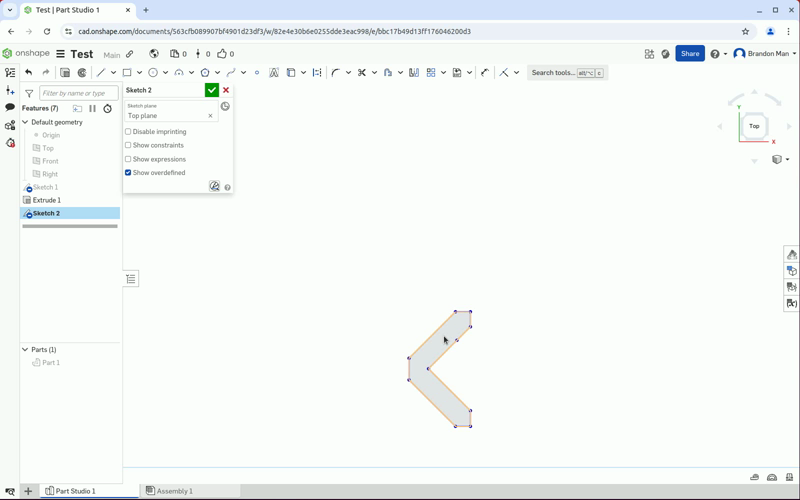
scroll(6)
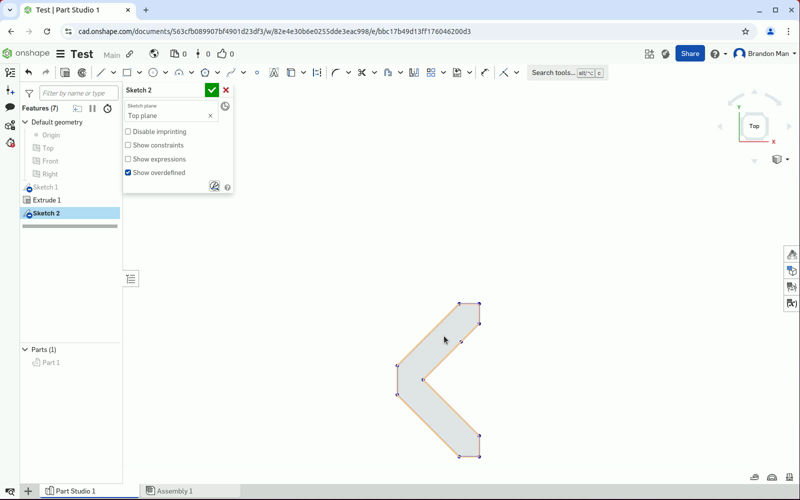
scroll(6)
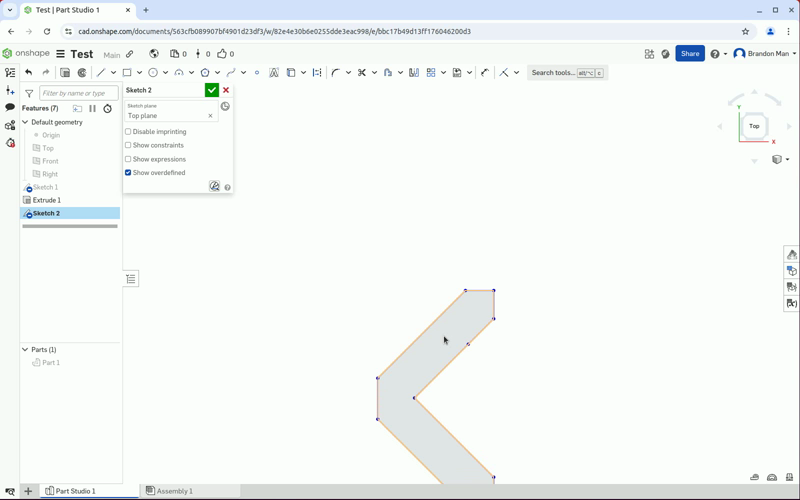
scroll(6)
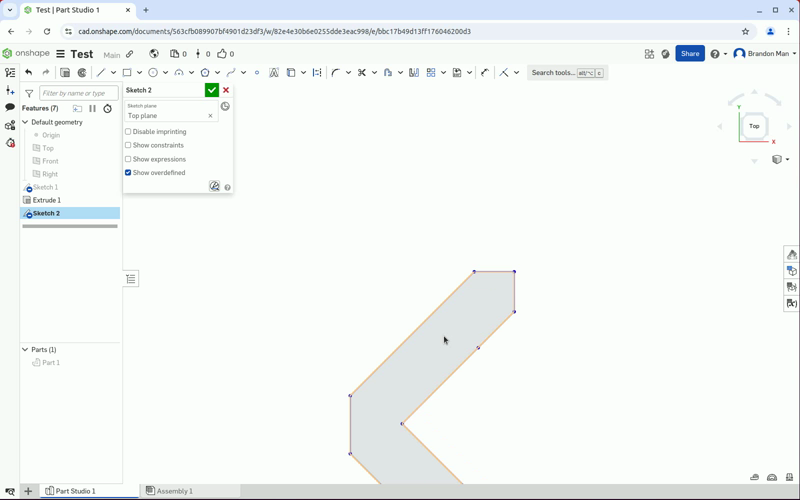
scroll(6)
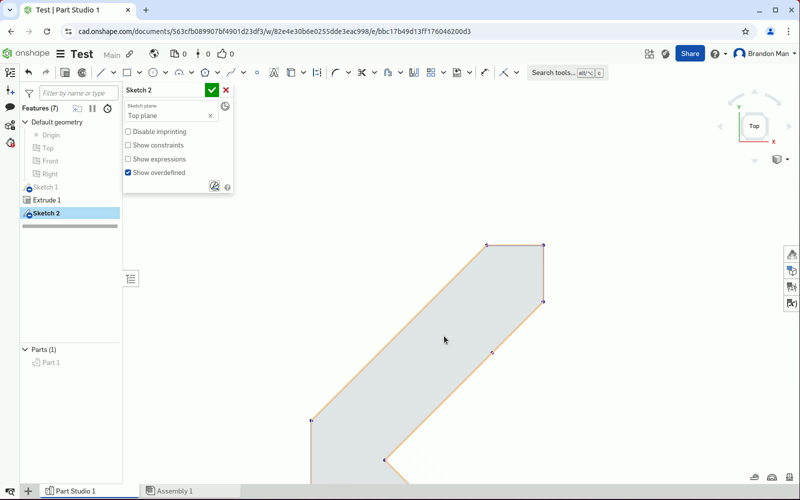
scroll(6)
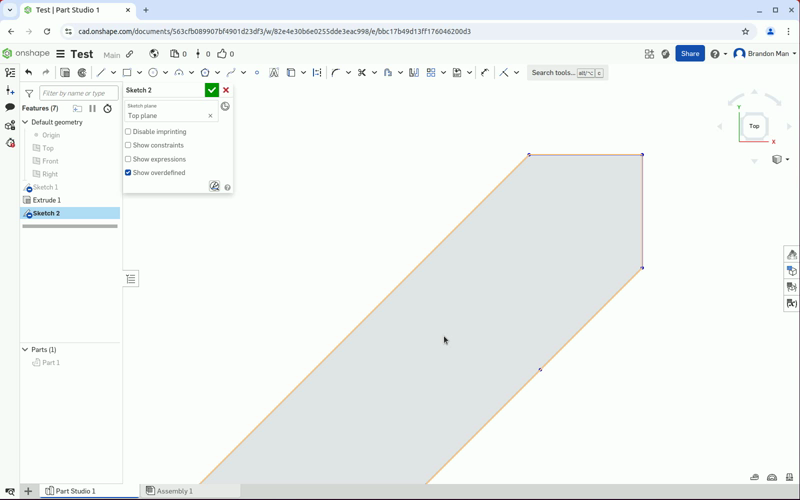
click(444, 335)
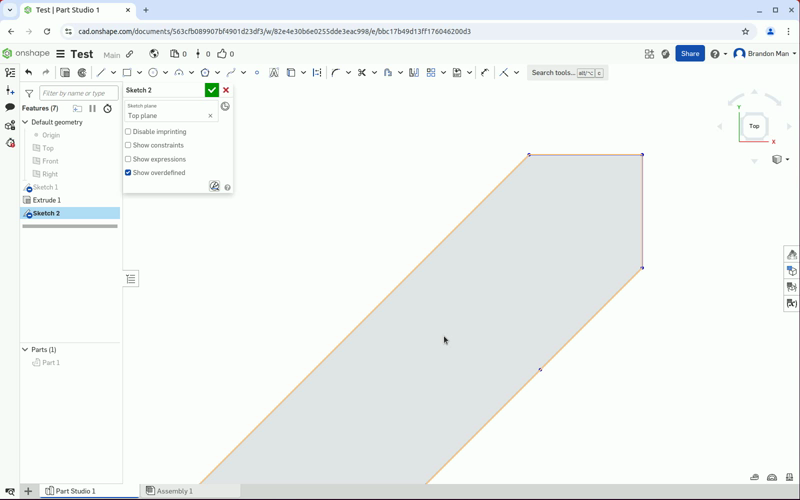
scroll(-6)
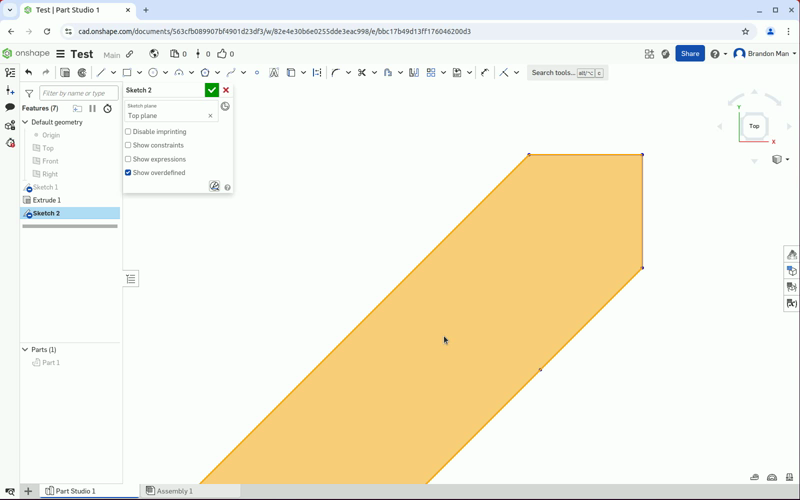
scroll(-6)
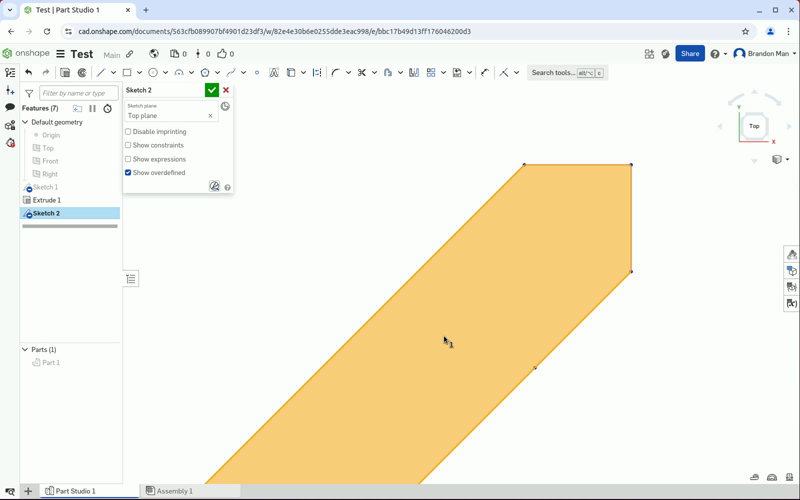
scroll(-6)
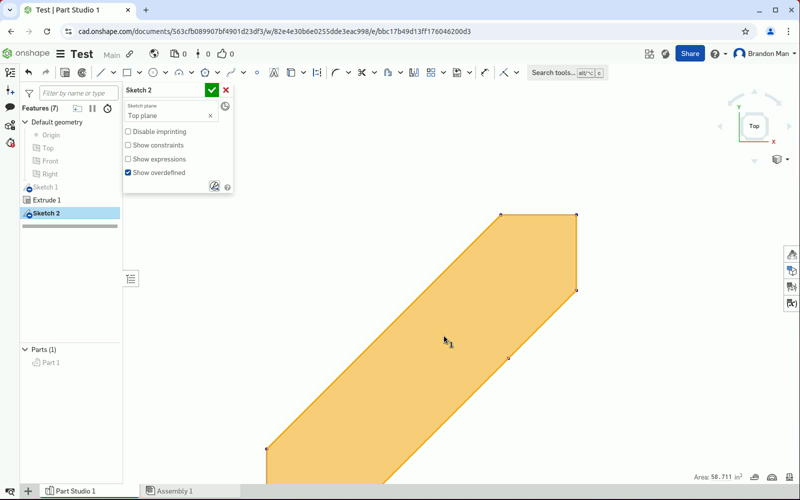
scroll(-6)
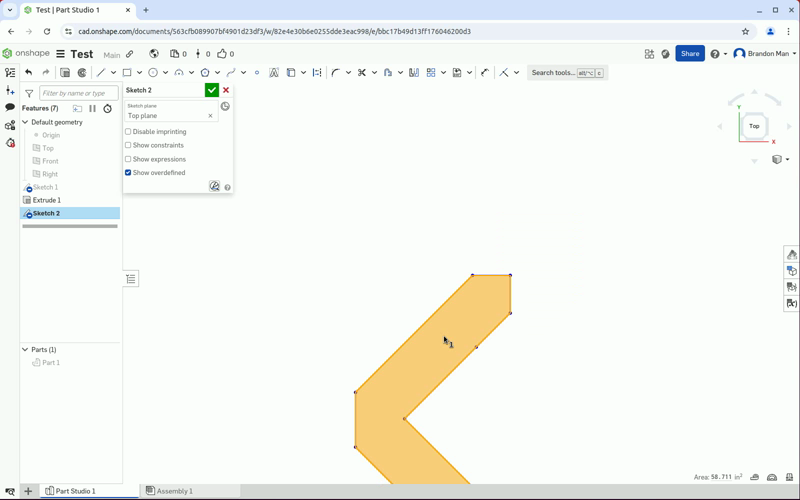
scroll(-6)
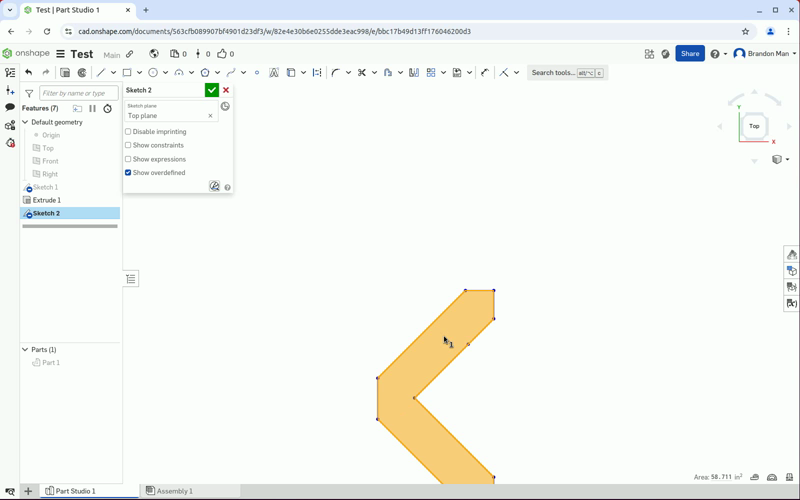
scroll(-6)
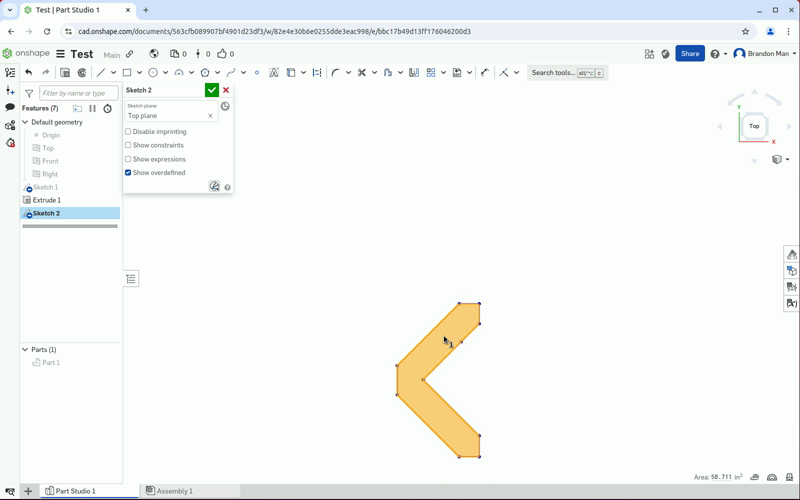
scroll(-6)
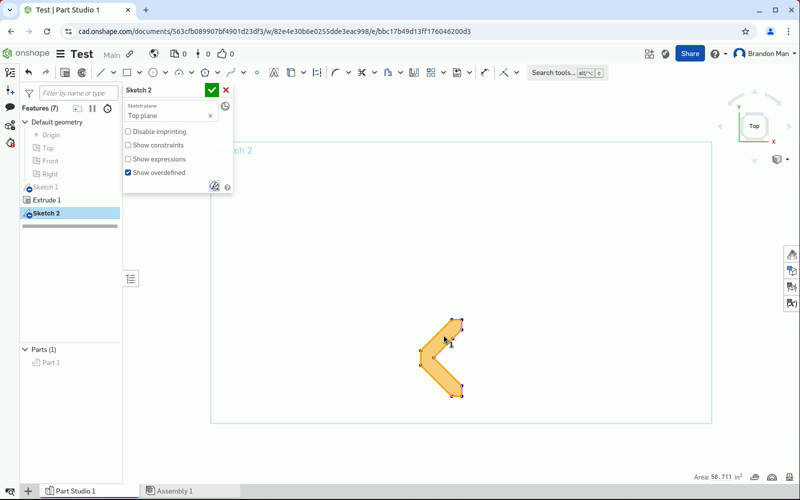
mouse_move(73, 352)
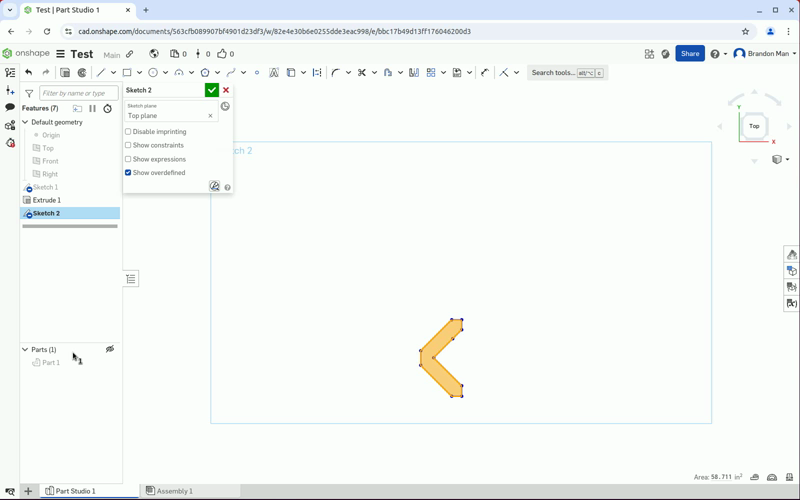
key(shift+y)
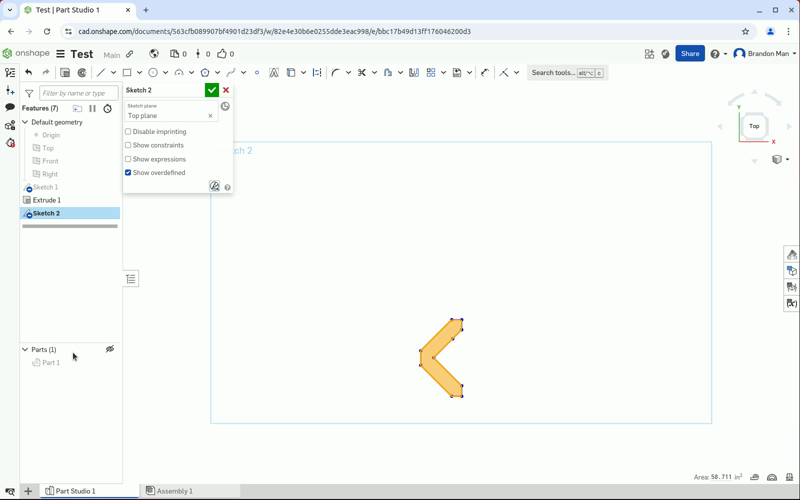
key(shift+e)
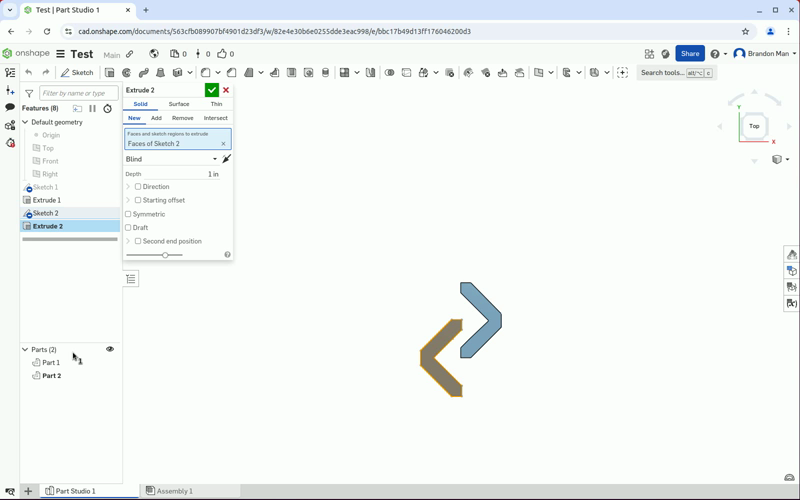
mouse_move(143, 106)
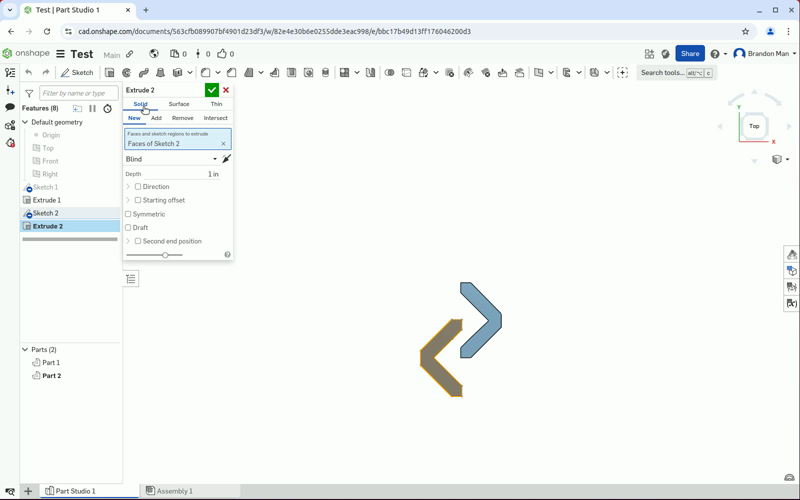
click(143, 106)
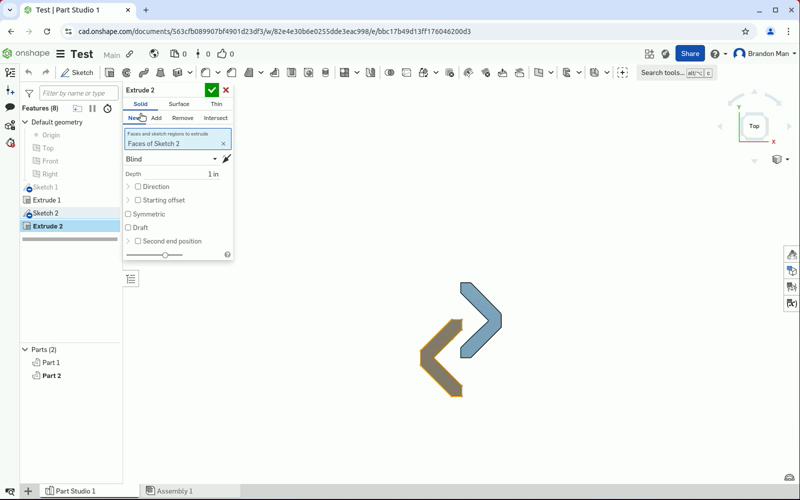
mouse_move(137, 120)
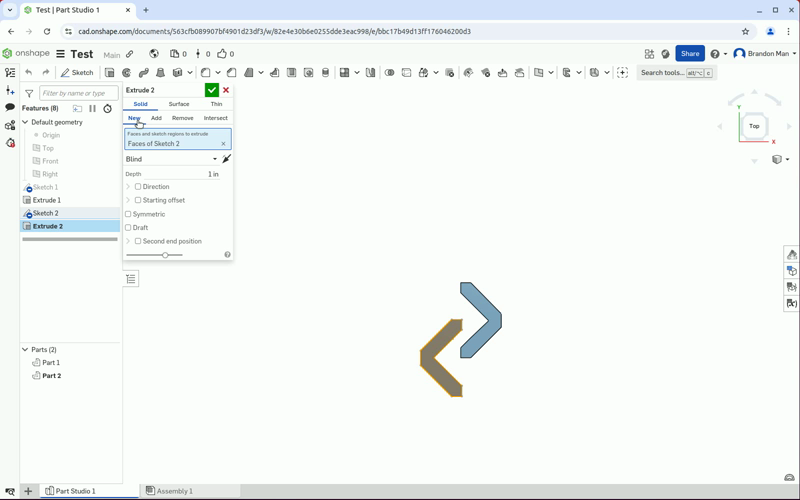
click(137, 120)
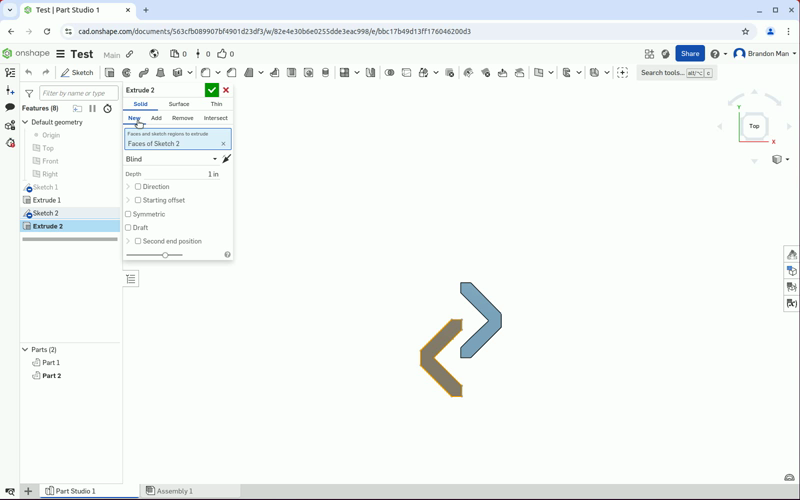
key(tab, 4)
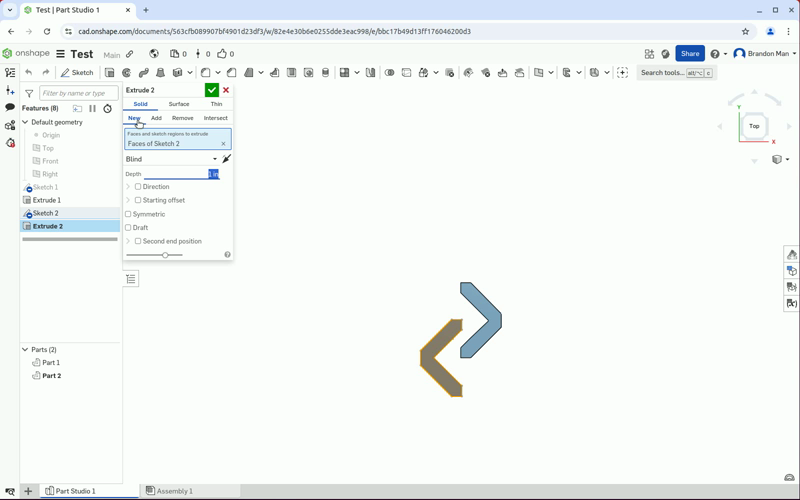
text(5.777)
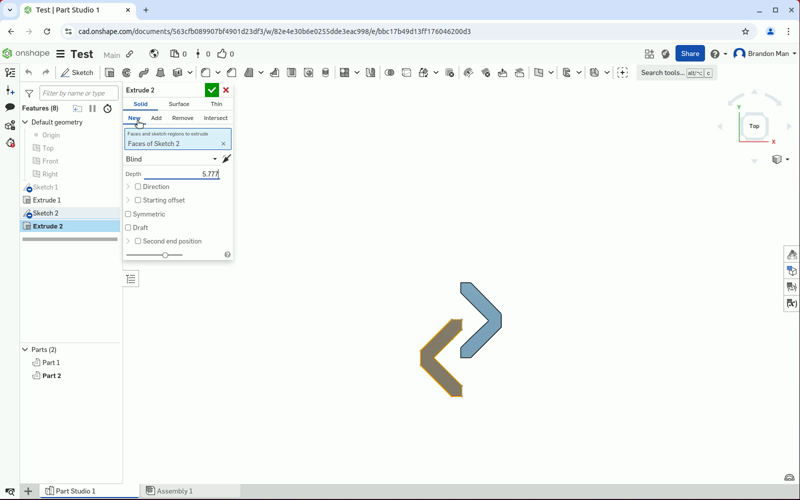
key(enter)
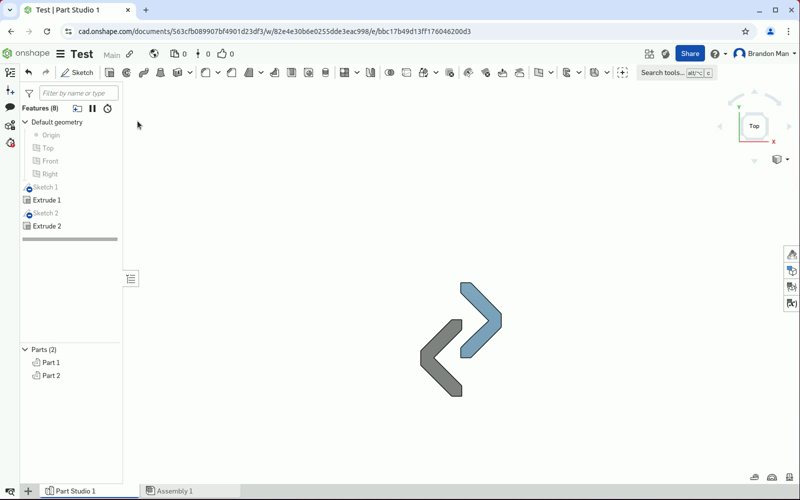
key(shift+h)
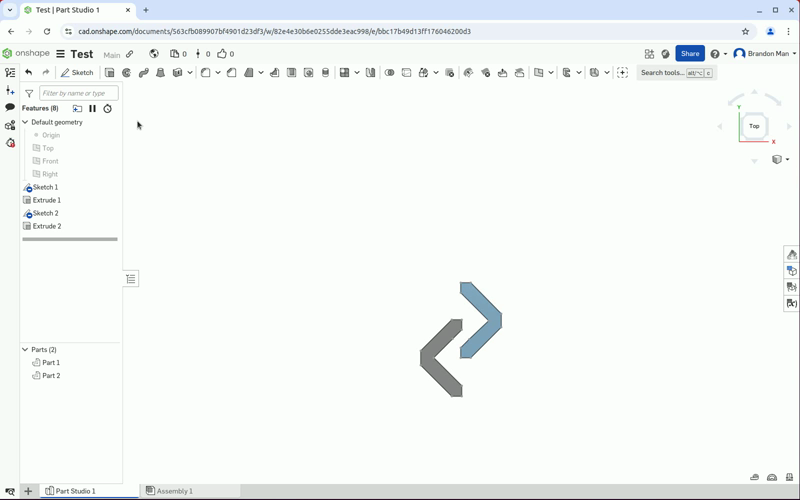
key(shift+h)
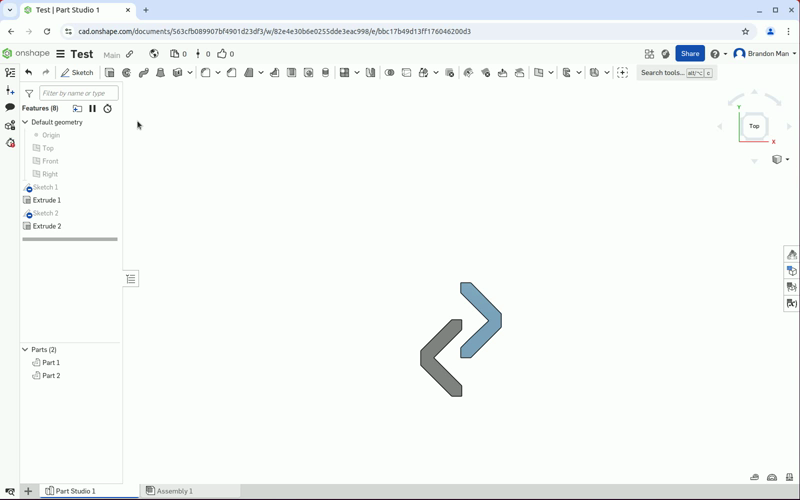
mouse_move(73, 189)
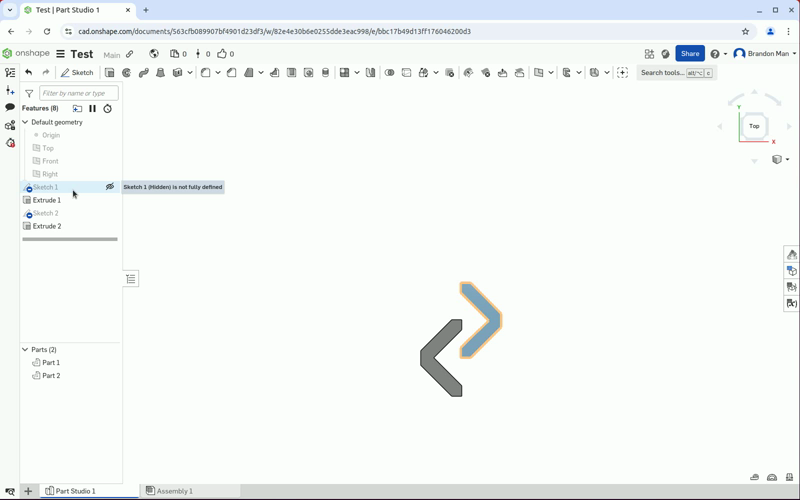
click(73, 189)
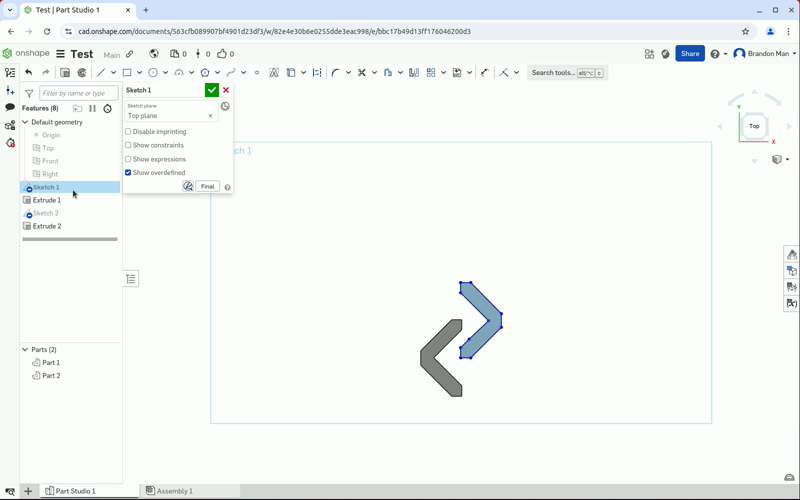
mouse_move(229, 92)
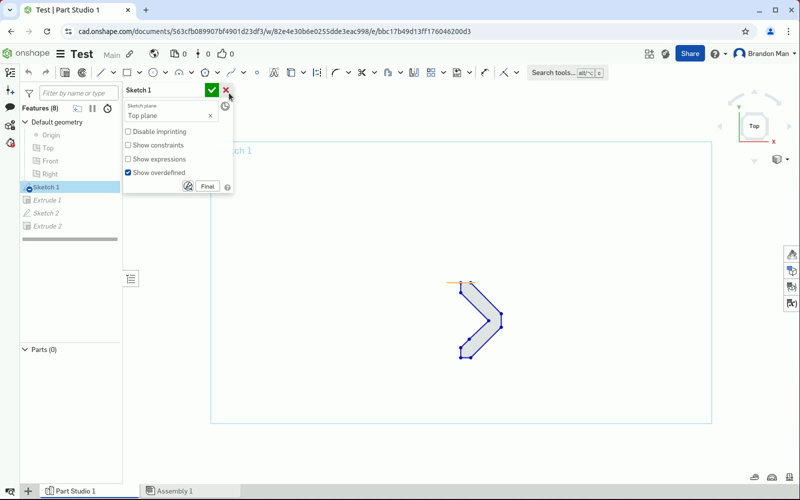
click(229, 92)
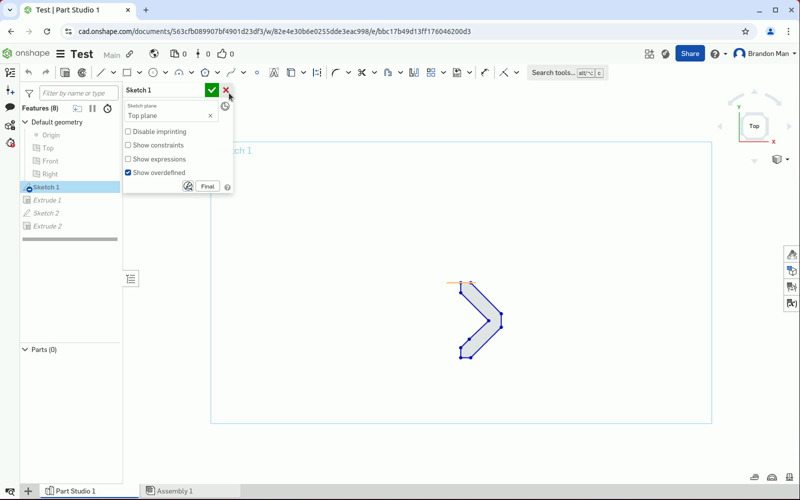
key(shift+s)
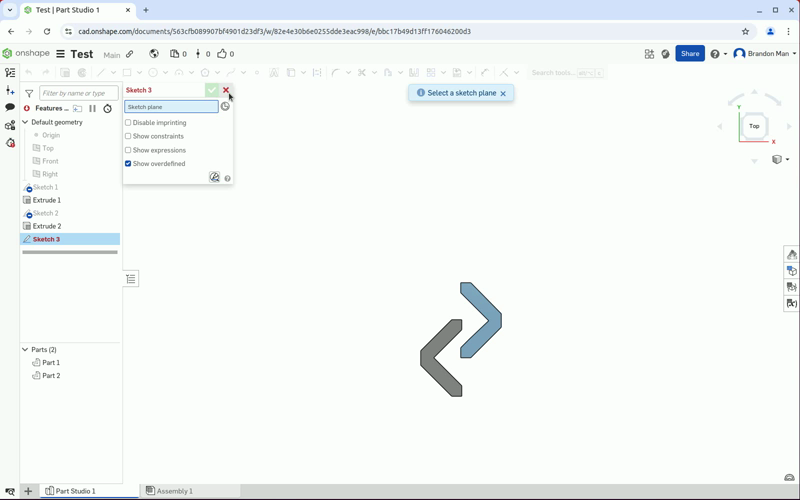
mouse_move(73, 150)
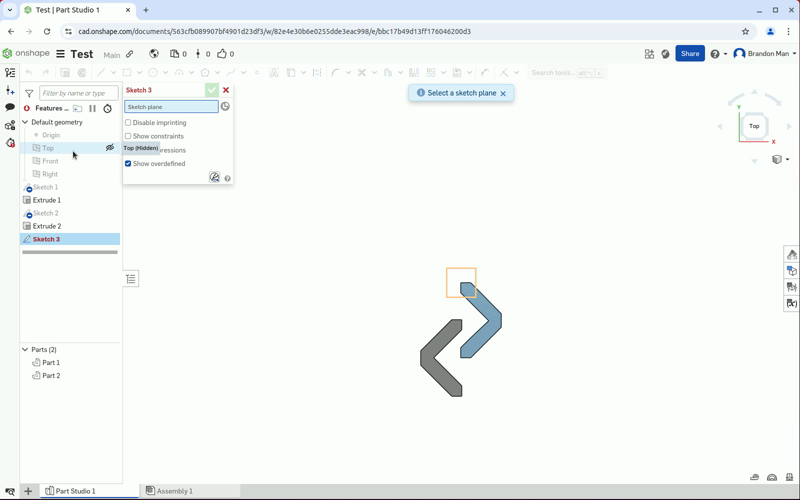
click(73, 150)
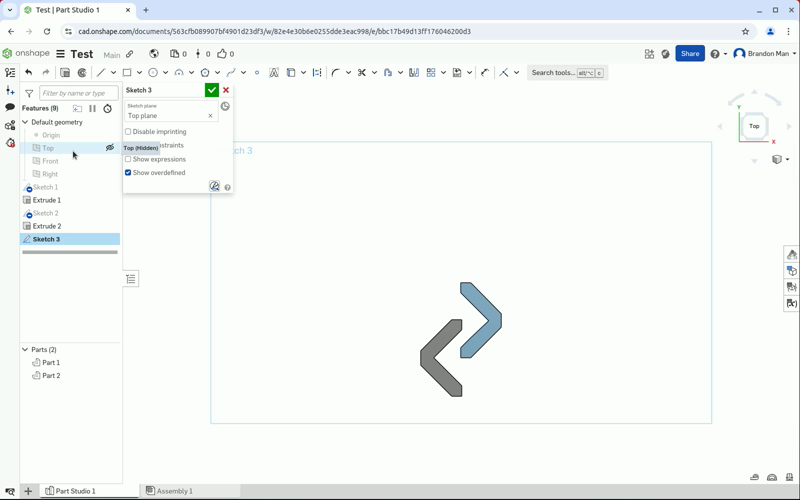
mouse_move(73, 352)
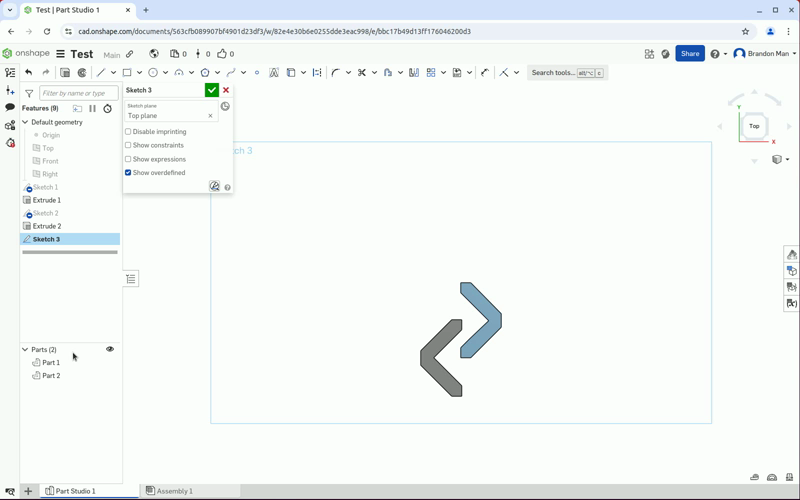
key(y)
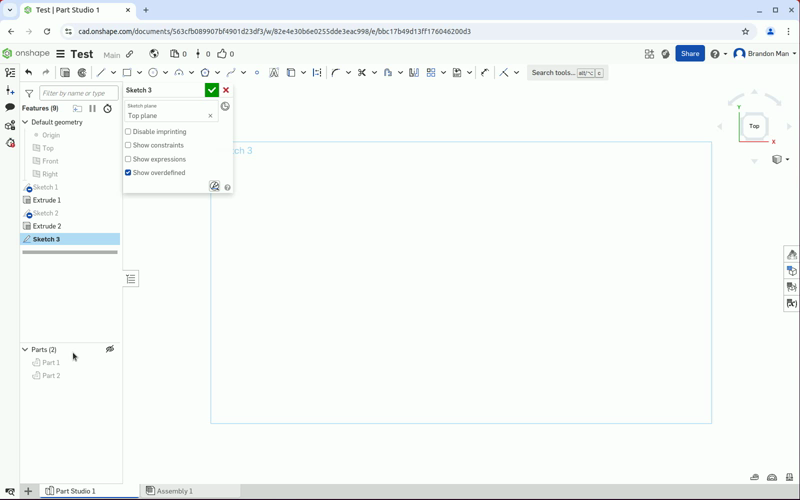
key(l)
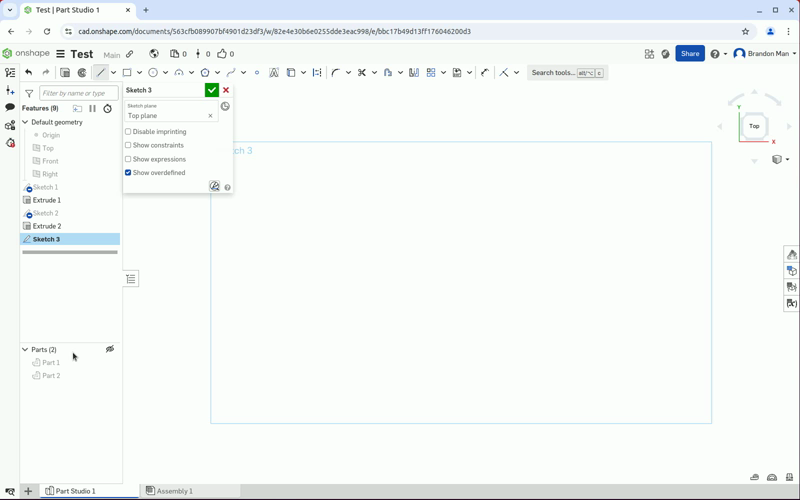
key_down(shift)
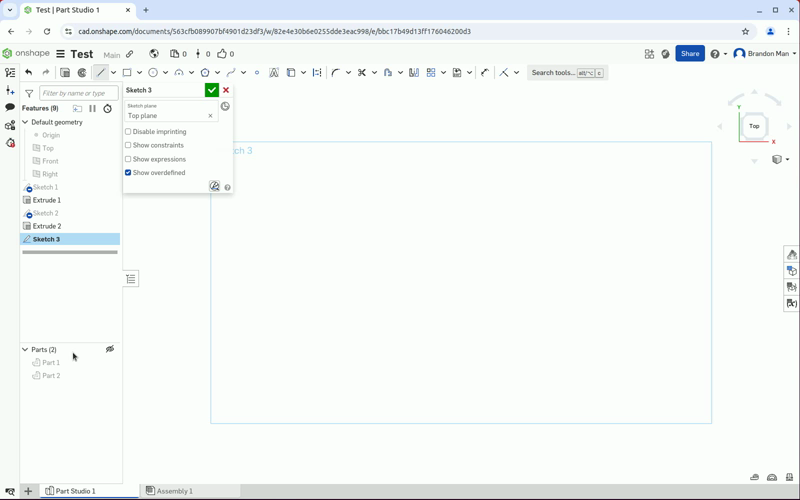
mouse_move(451, 339)
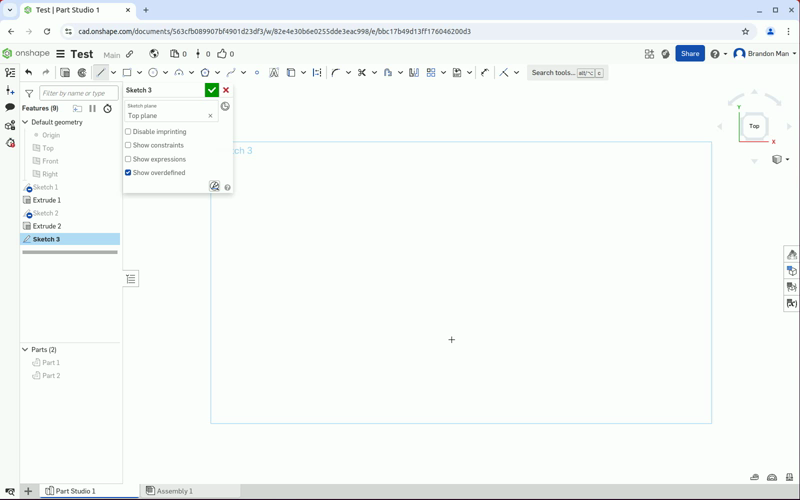
click(451, 339)
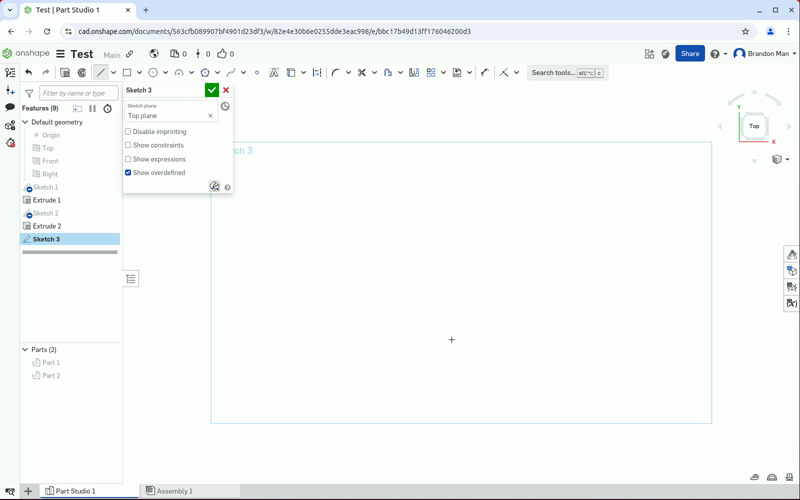
key_up(shift)
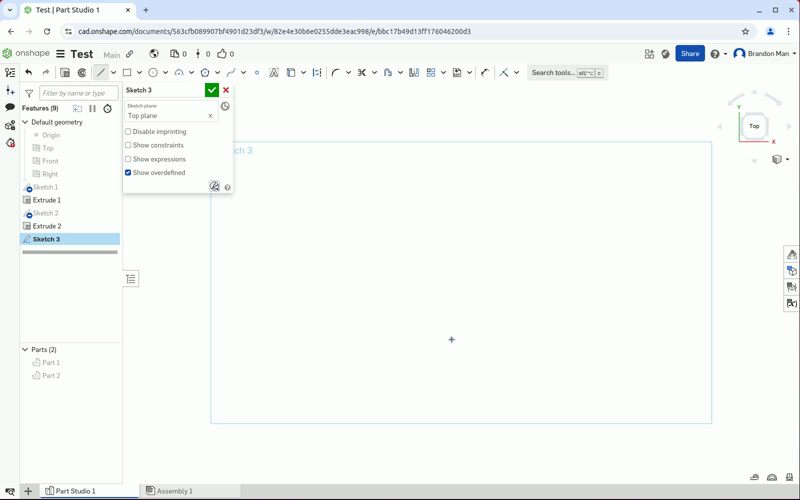
key_down(shift)
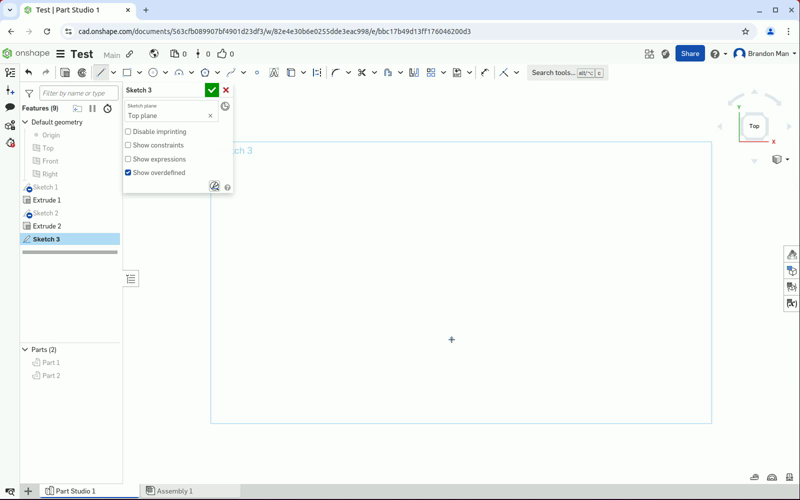
mouse_move(481, 339)
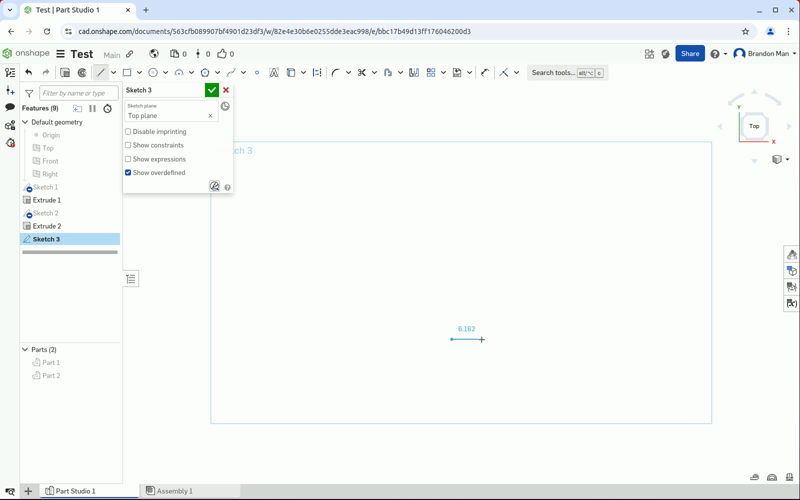
mouse_move(460, 348)
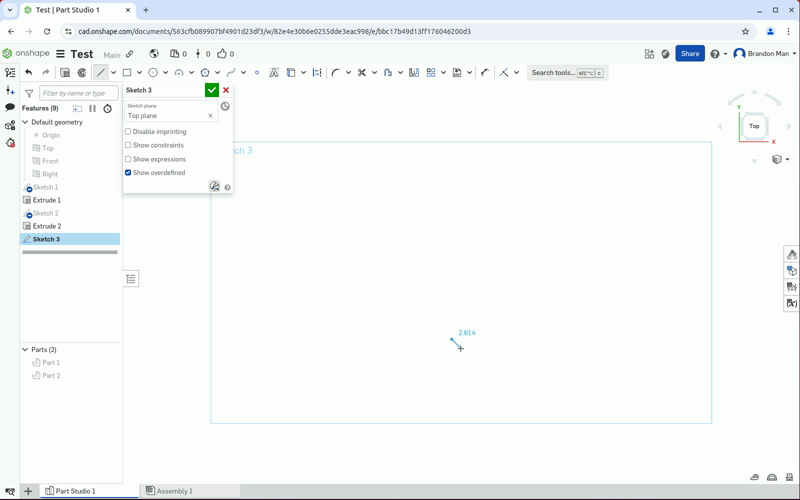
click(460, 348)
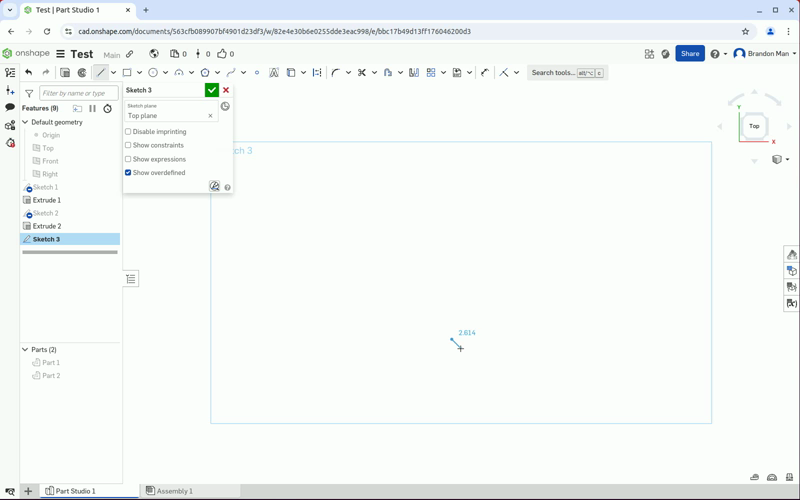
key_up(shift)
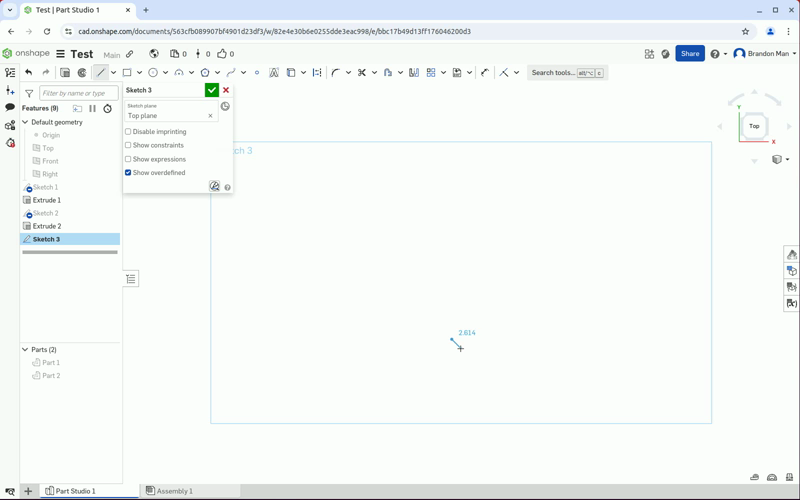
key_down(shift)
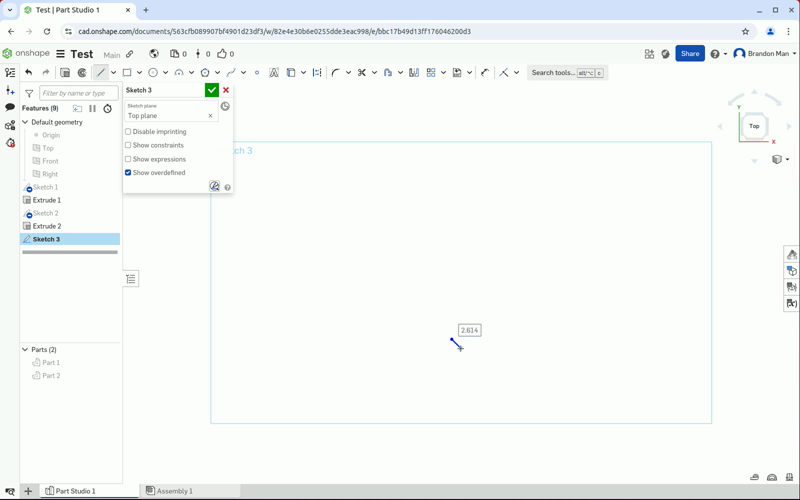
mouse_move(490, 348)
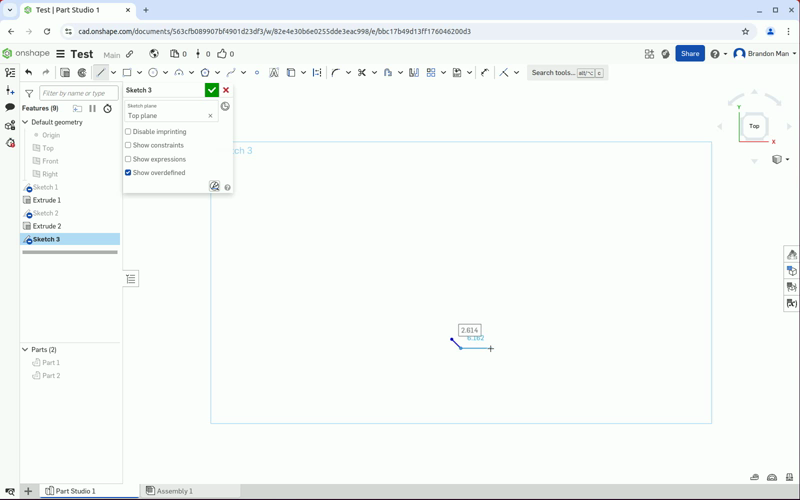
mouse_move(470, 339)
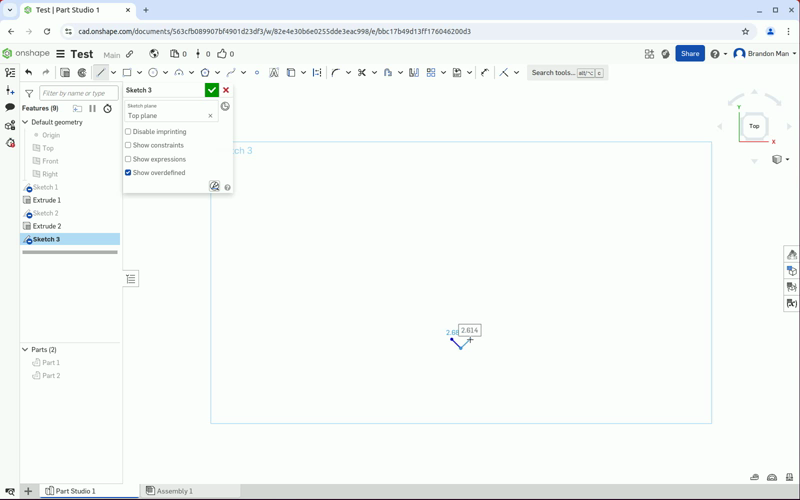
click(470, 339)
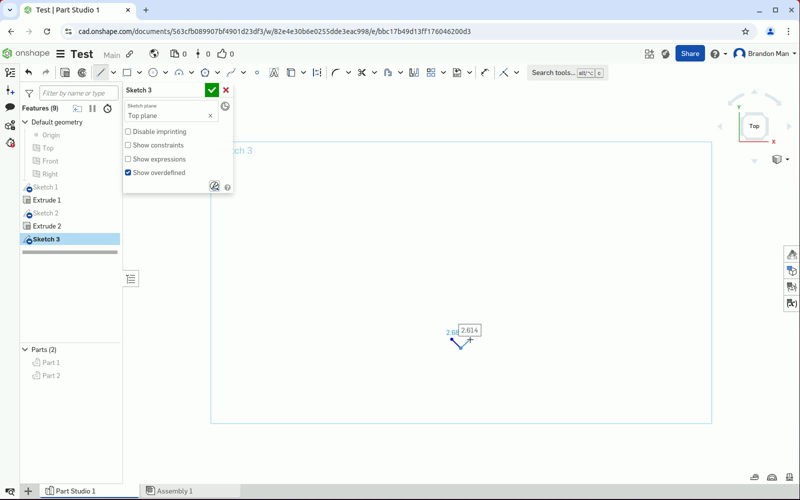
key_up(shift)
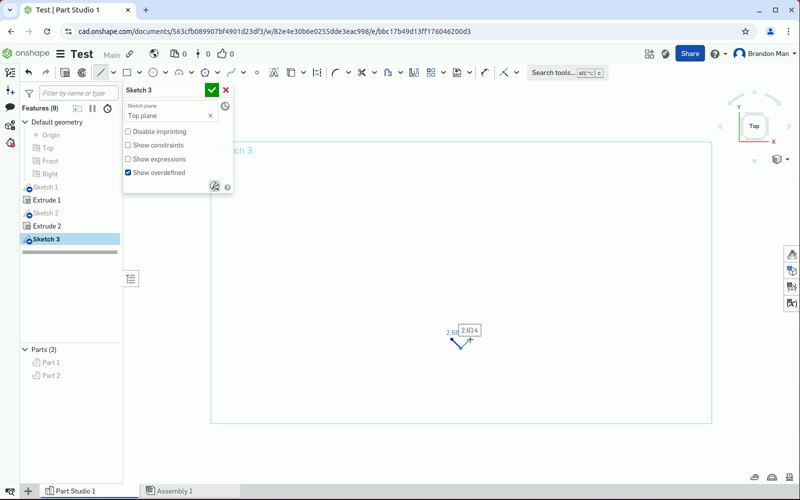
key_down(shift)
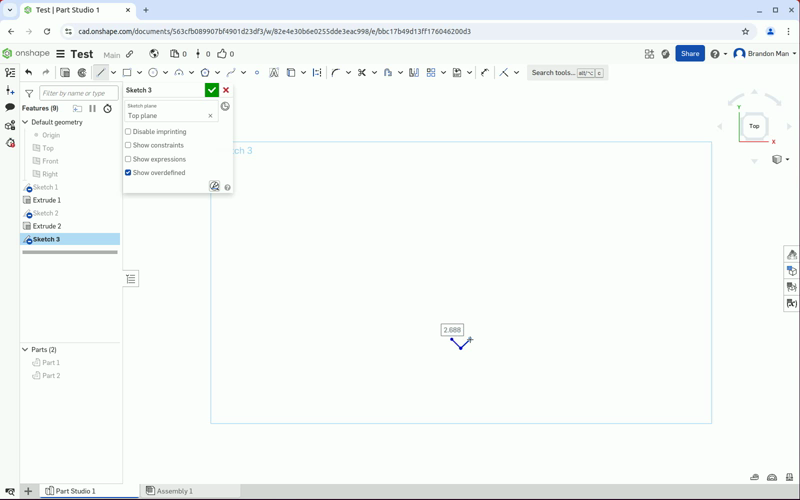
mouse_move(500, 339)
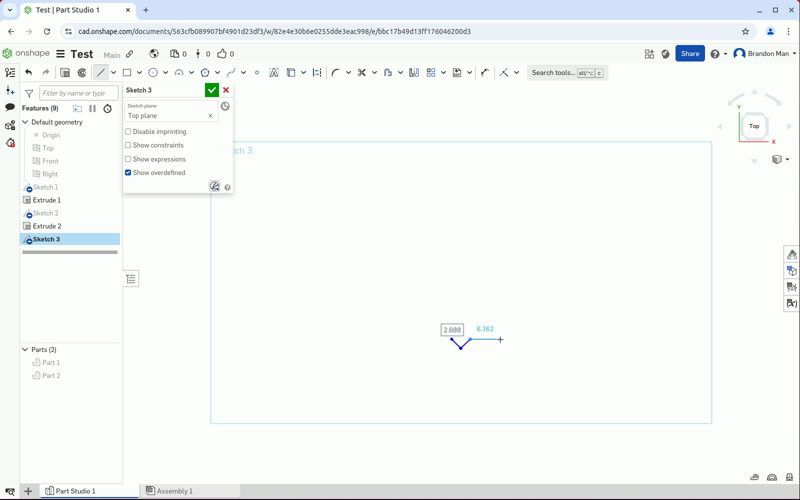
mouse_move(460, 329)
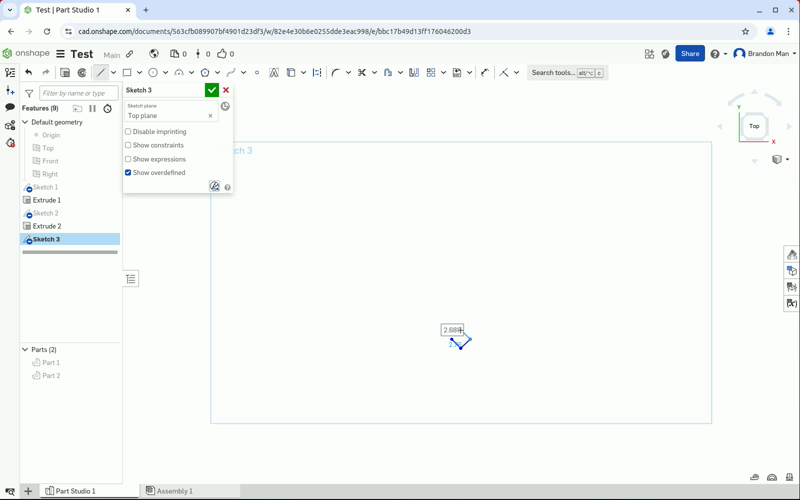
click(460, 329)
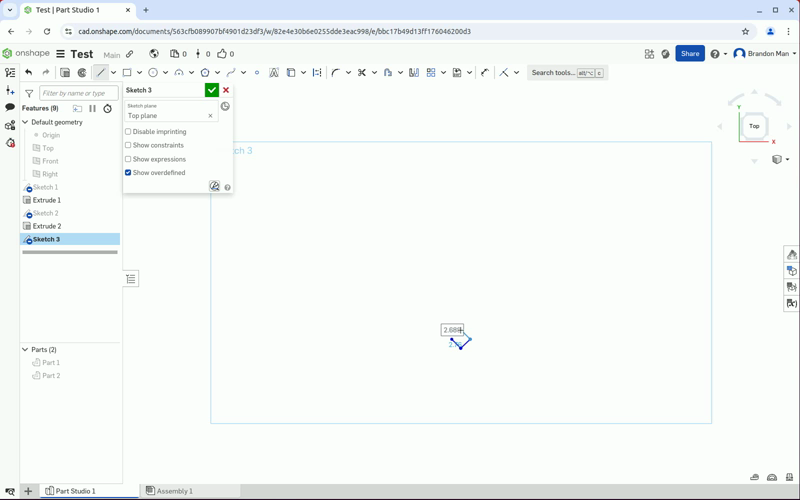
key_up(shift)
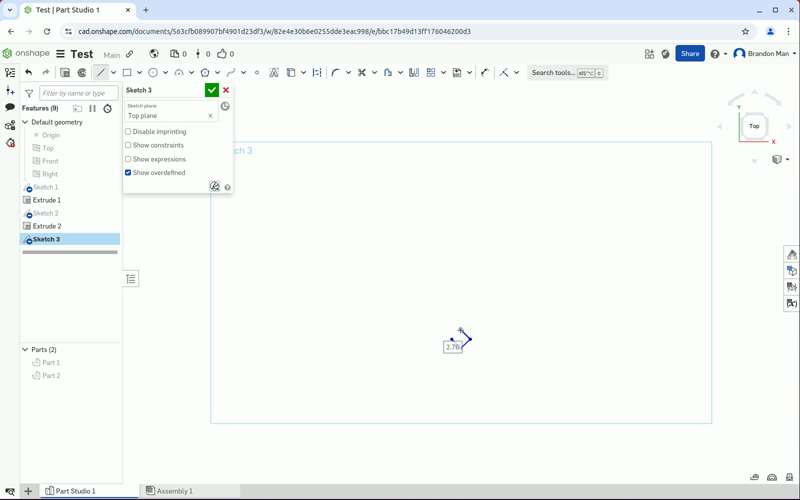
mouse_move(490, 329)
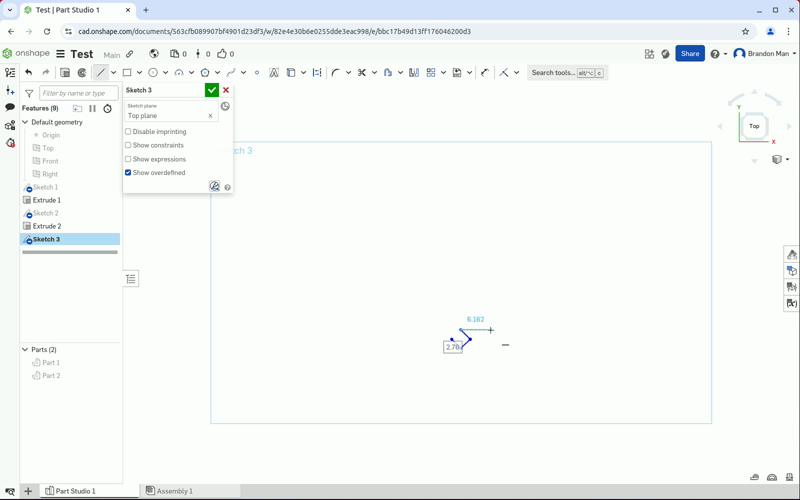
key_down(shift)
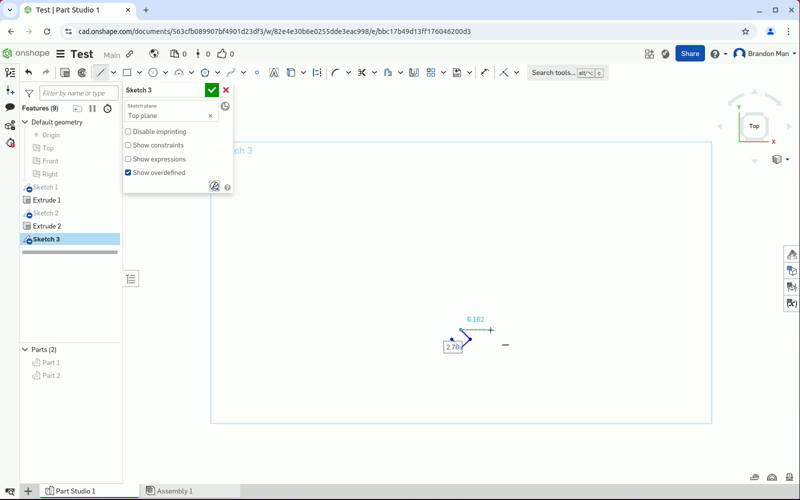
mouse_move(451, 339)
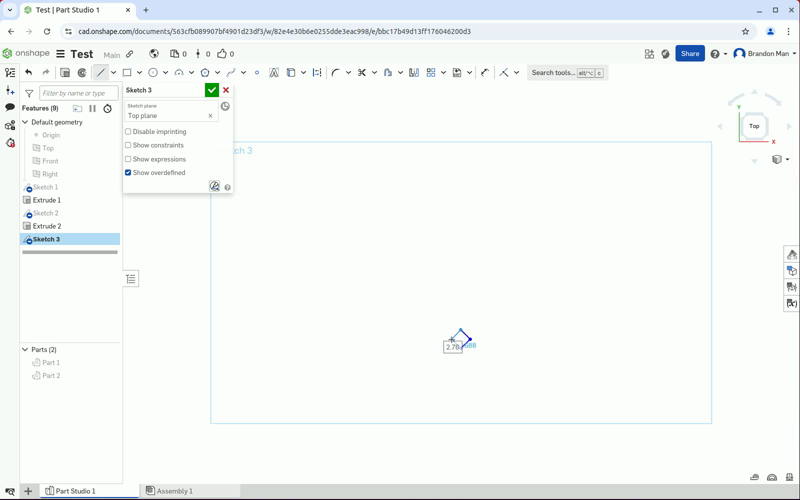
key_up(shift)
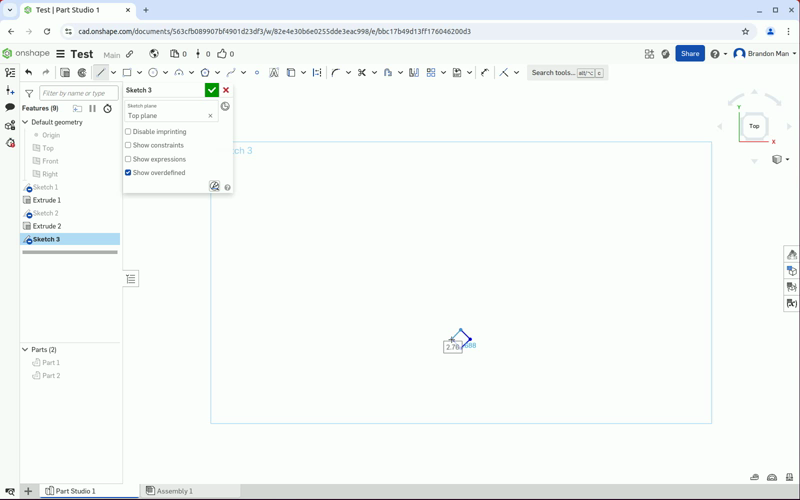
click(451, 339)
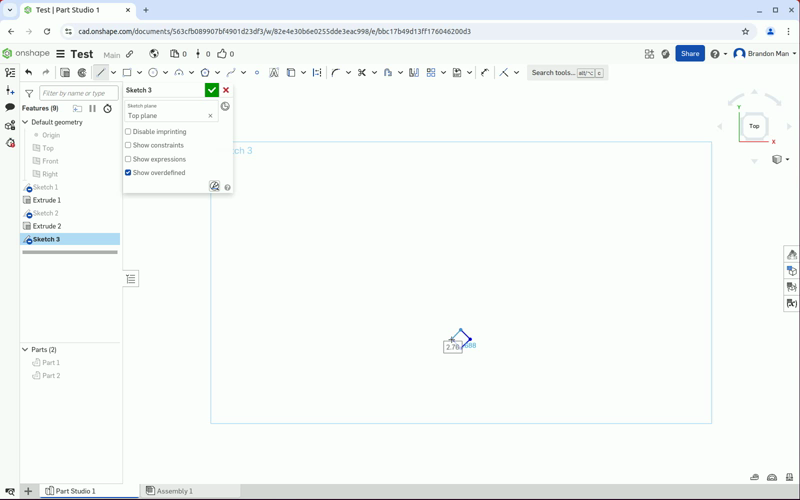
key(esc)
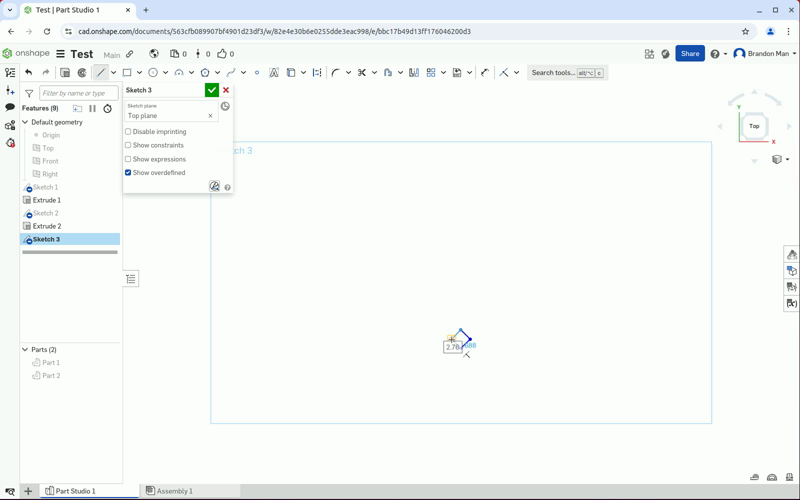
mouse_move(456, 340)
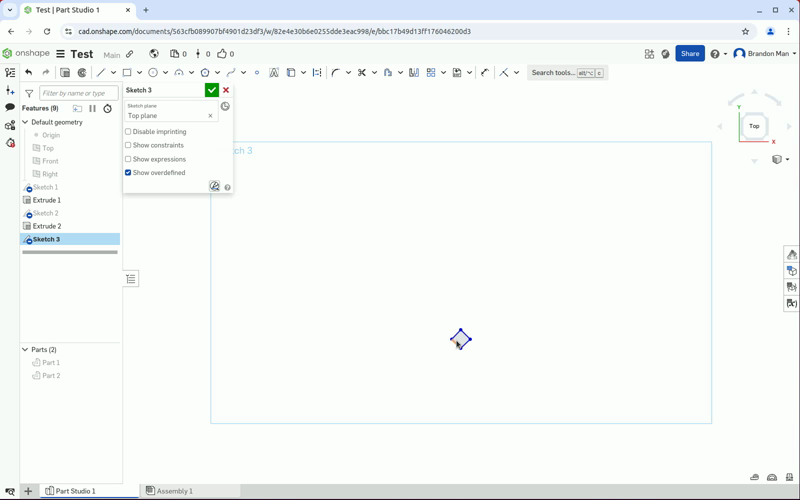
scroll(6)
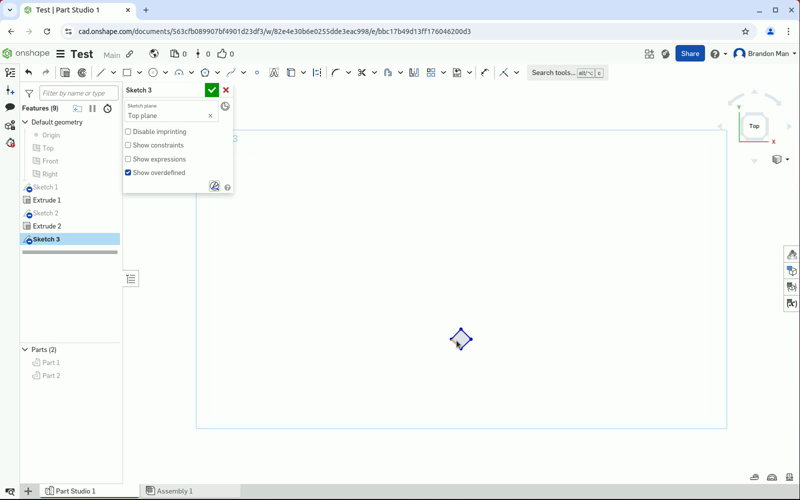
scroll(6)
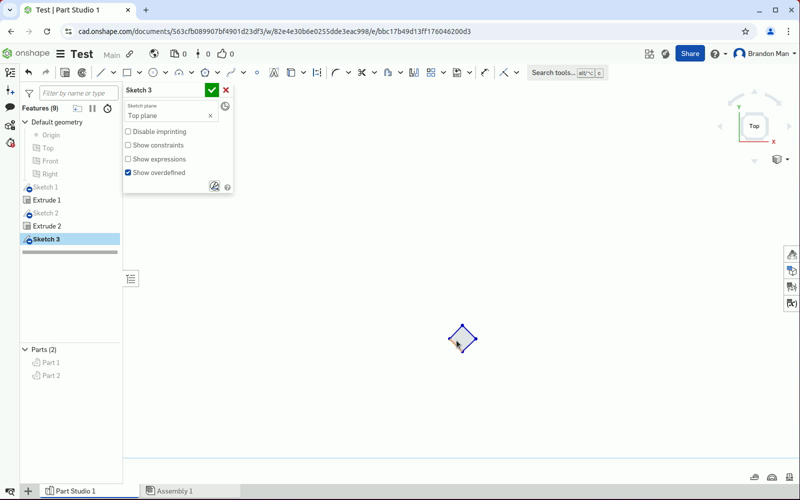
scroll(6)
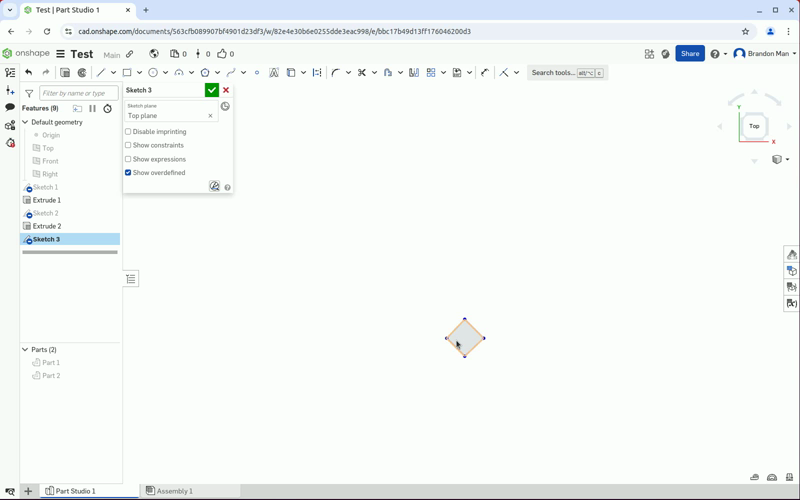
scroll(6)
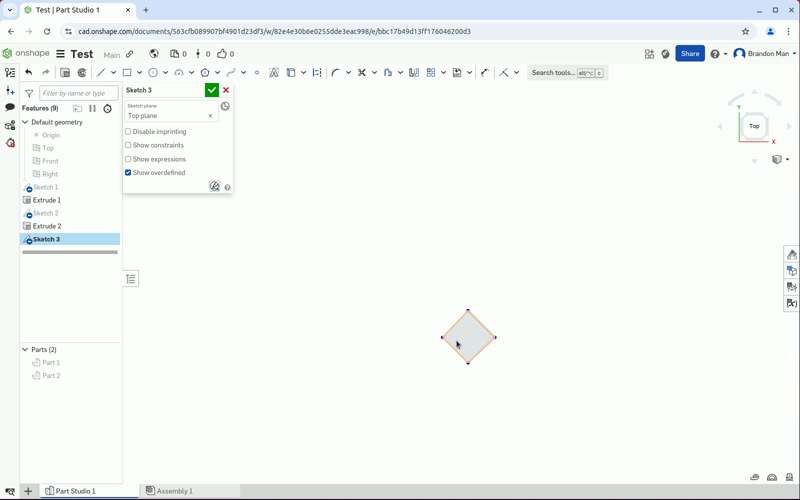
scroll(6)
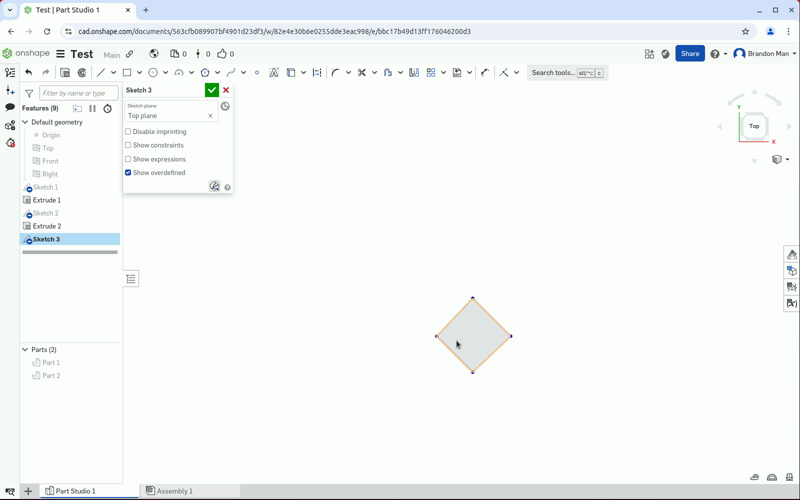
scroll(6)
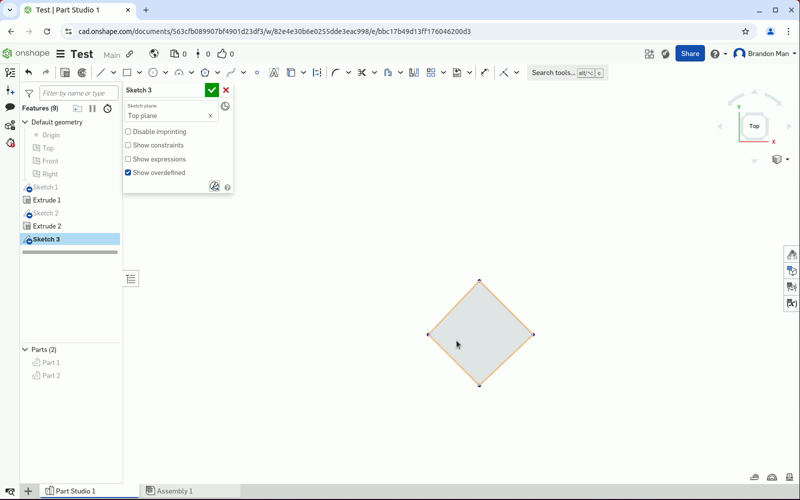
scroll(6)
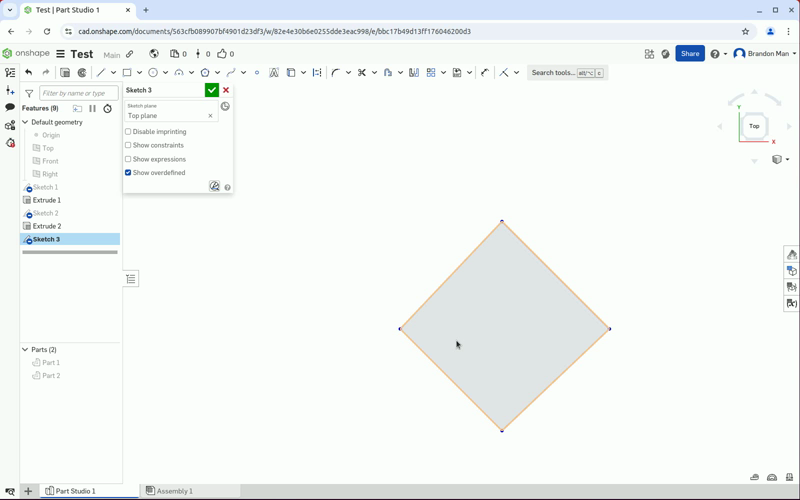
click(456, 340)
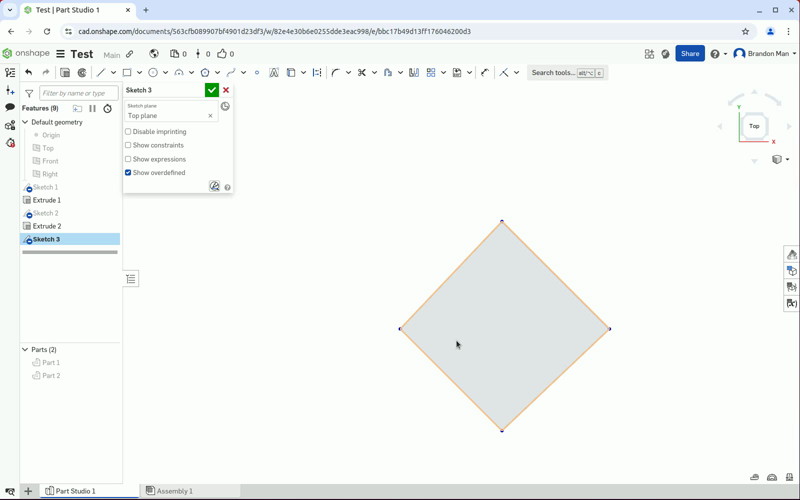
scroll(-6)
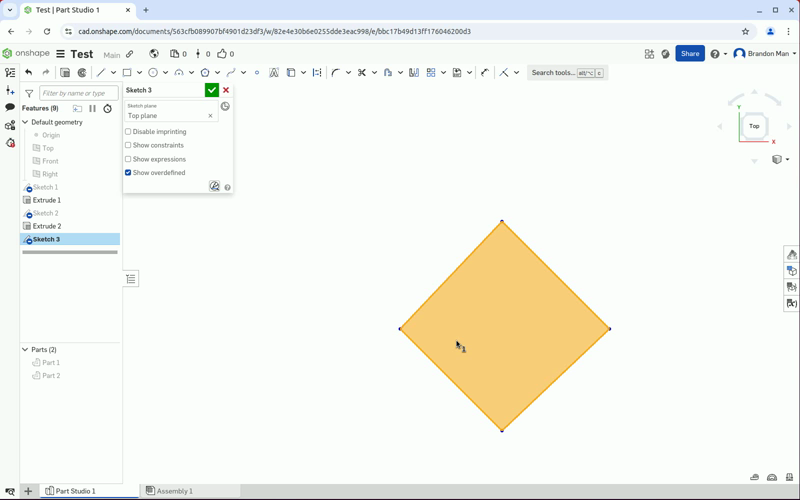
scroll(-6)
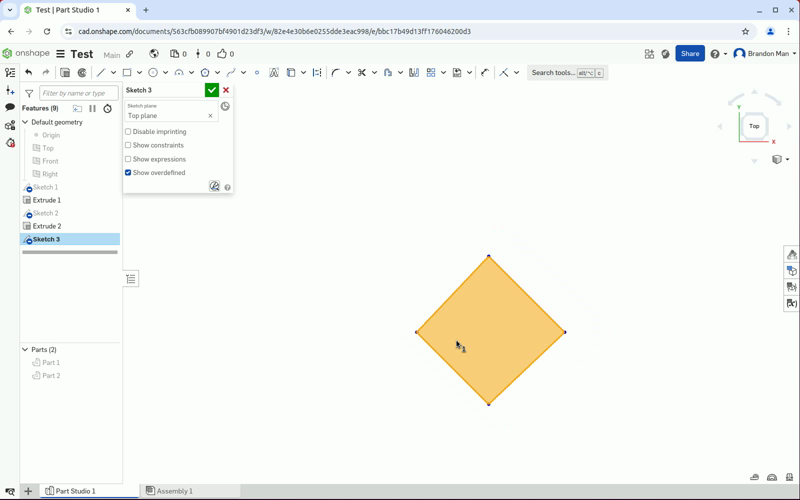
scroll(-6)
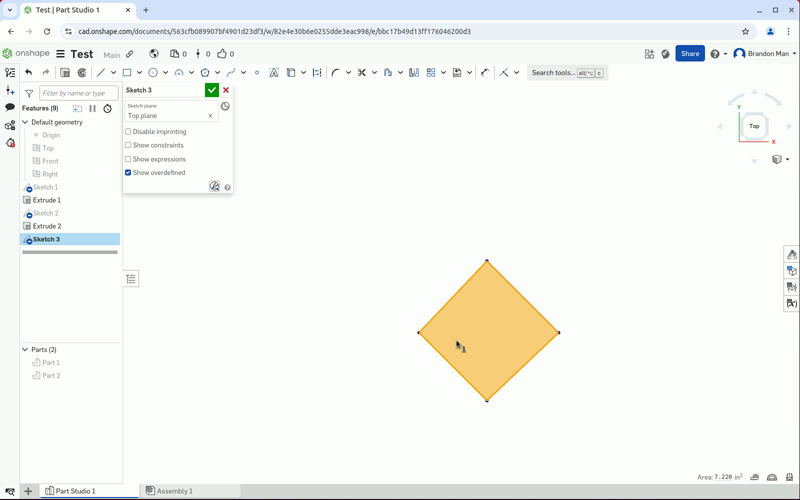
scroll(-6)
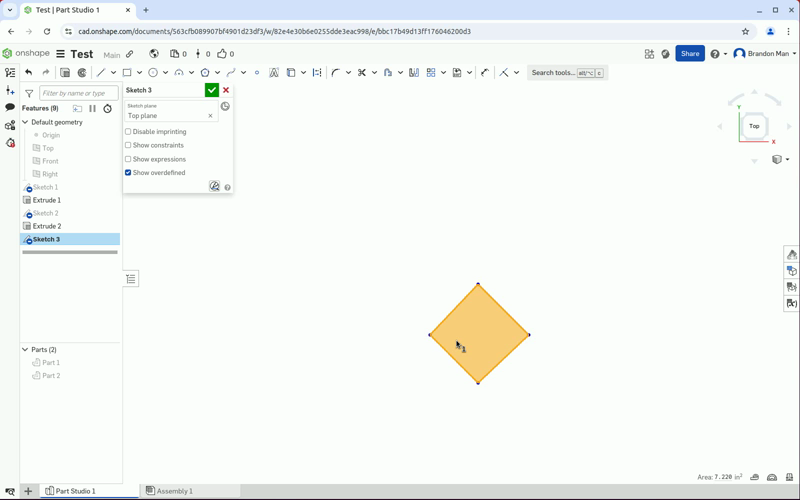
scroll(-6)
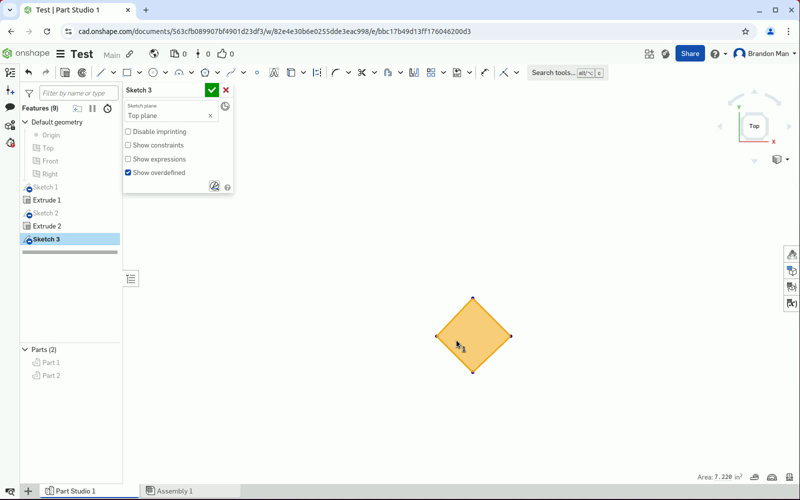
scroll(-6)
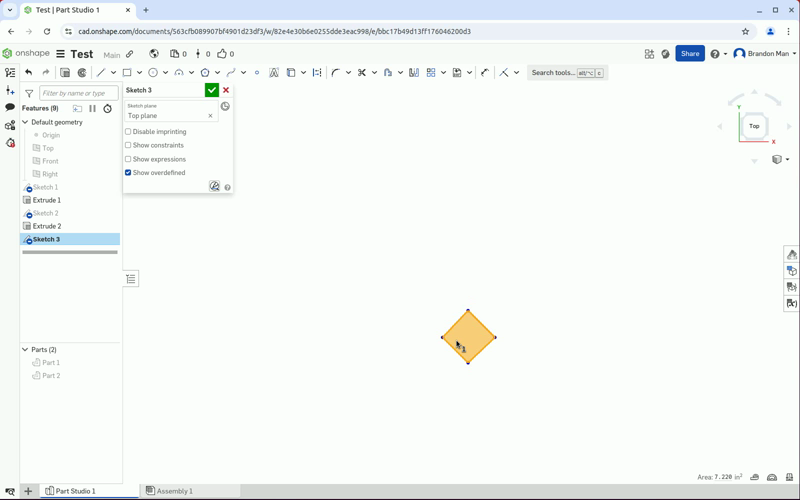
scroll(-6)
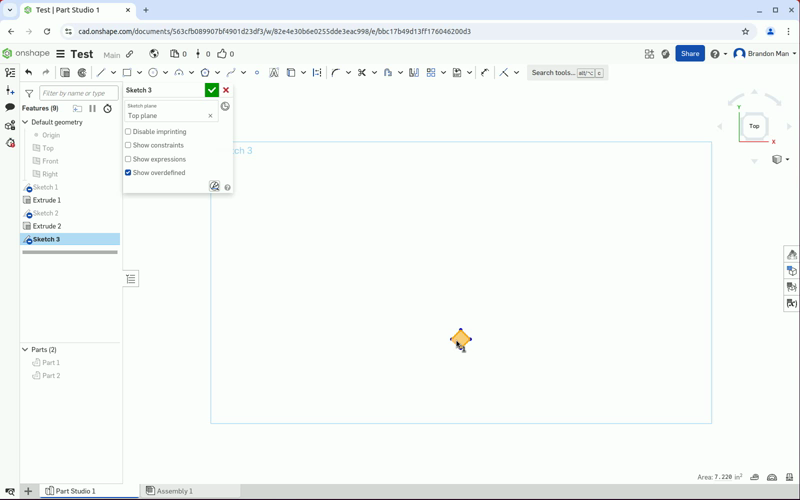
mouse_move(73, 352)
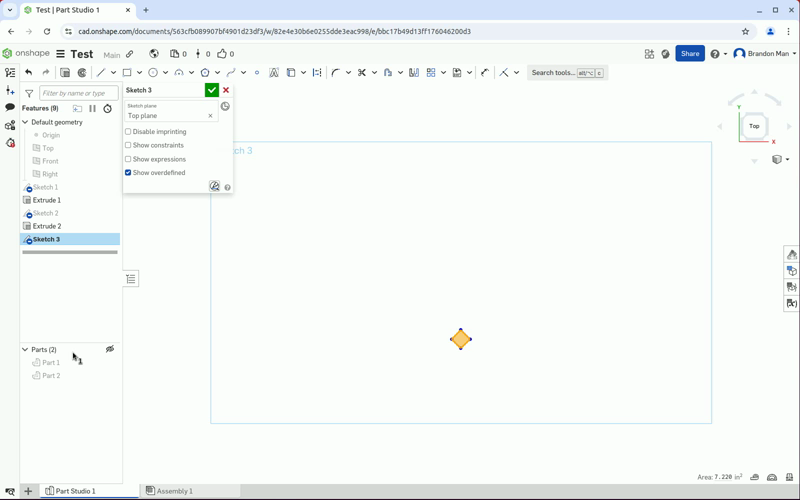
key(shift+y)
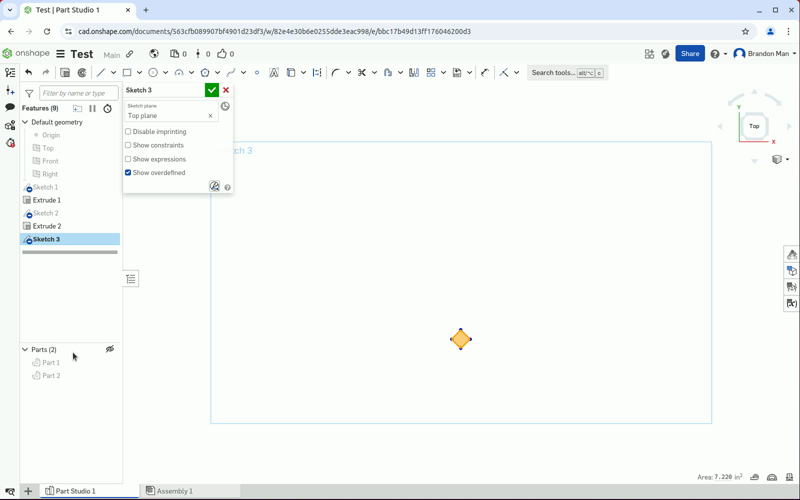
key(shift+e)
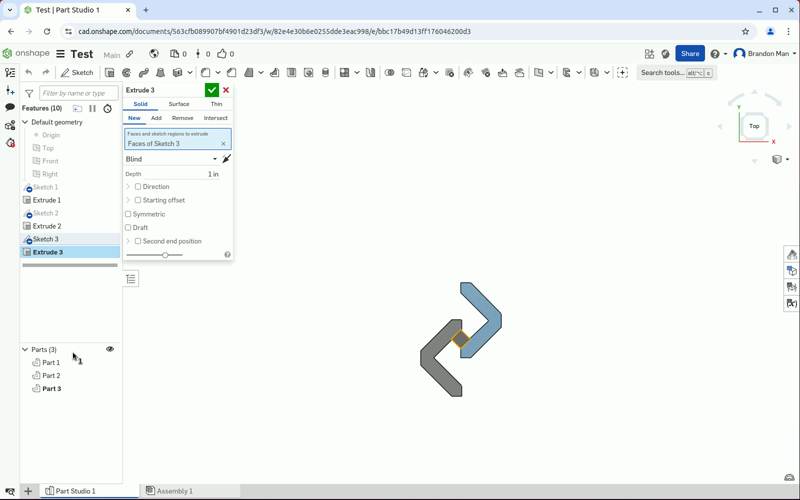
mouse_move(143, 106)
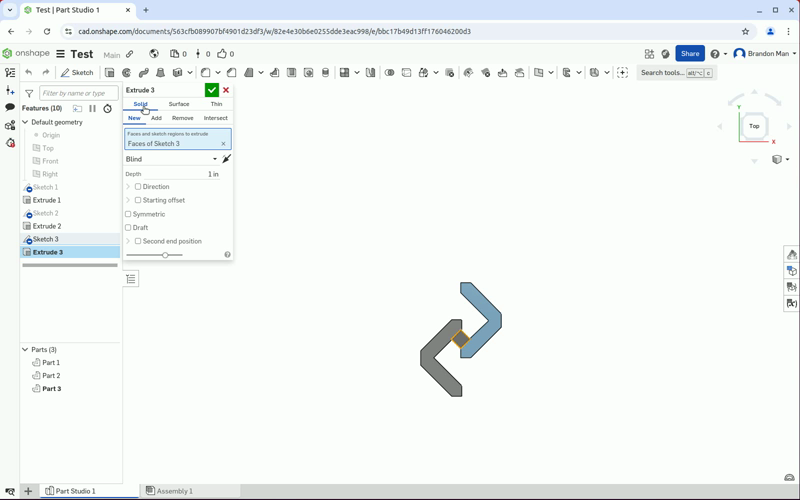
click(143, 106)
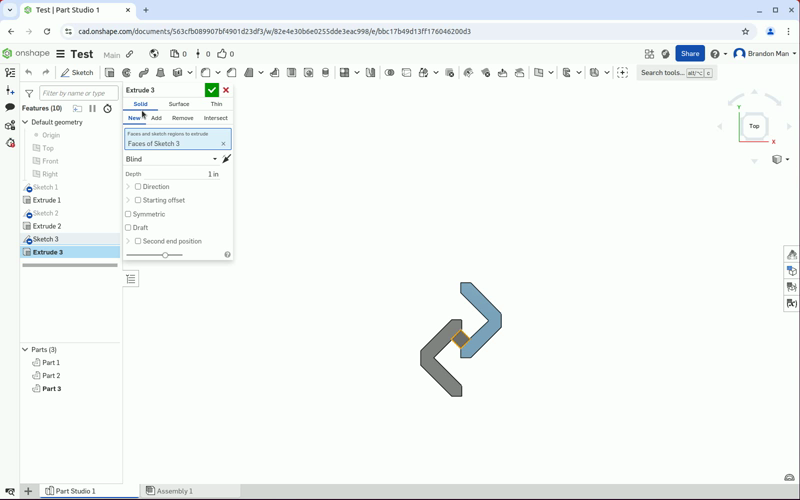
mouse_move(137, 120)
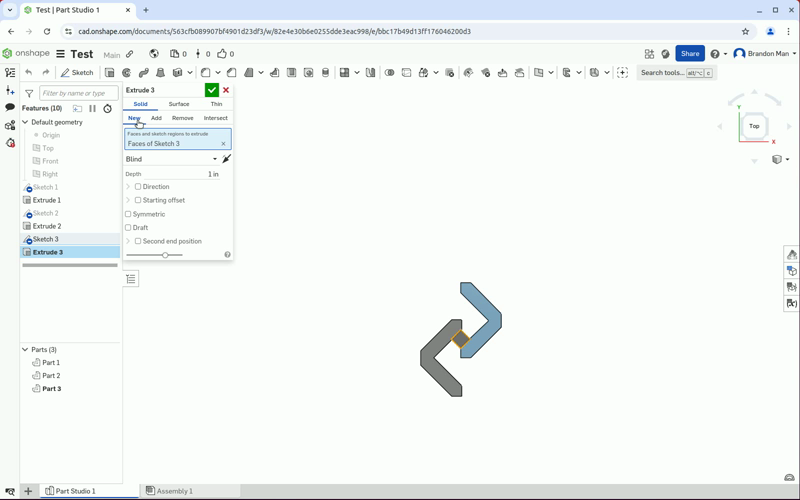
click(137, 120)
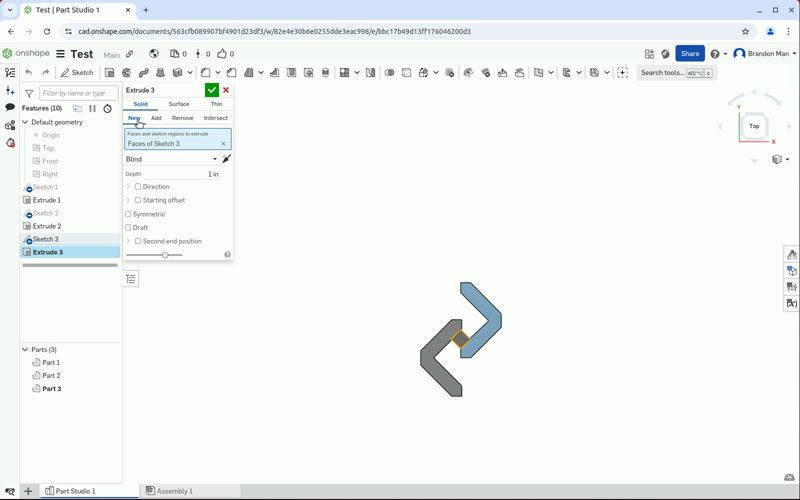
key(tab, 4)
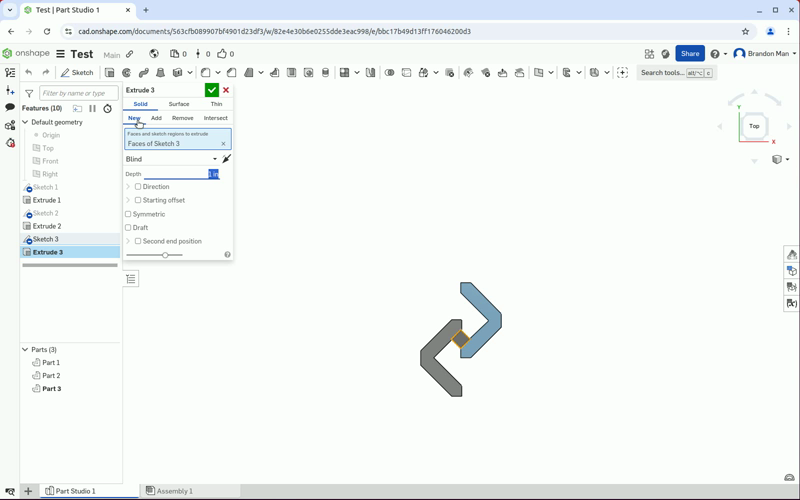
text(5.777)
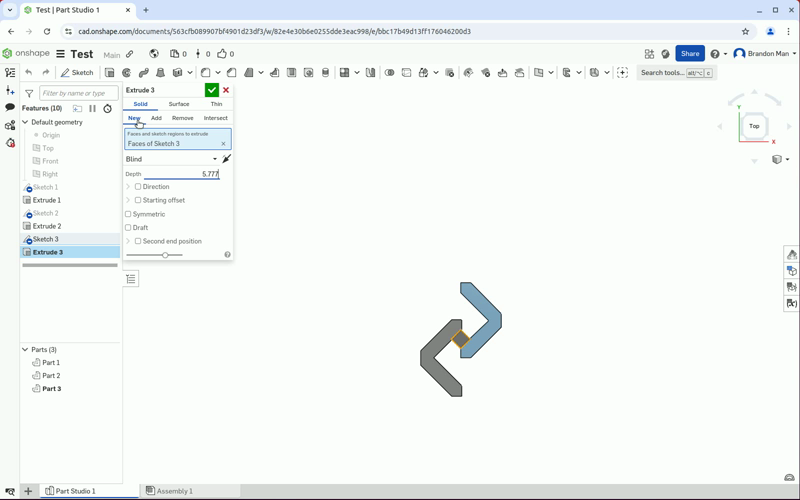
key(enter)
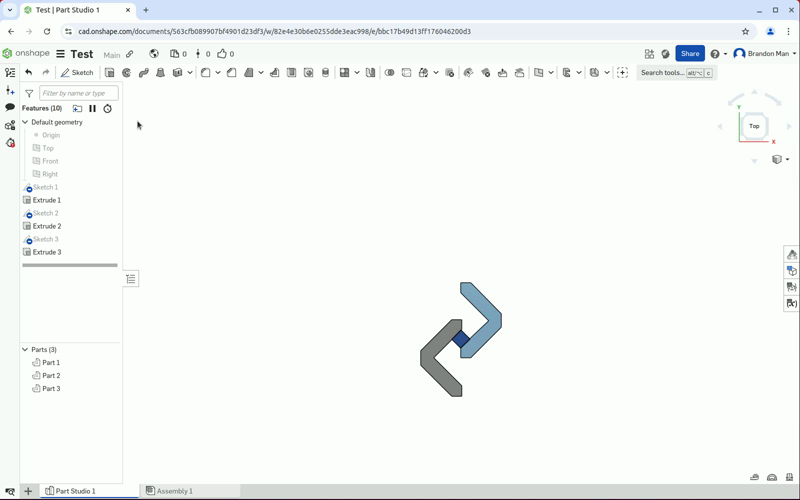
key(shift+h)
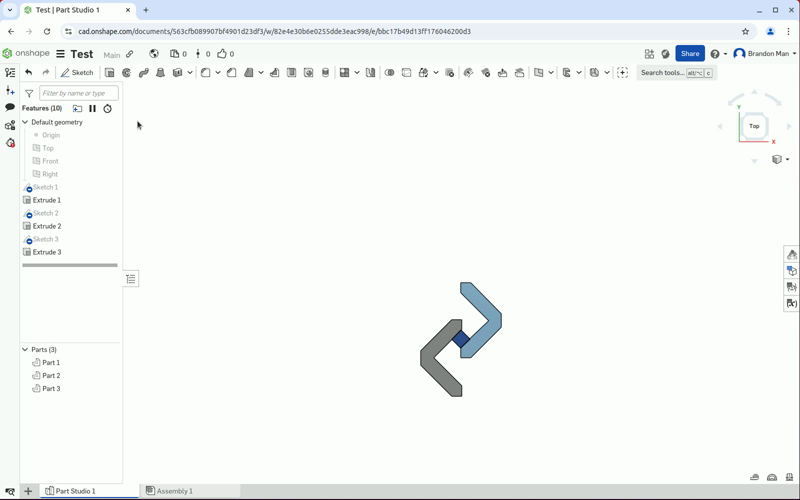
key(shift+h)
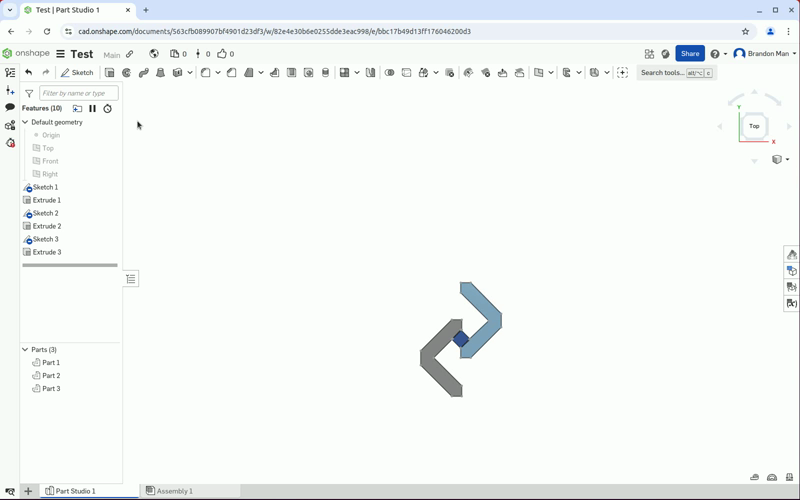
key(shift+7)
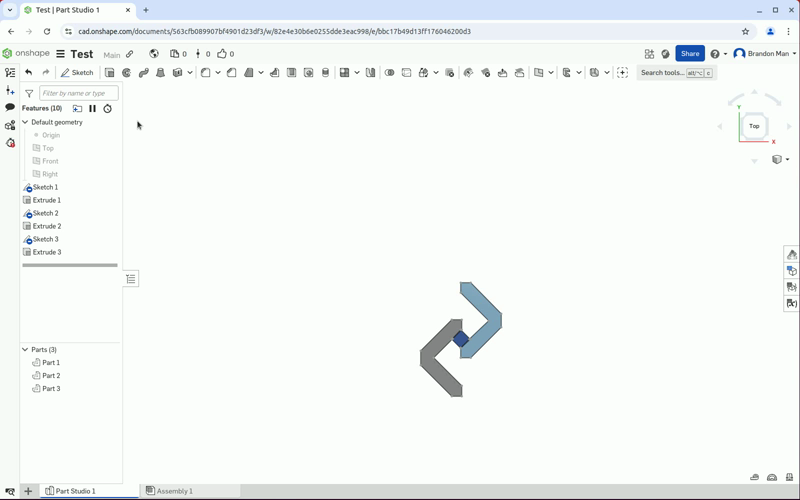
key(up, 3)
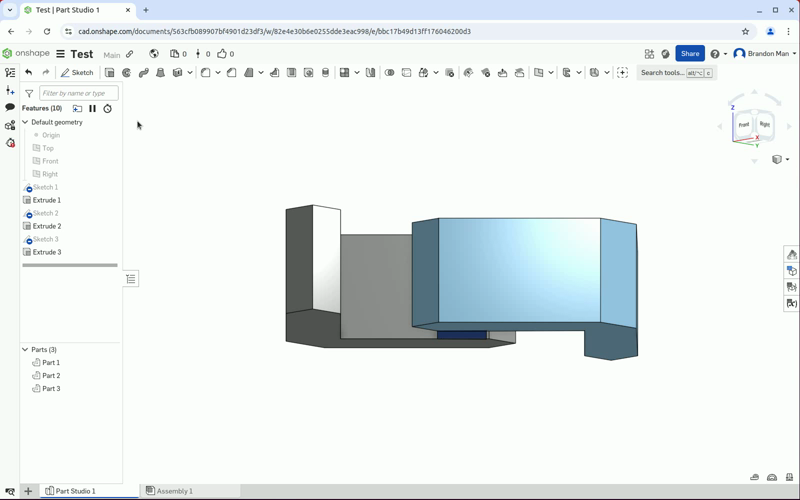
key(left, 3)
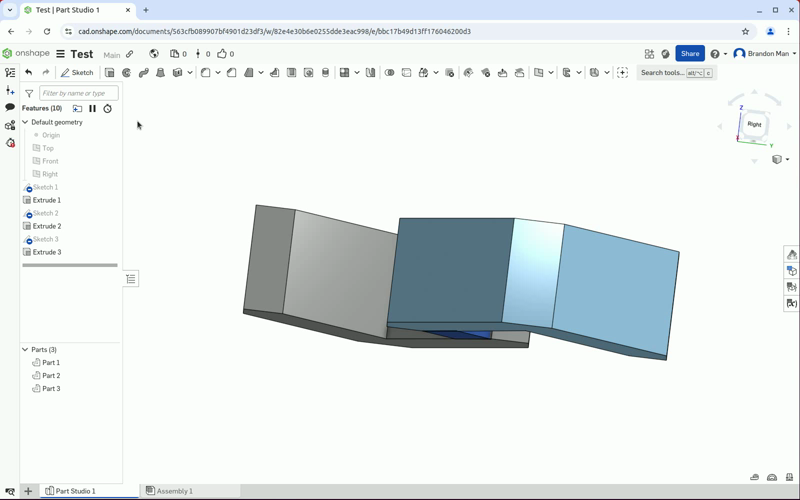
key(right, 3)
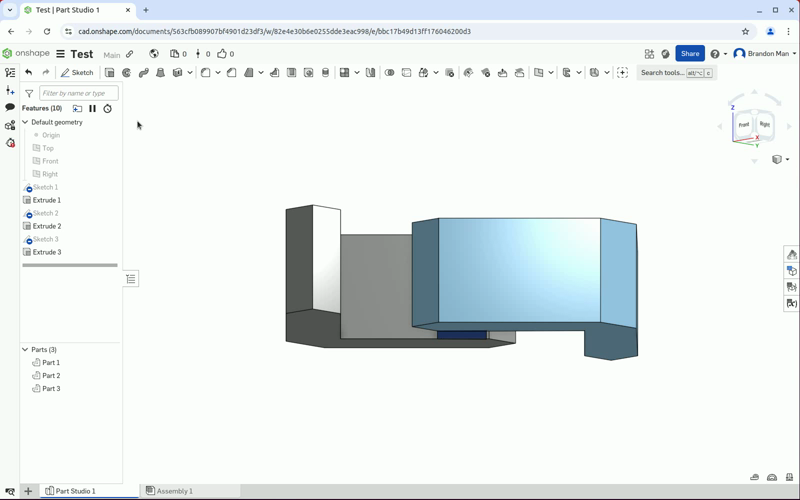
key(down, 3)
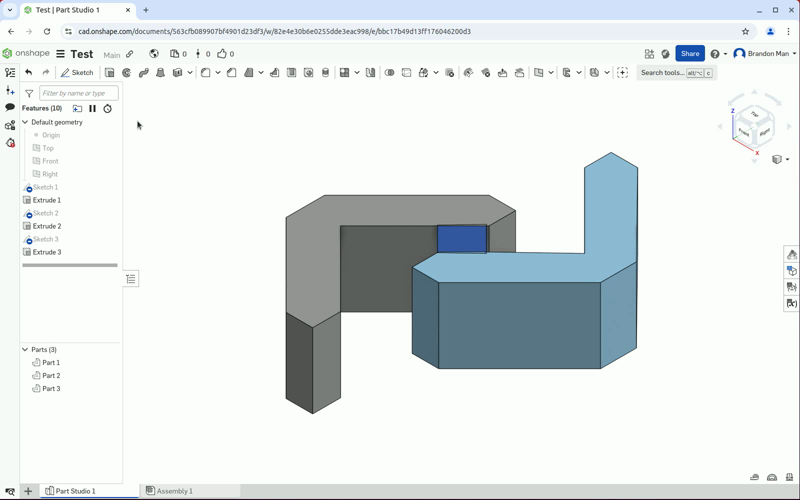
mouse_move(73, 189)
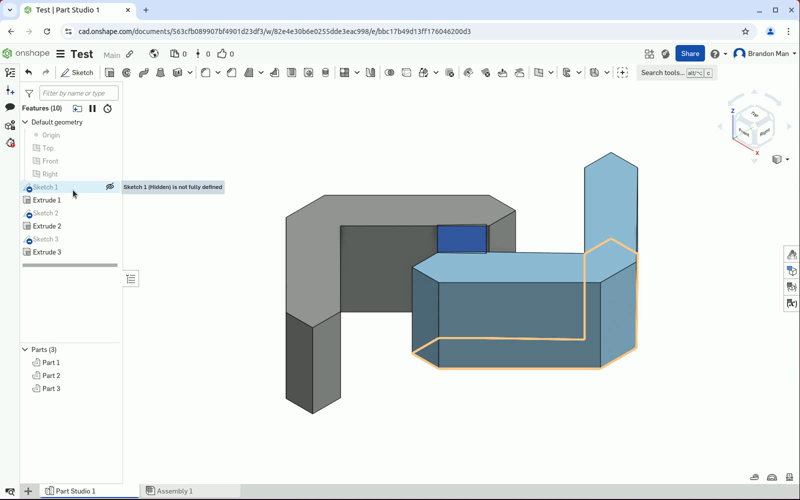
click(73, 189)